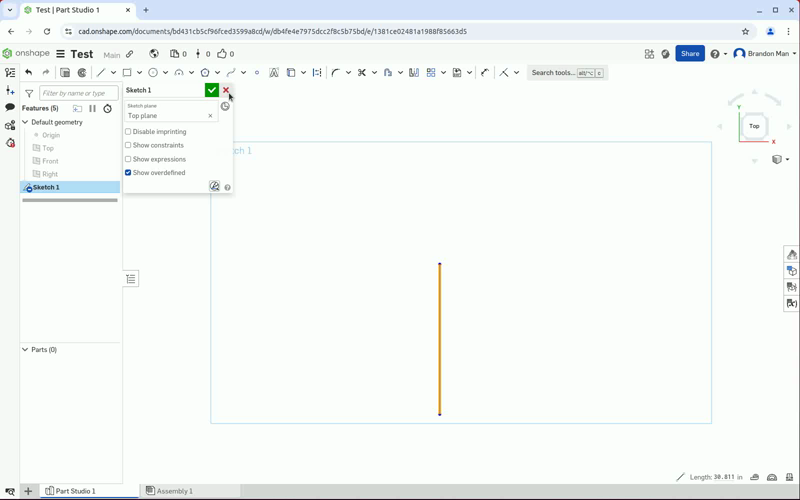
key(shift+h)
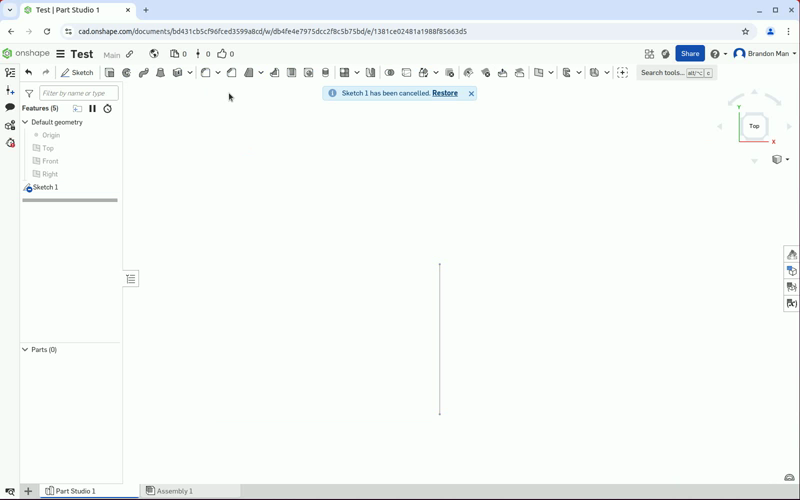
key(shift+s)
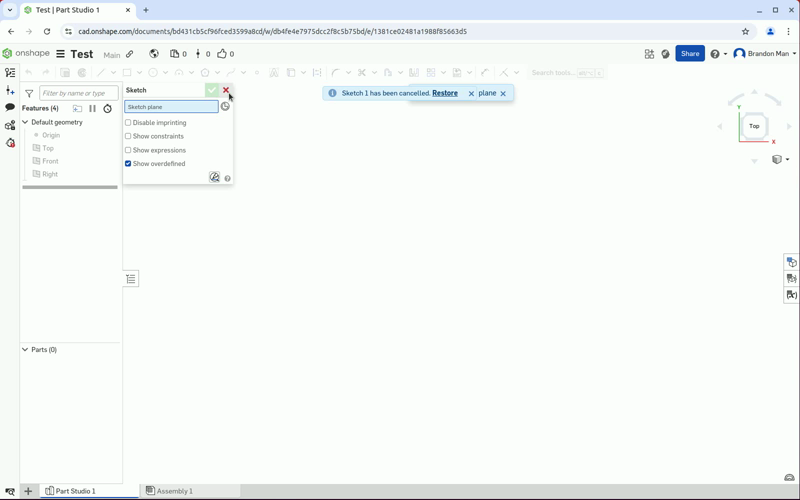
mouse_move(73, 150)
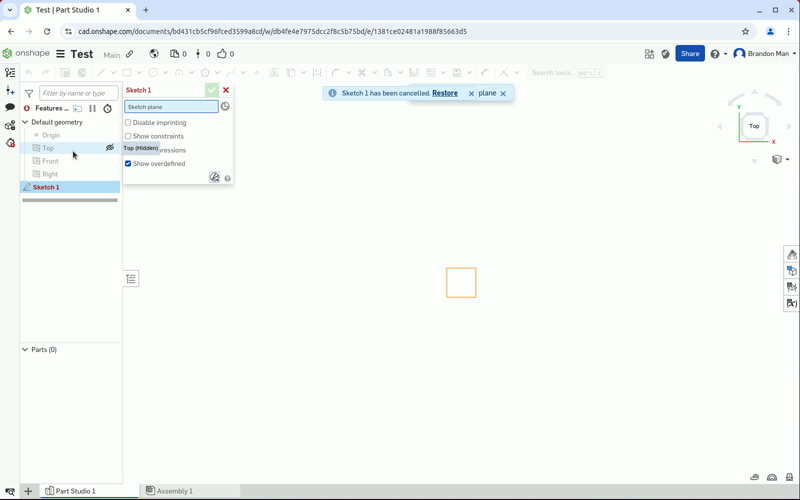
click(73, 150)
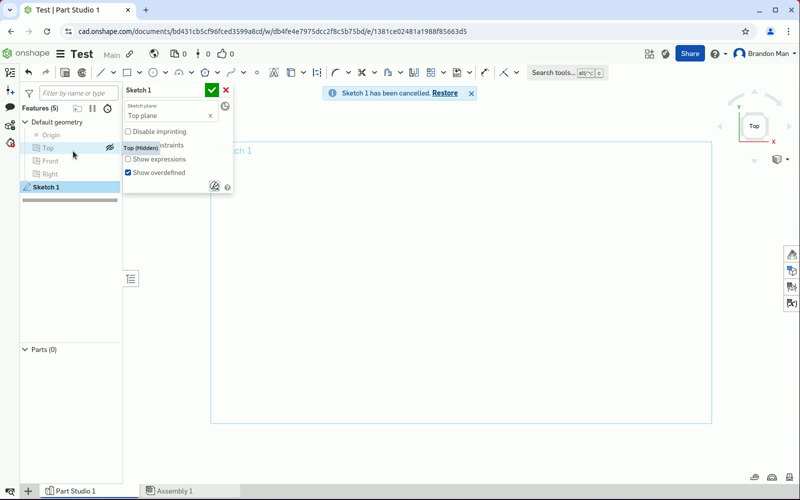
mouse_move(73, 352)
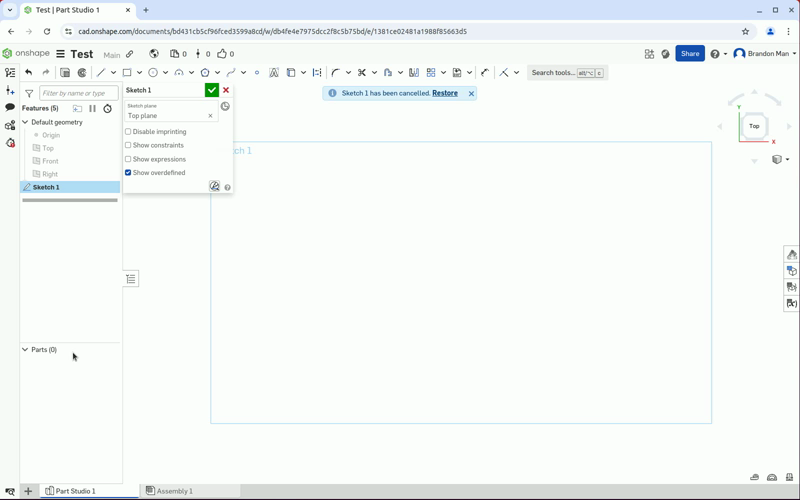
key(y)
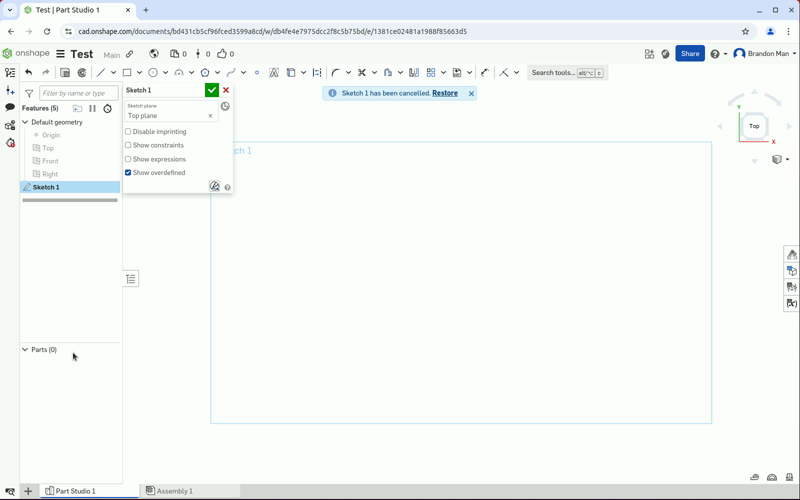
key(l)
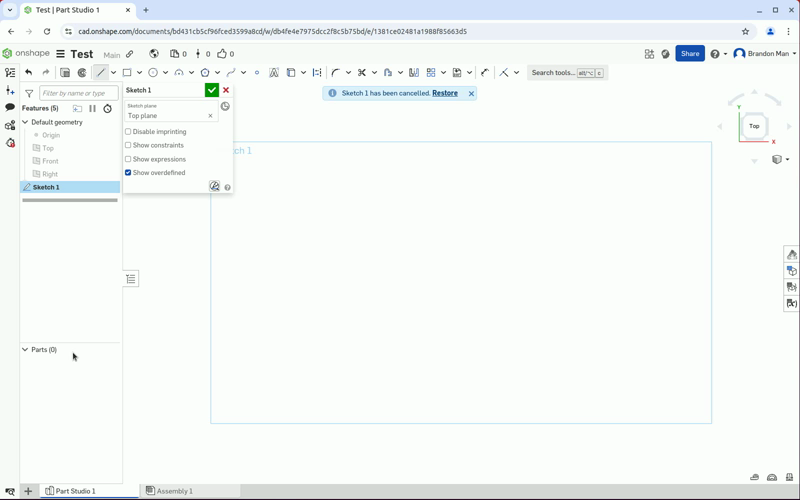
key_down(shift)
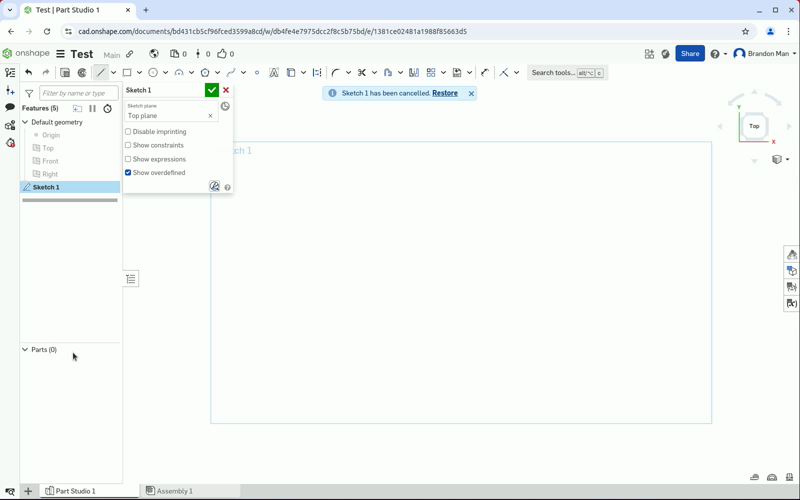
mouse_move(392, 264)
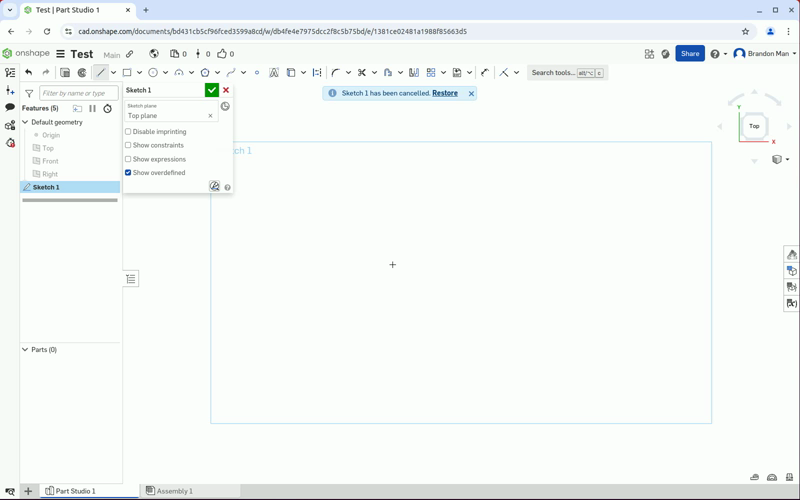
click(392, 264)
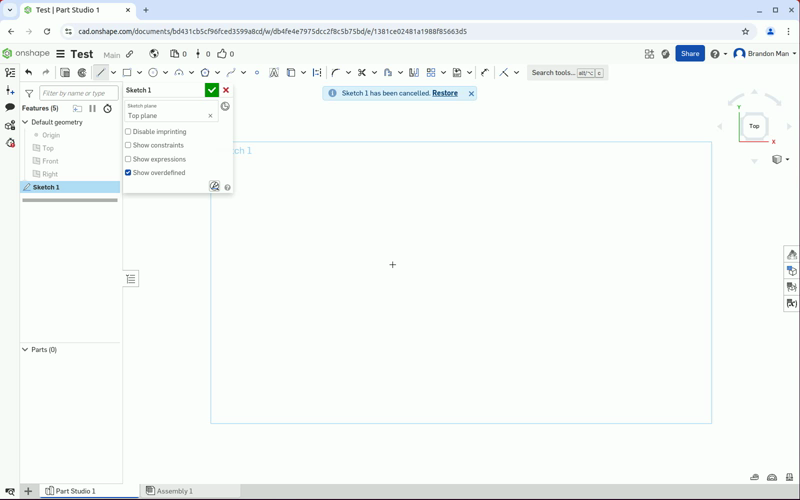
key_up(shift)
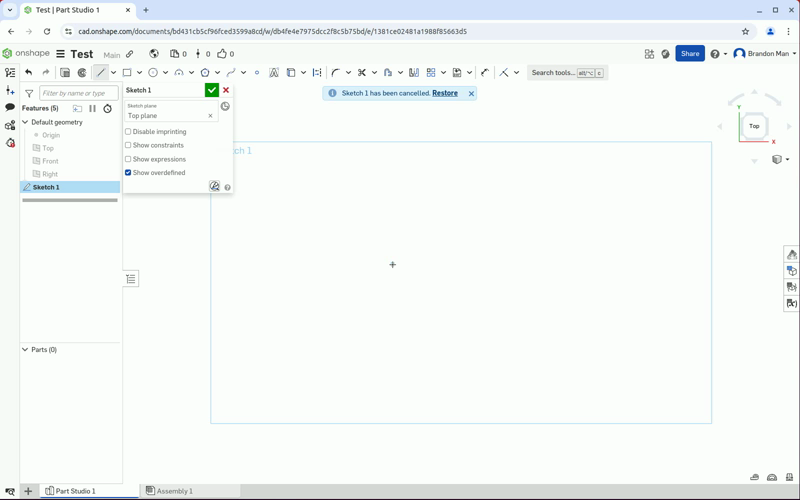
key_down(shift)
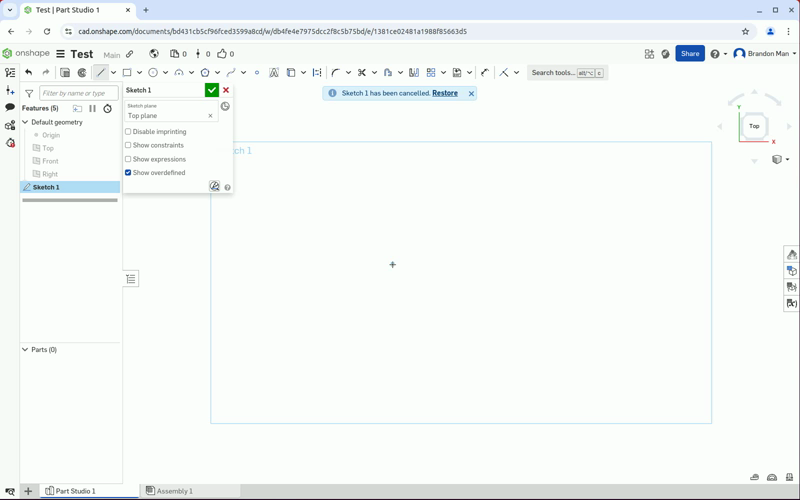
mouse_move(422, 264)
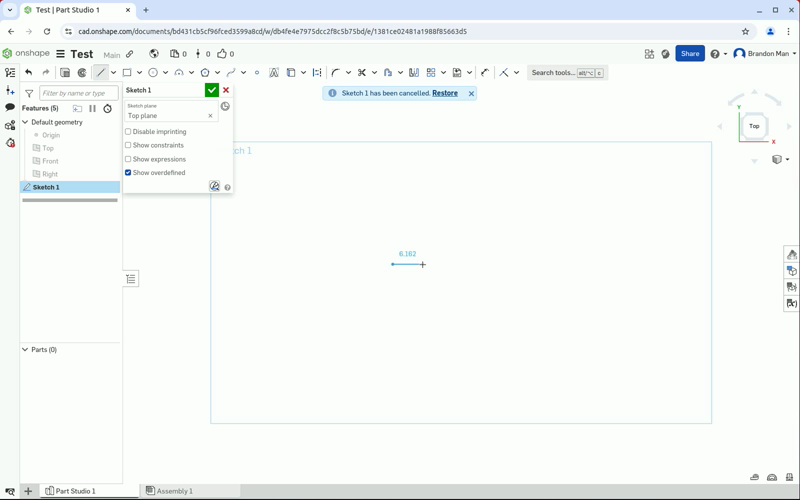
mouse_move(407, 264)
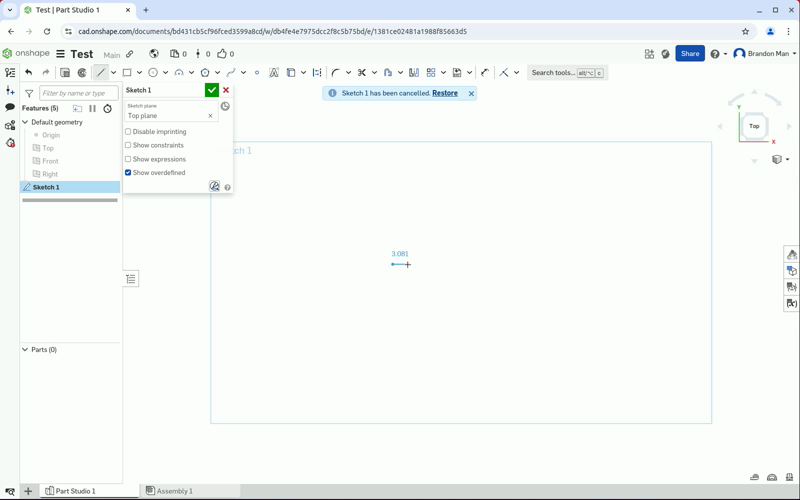
click(407, 264)
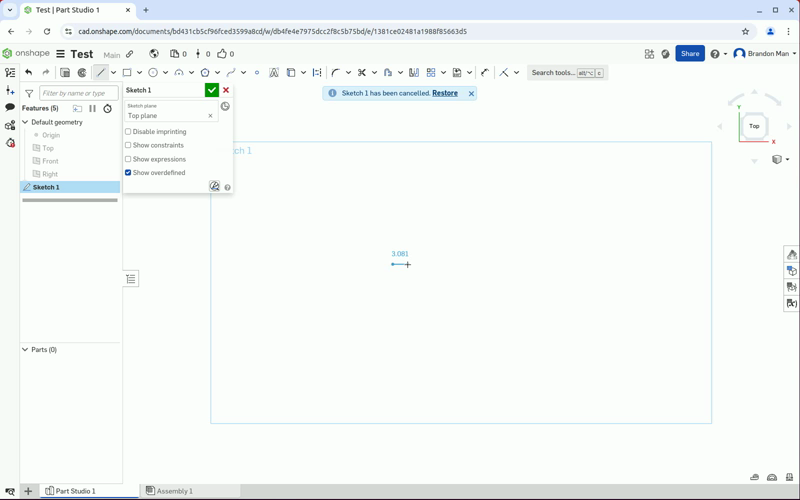
key_up(shift)
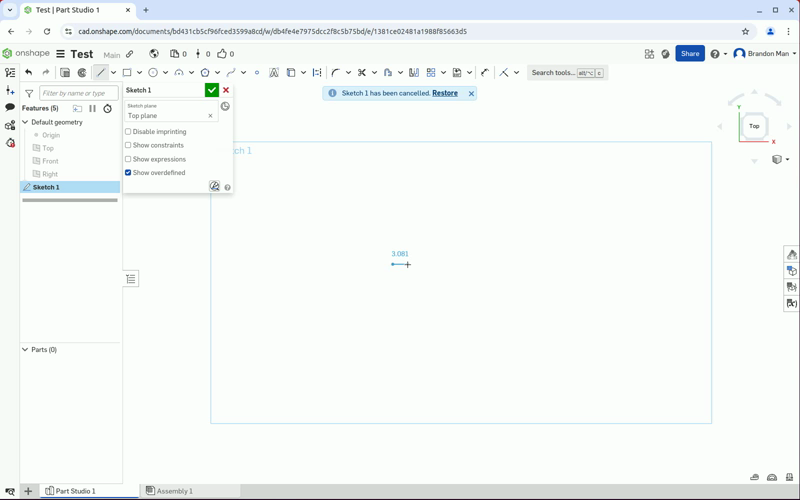
key_down(shift)
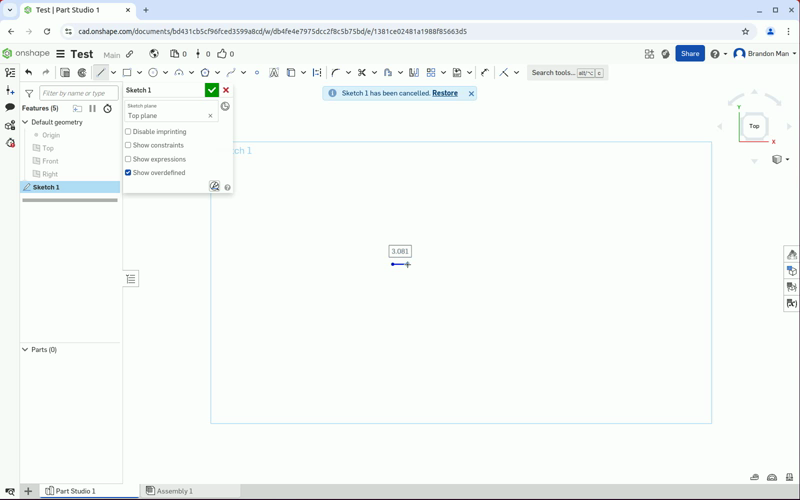
mouse_move(437, 264)
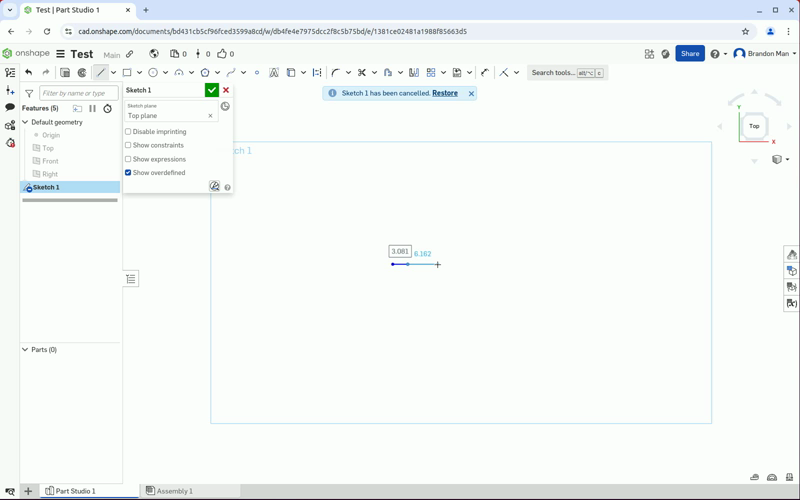
mouse_move(407, 210)
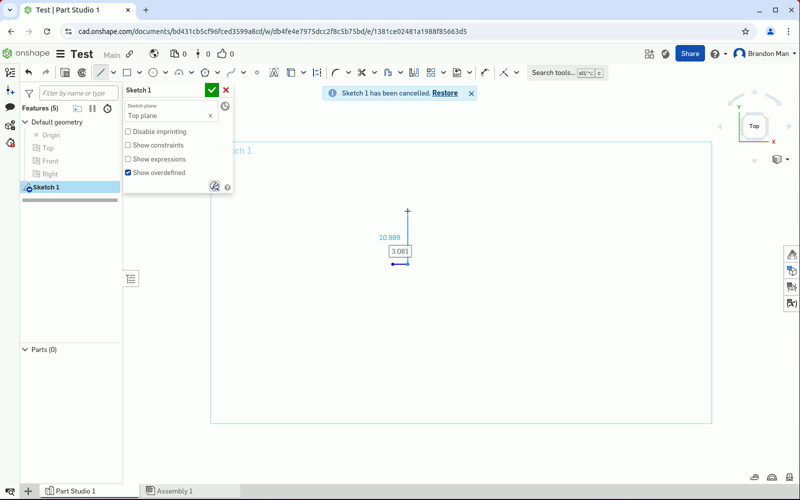
click(407, 210)
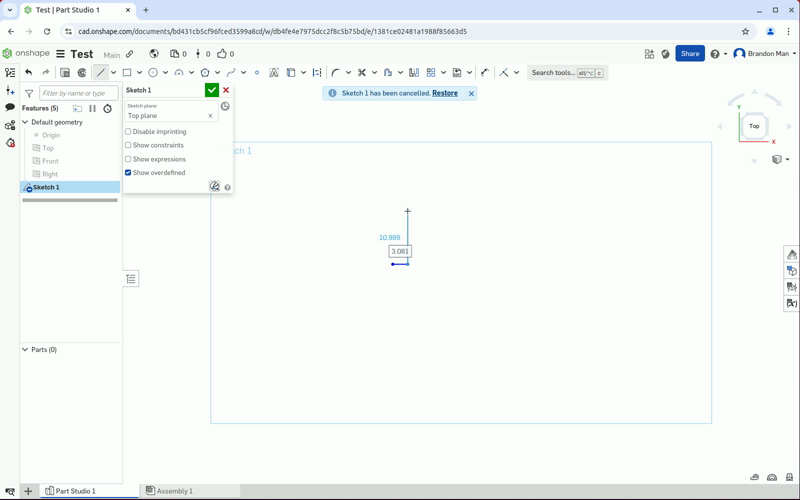
key_up(shift)
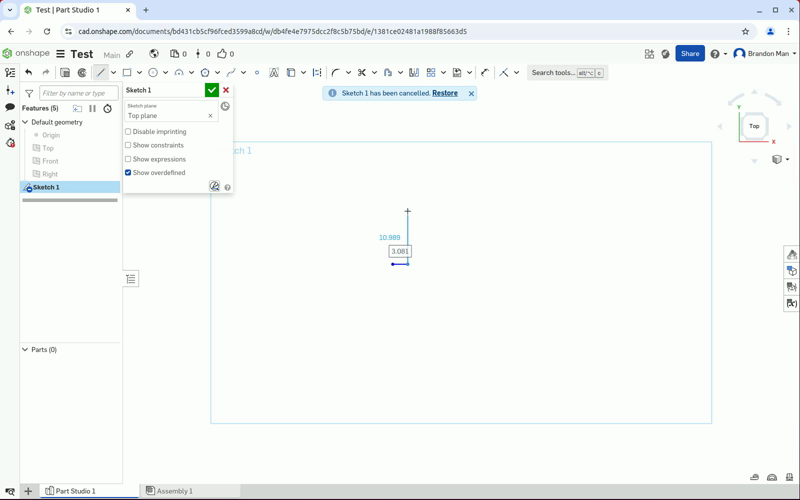
key_down(shift)
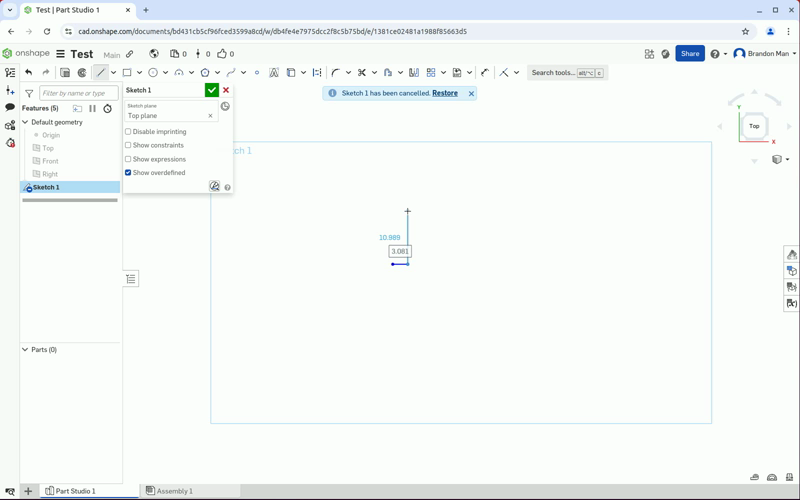
mouse_move(437, 210)
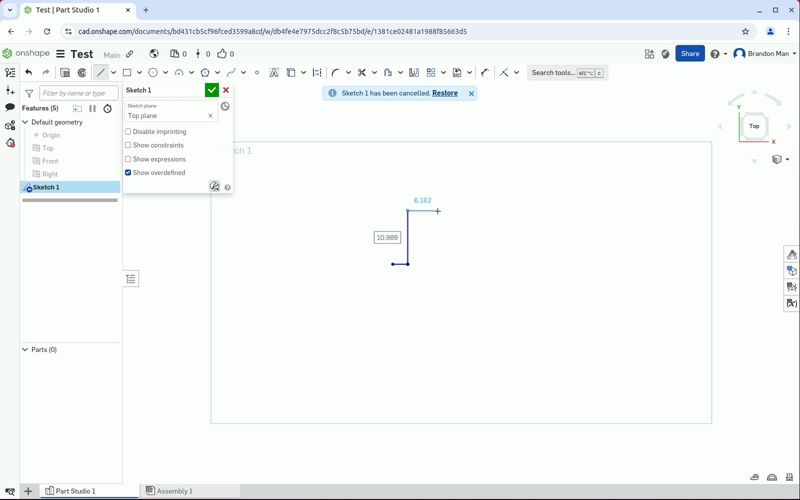
mouse_move(392, 210)
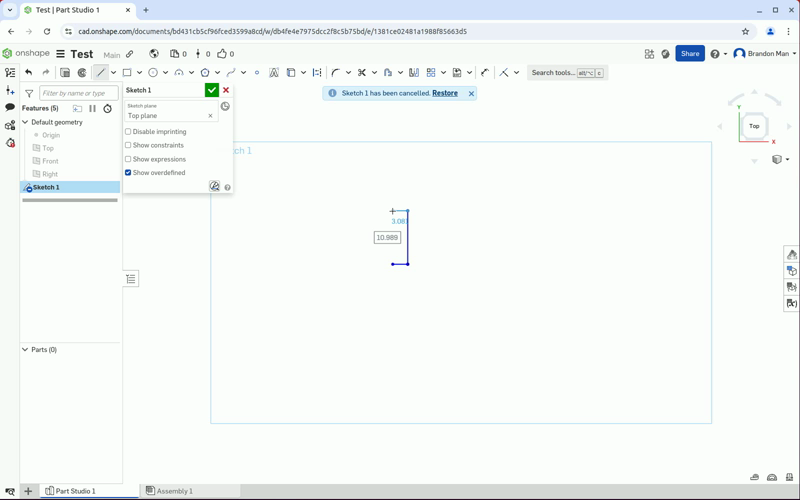
click(392, 210)
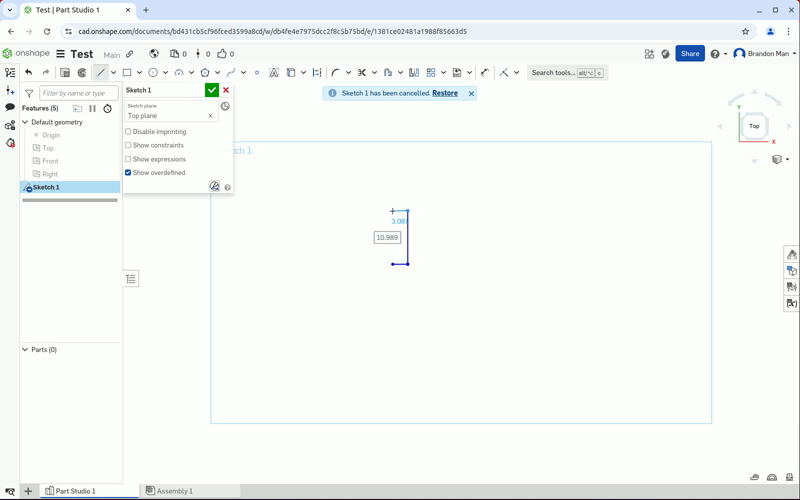
key_up(shift)
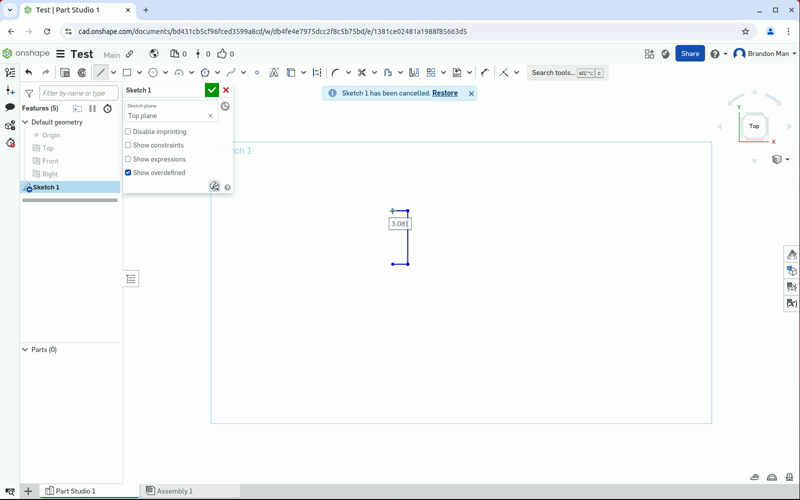
mouse_move(422, 210)
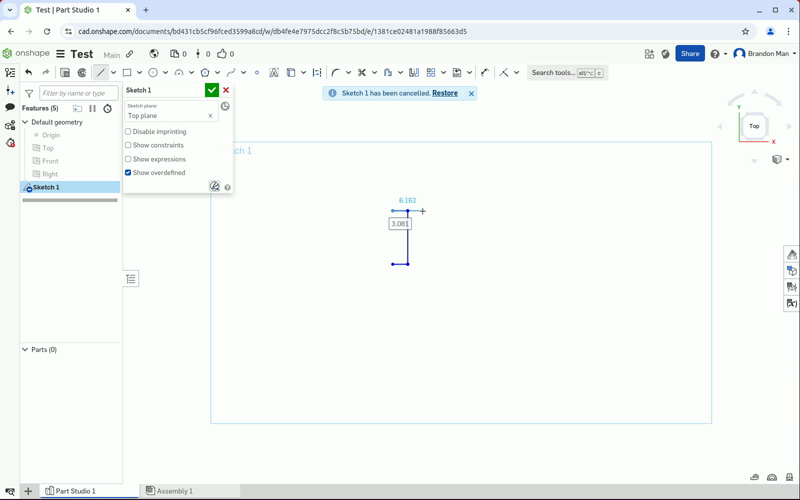
key_down(shift)
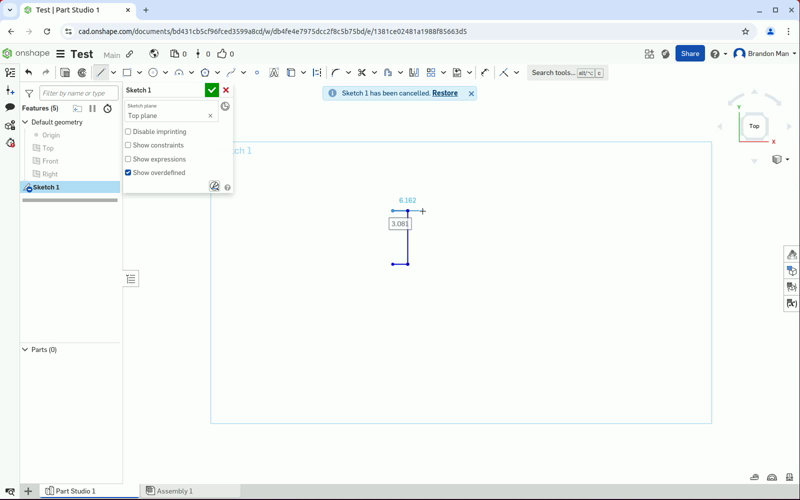
mouse_move(392, 264)
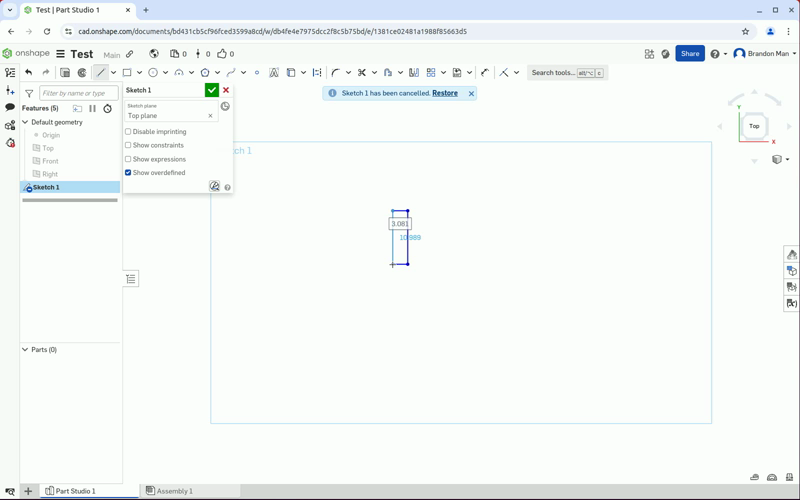
key_up(shift)
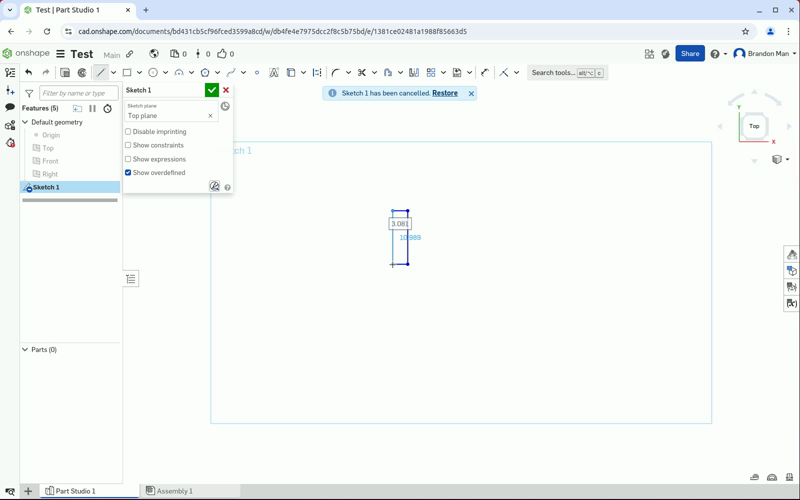
click(392, 264)
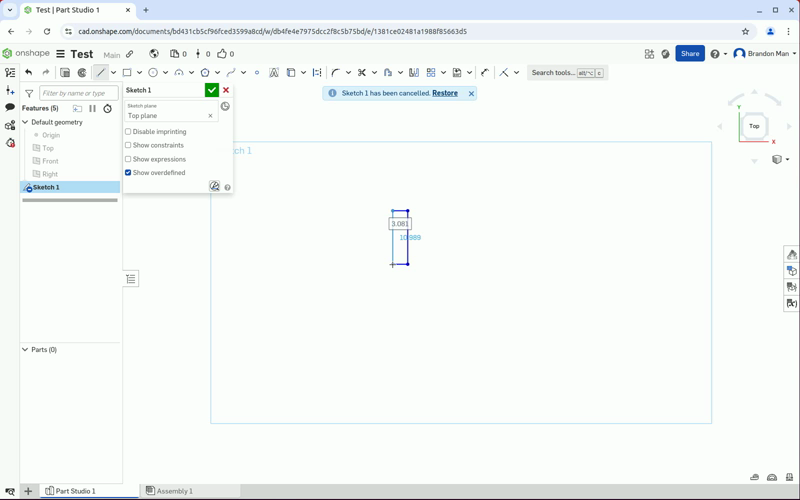
key(esc)
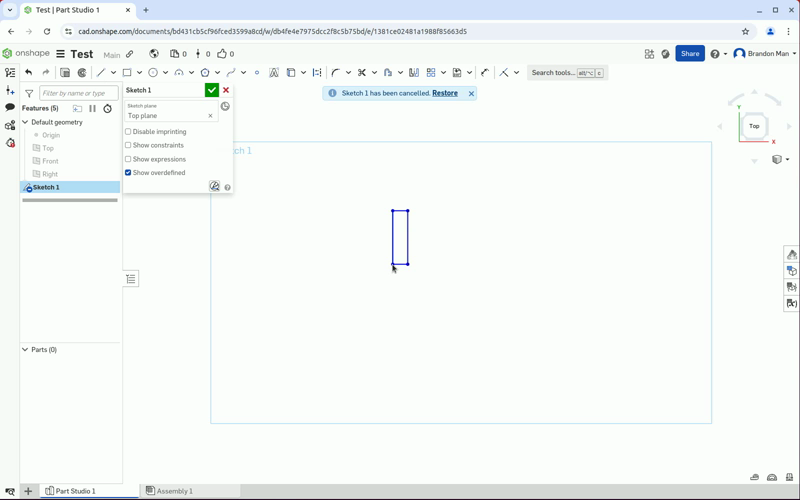
mouse_move(406, 244)
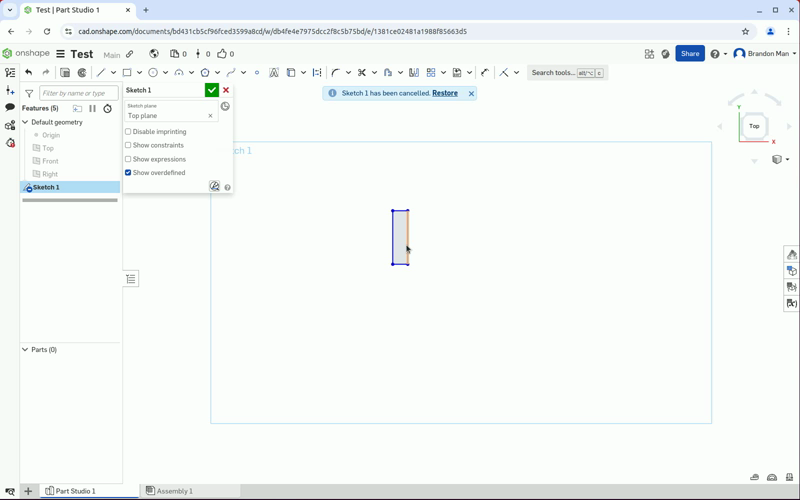
scroll(6)
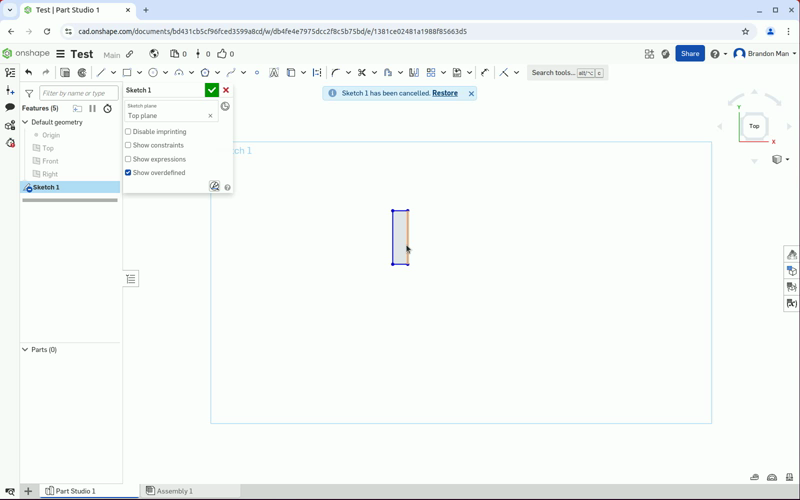
scroll(6)
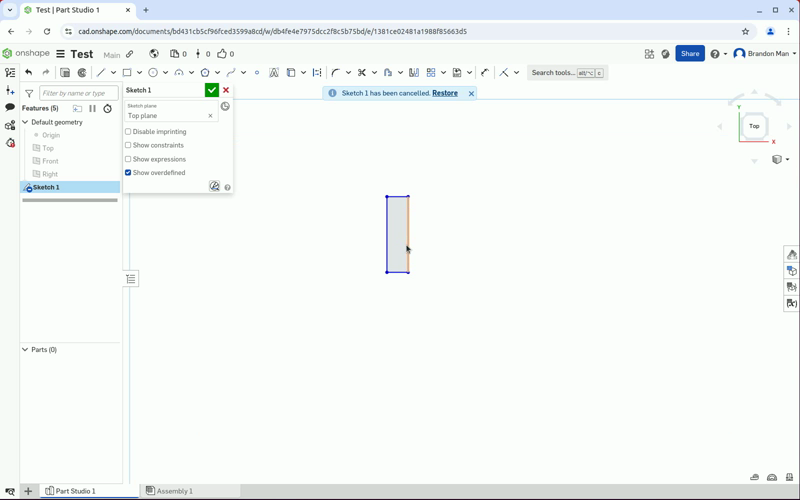
scroll(6)
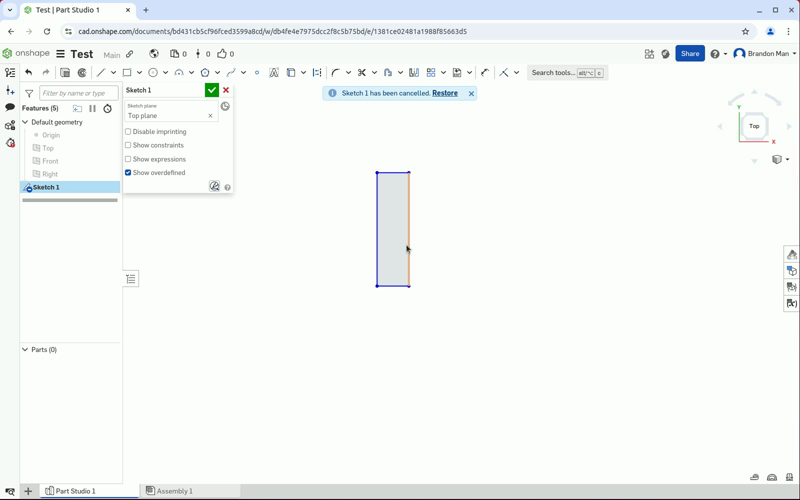
scroll(6)
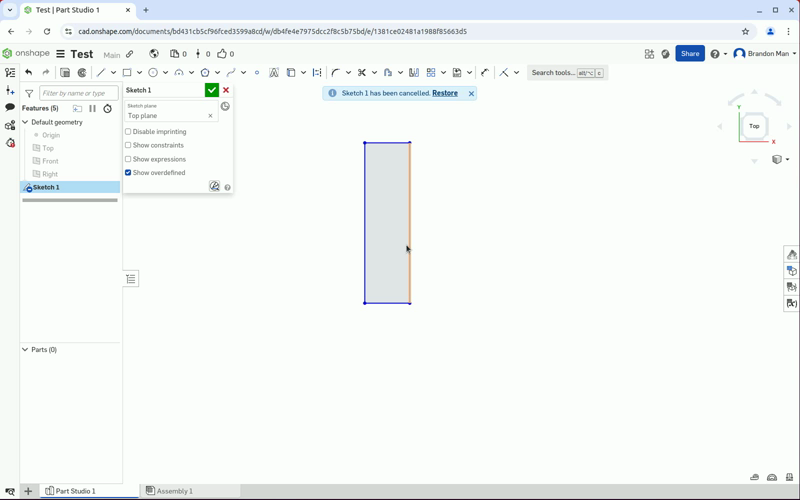
scroll(6)
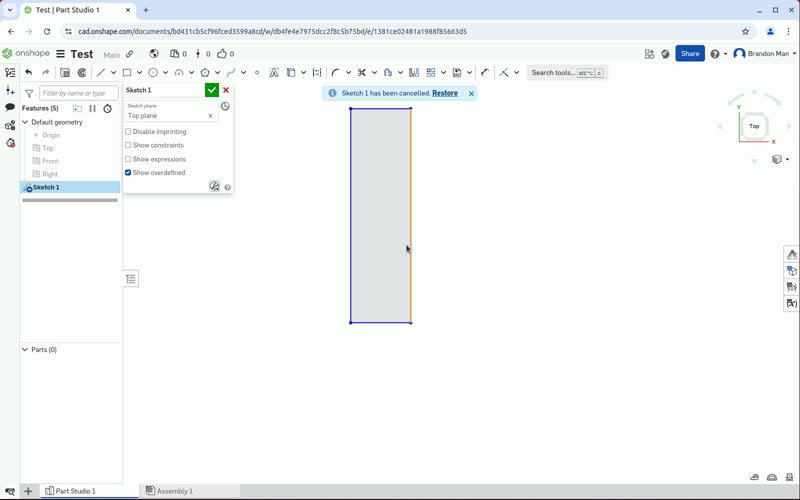
scroll(6)
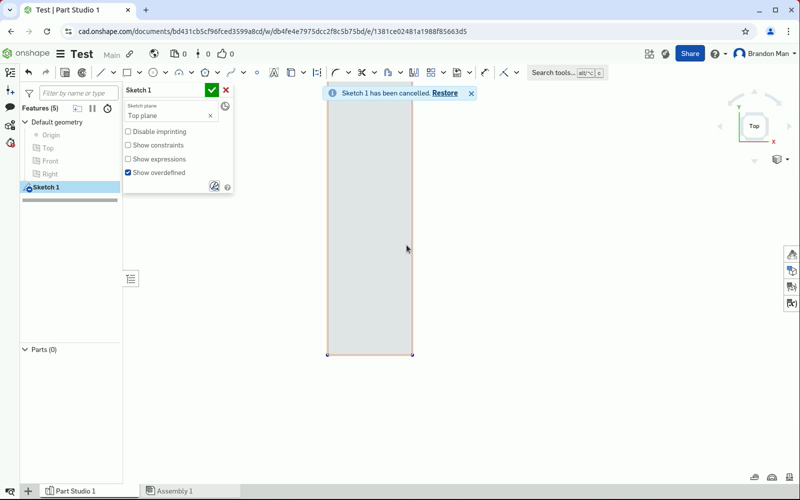
scroll(6)
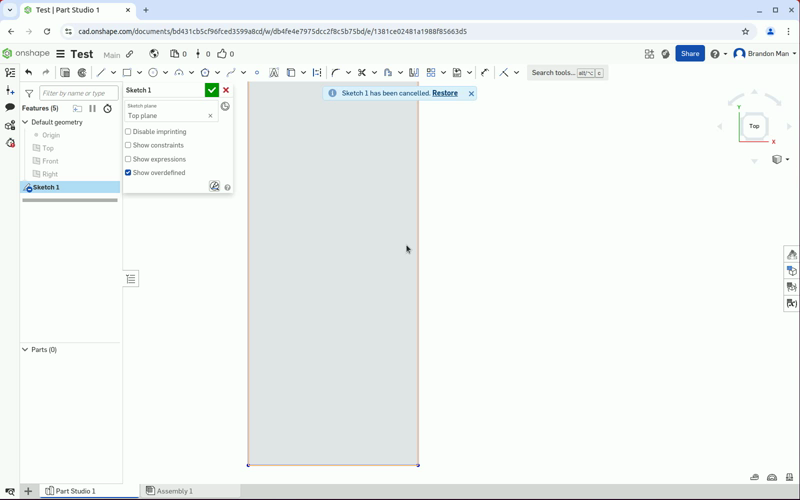
click(406, 244)
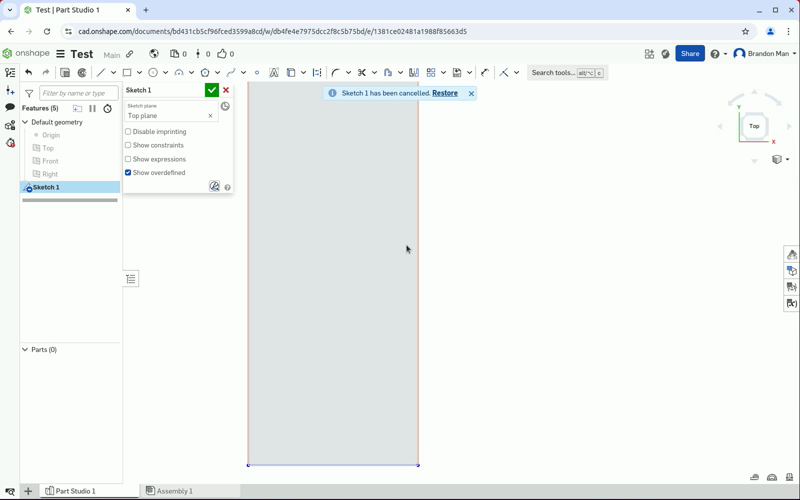
scroll(-6)
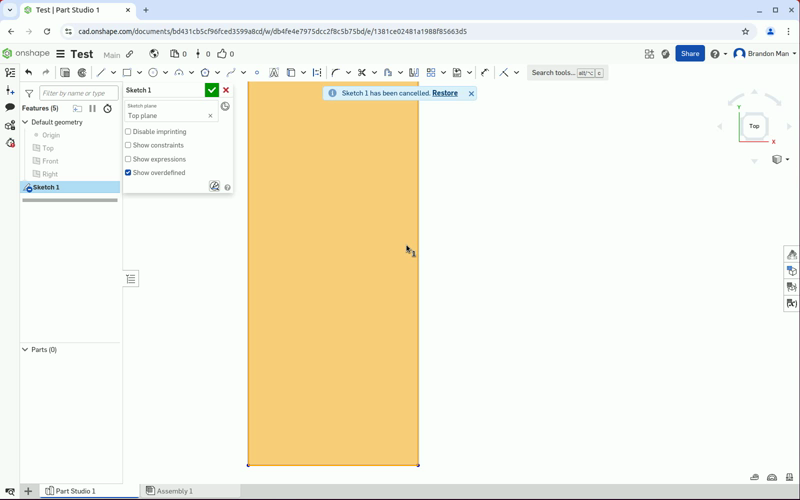
scroll(-6)
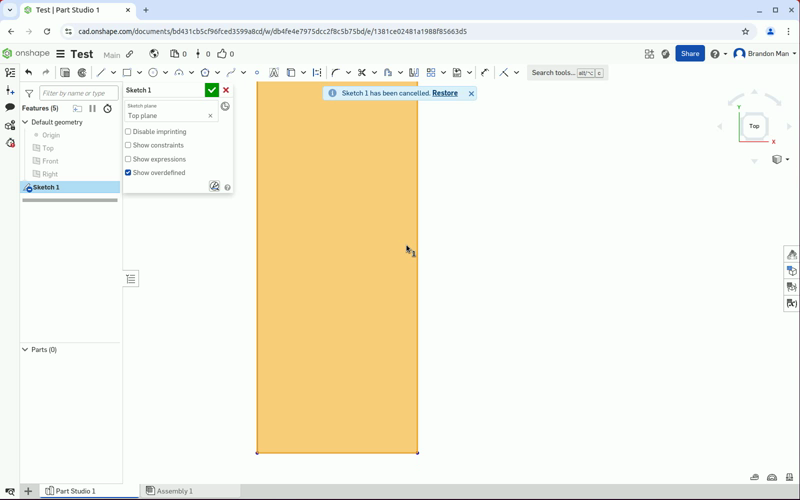
scroll(-6)
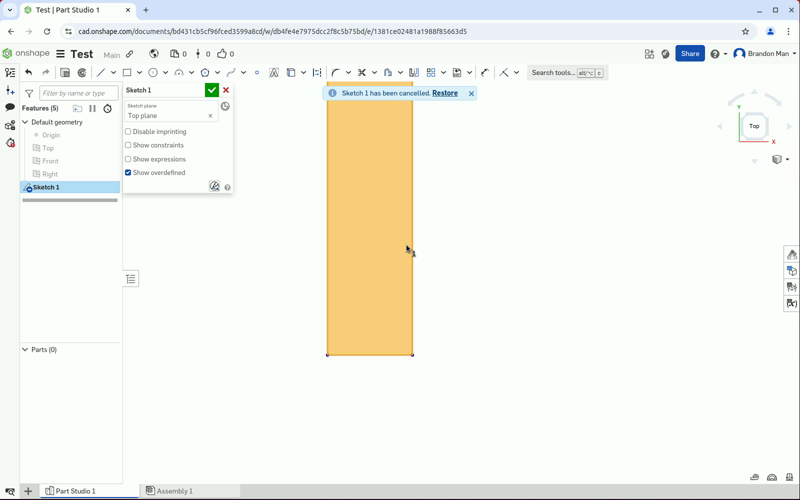
scroll(-6)
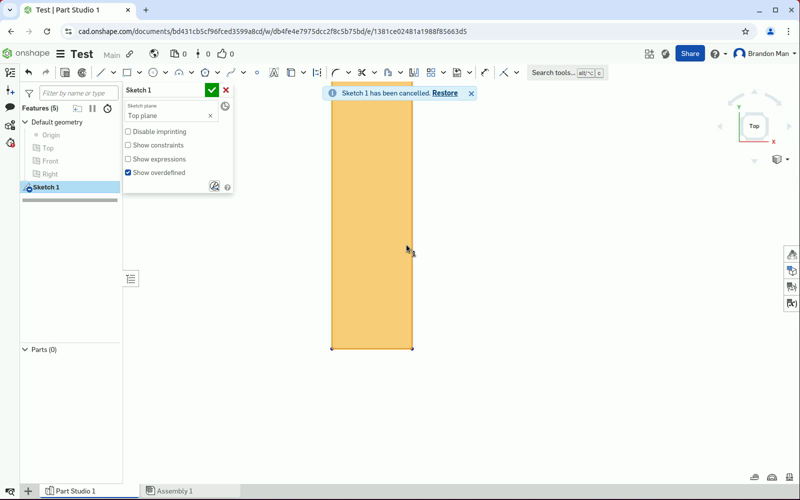
scroll(-6)
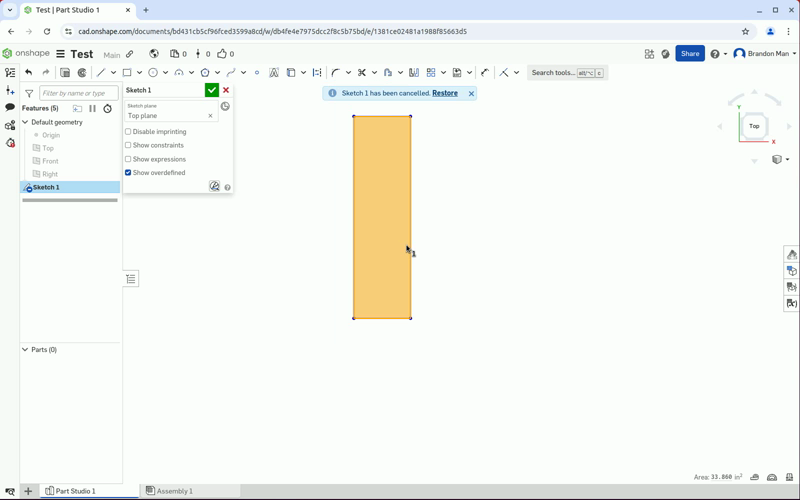
scroll(-6)
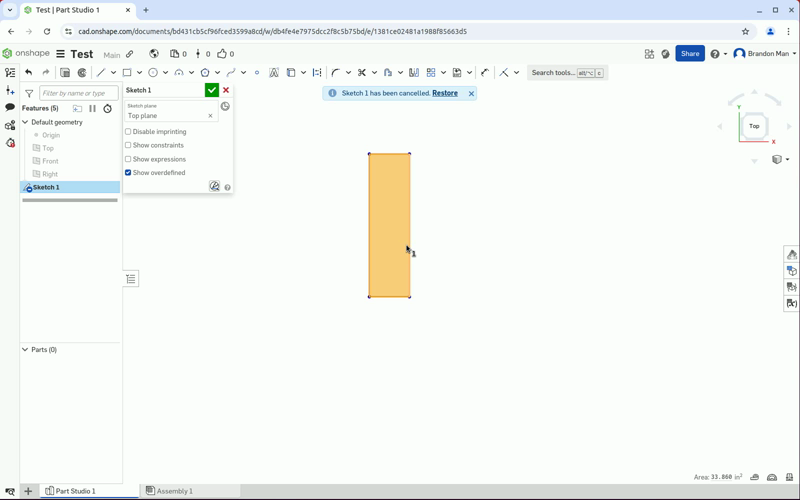
scroll(-6)
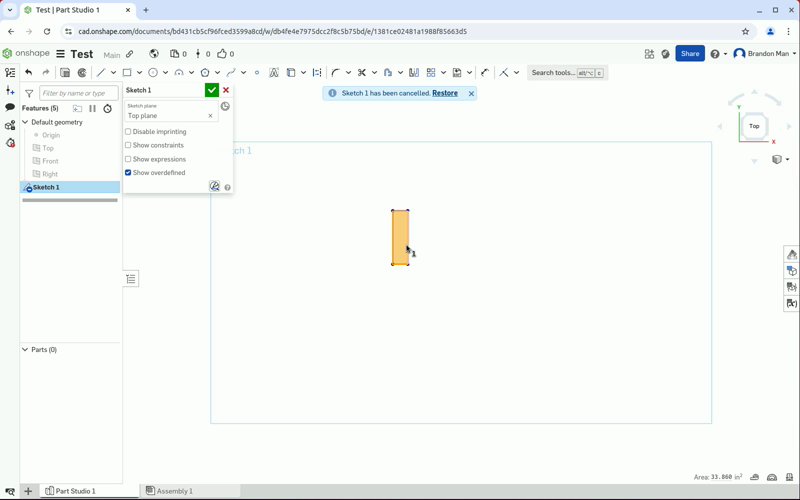
mouse_move(73, 352)
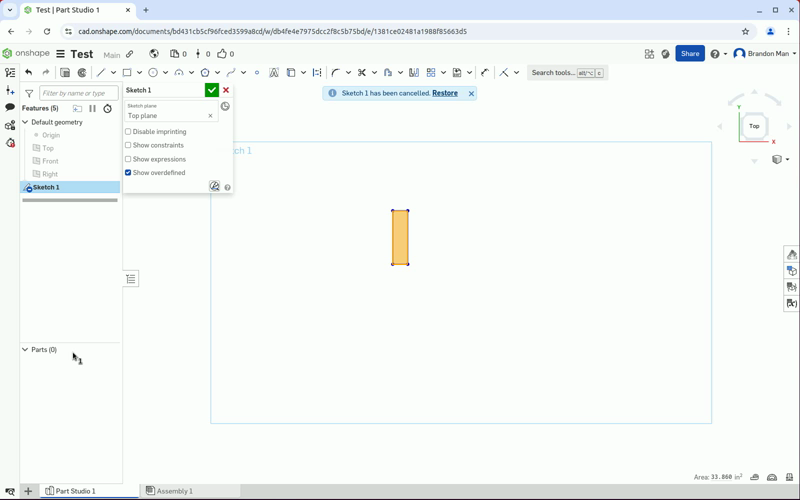
key(shift+y)
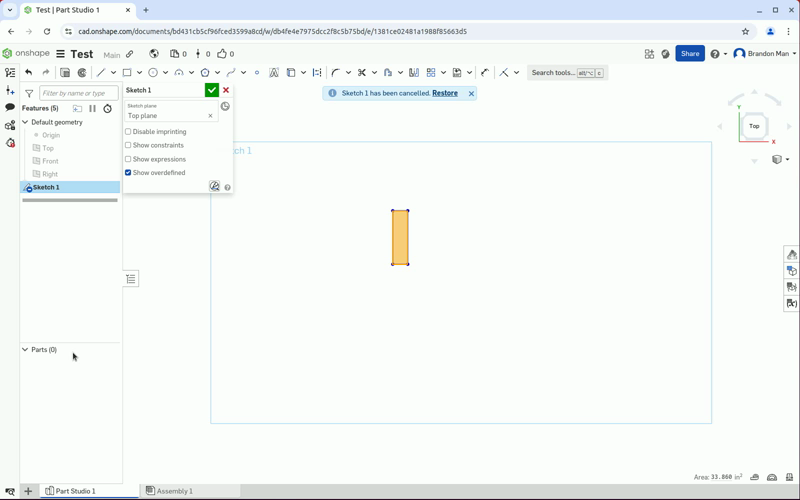
key(shift+e)
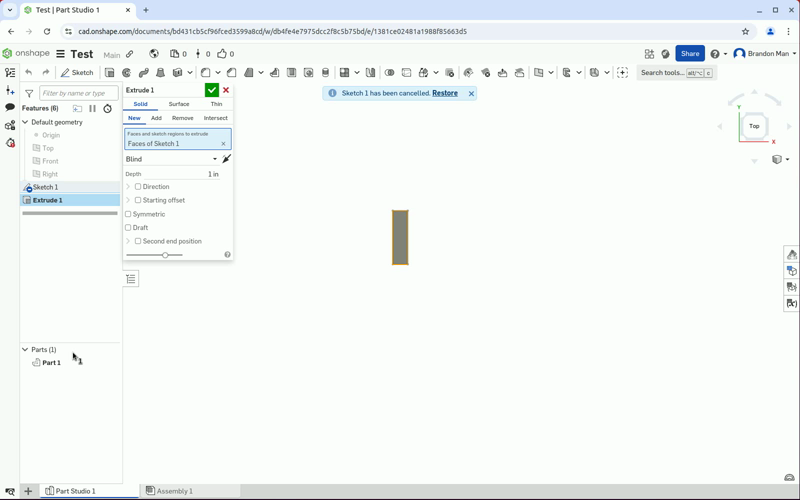
mouse_move(143, 106)
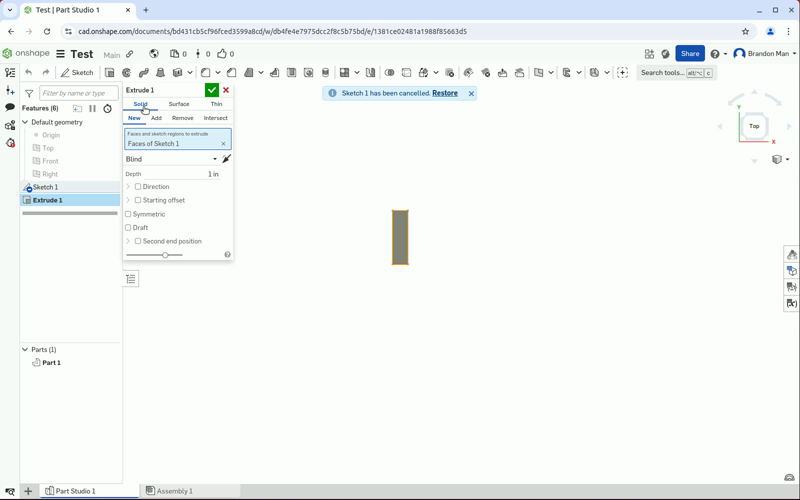
click(143, 106)
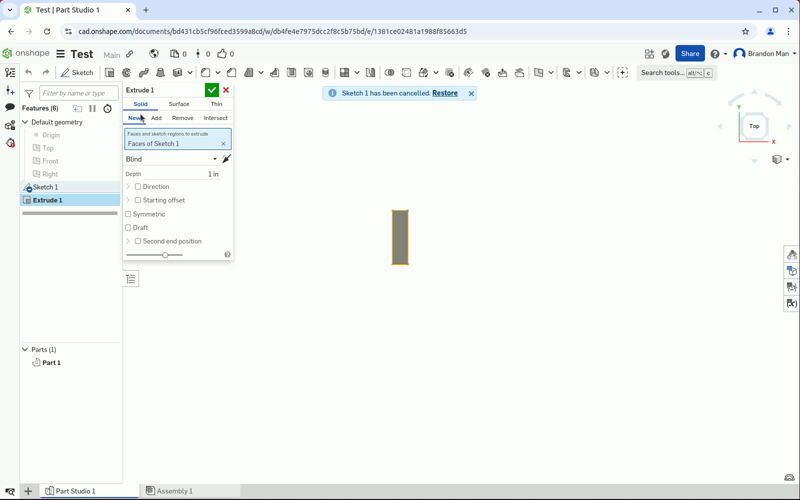
mouse_move(137, 120)
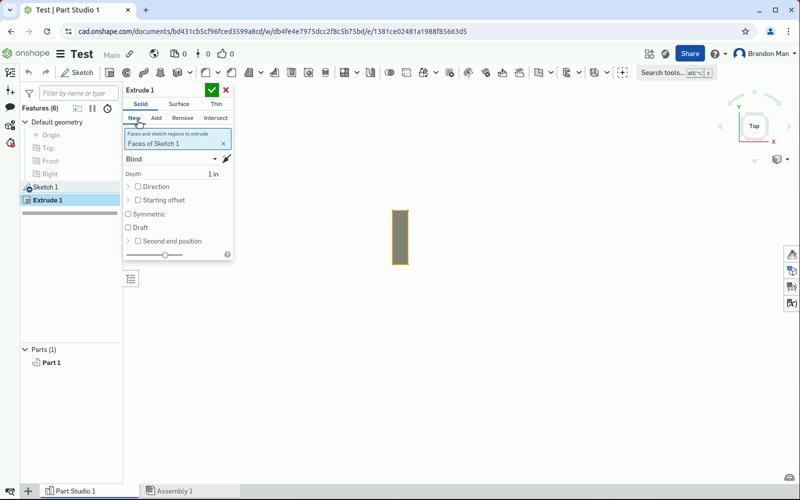
click(137, 120)
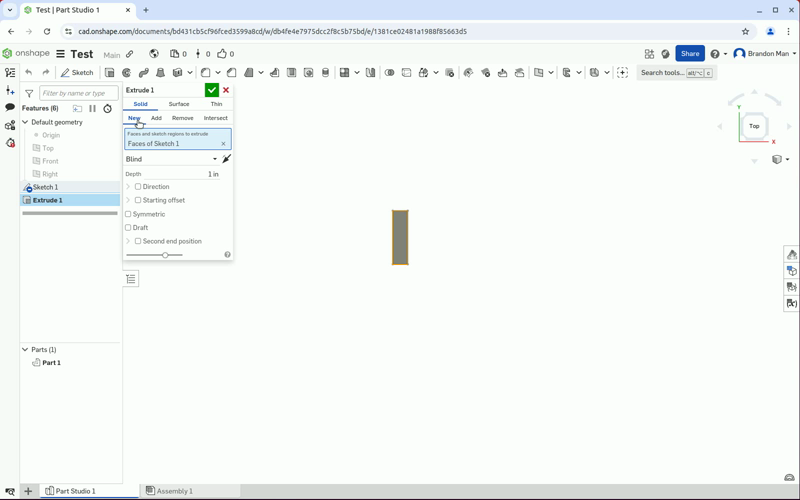
key(tab, 4)
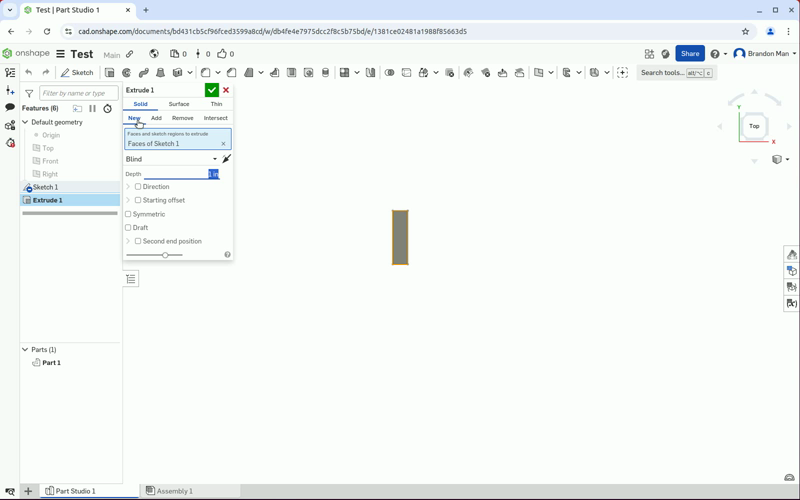
text(23.108)
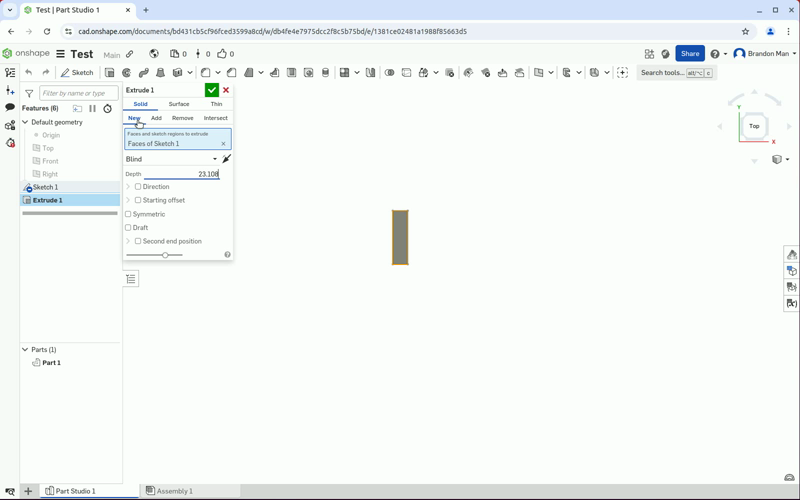
key(enter)
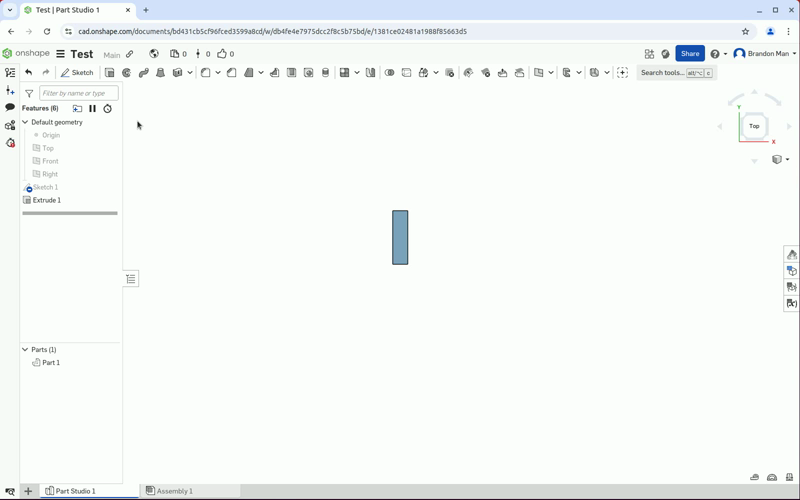
key(shift+h)
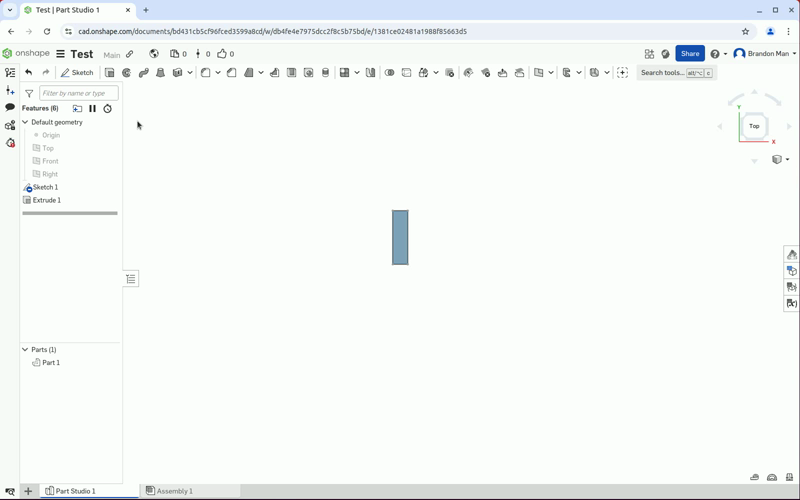
key(shift+h)
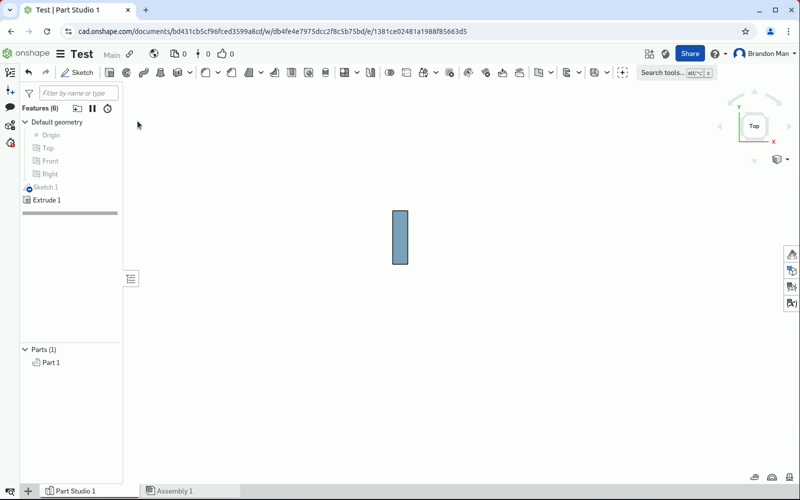
mouse_move(73, 189)
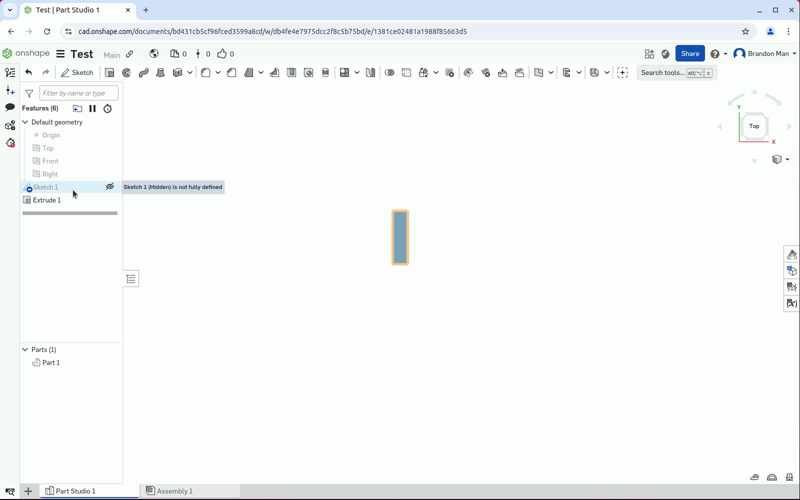
click(73, 189)
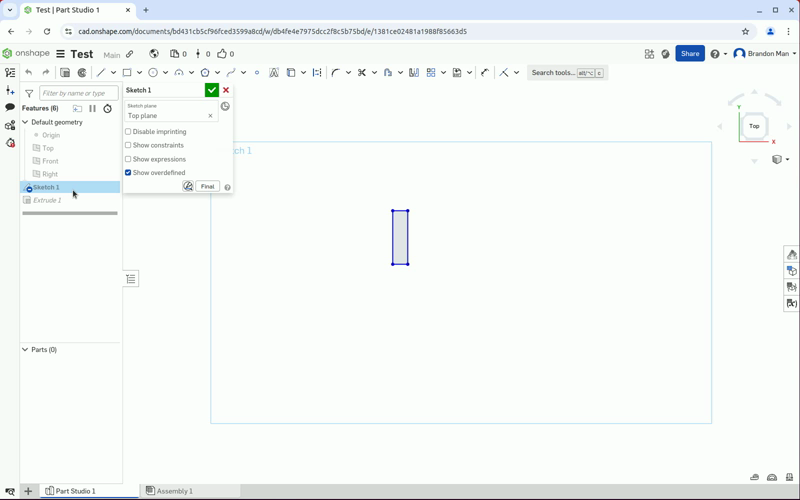
mouse_move(229, 92)
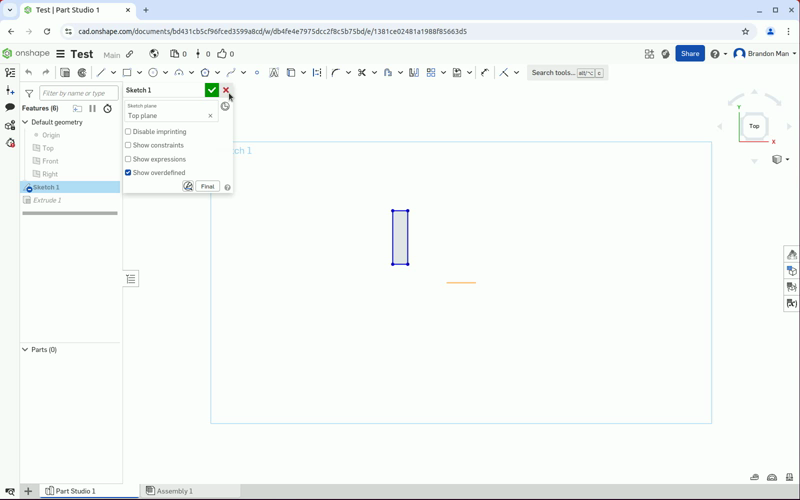
click(229, 92)
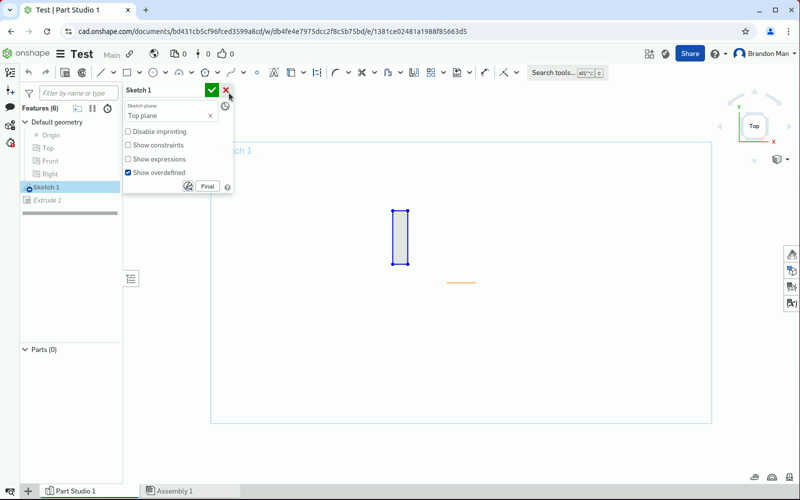
key(shift+s)
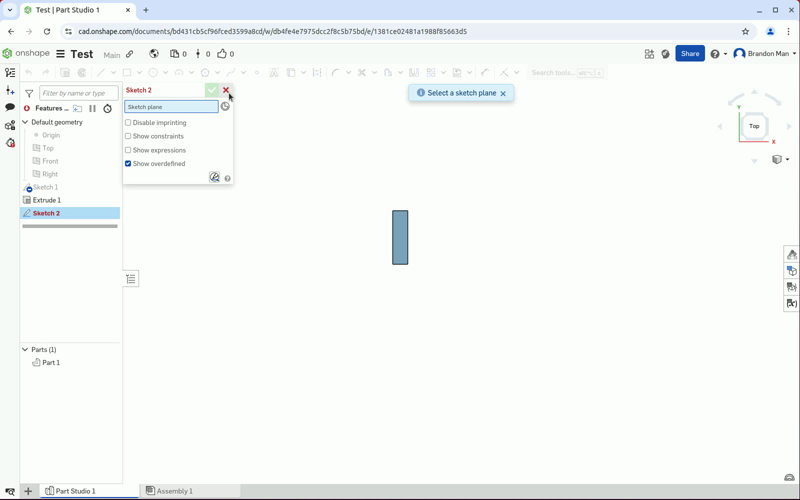
mouse_move(73, 150)
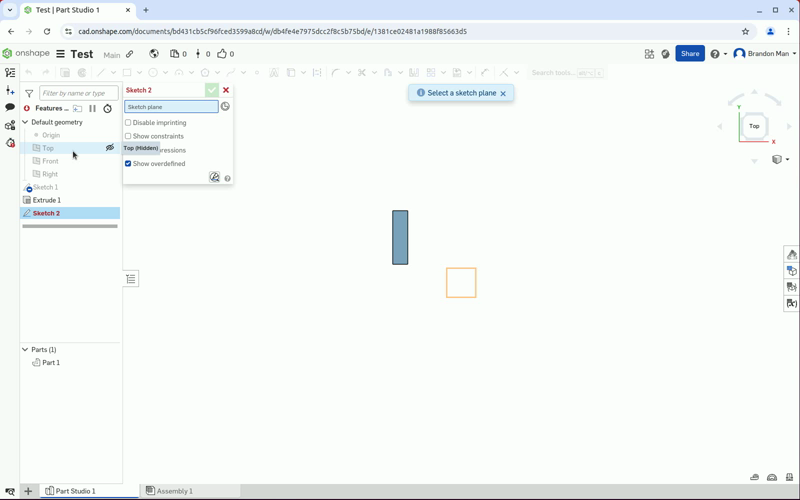
click(73, 150)
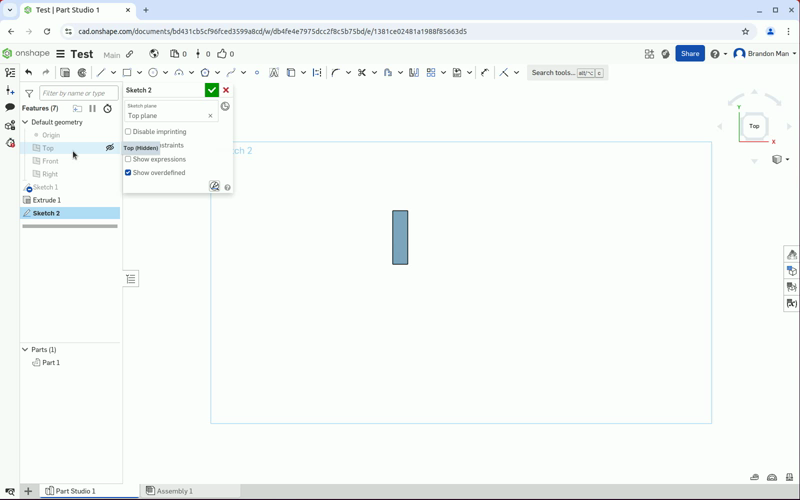
mouse_move(73, 352)
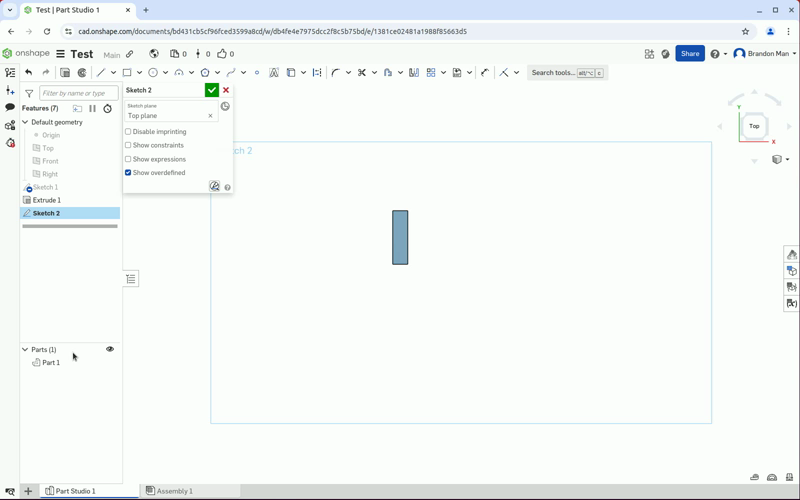
key(y)
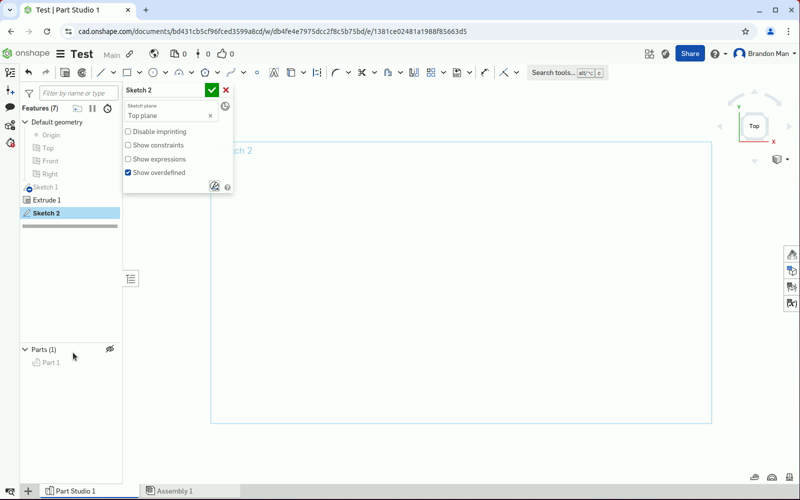
key(l)
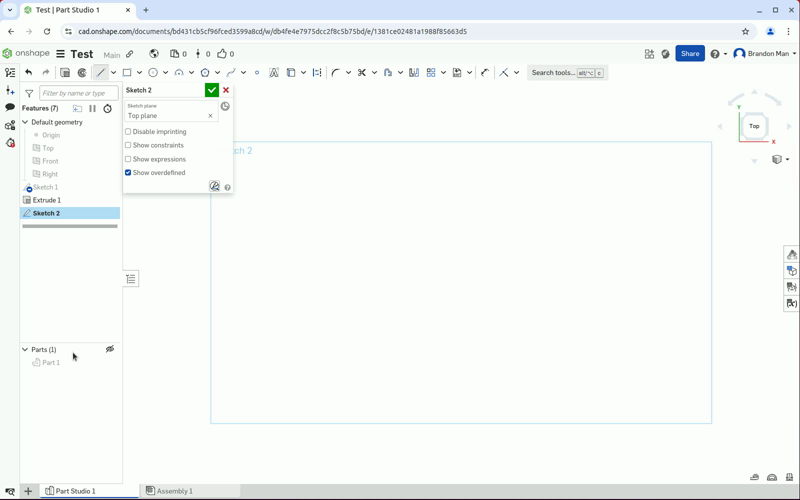
key_down(shift)
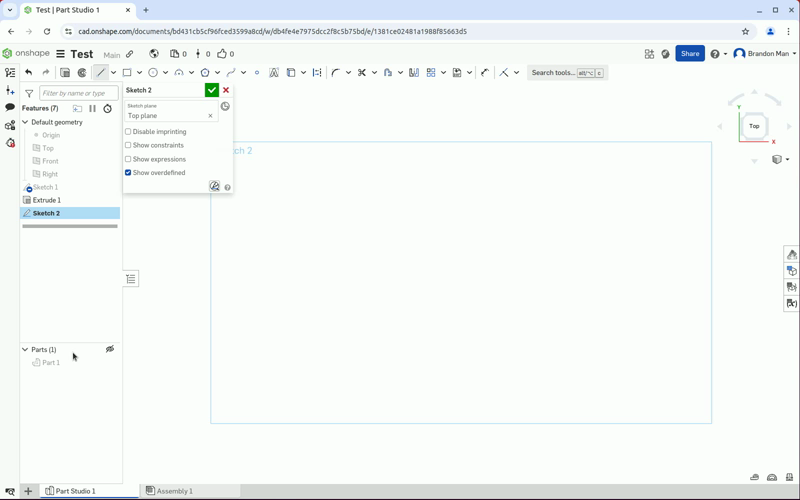
mouse_move(392, 301)
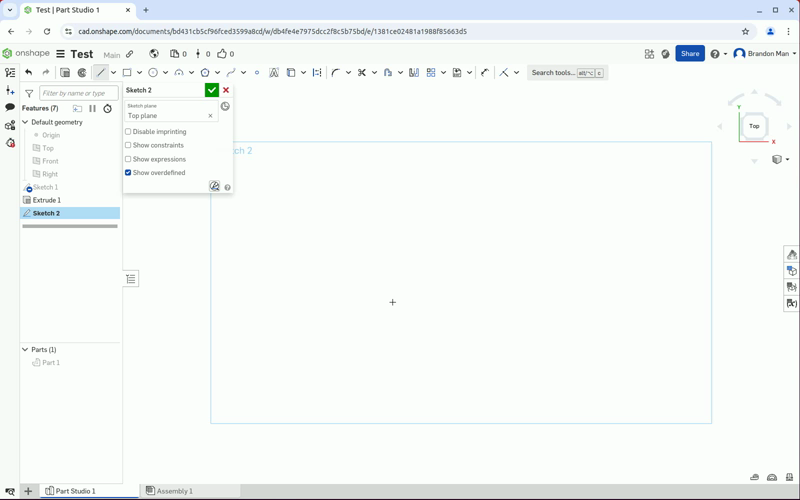
click(392, 301)
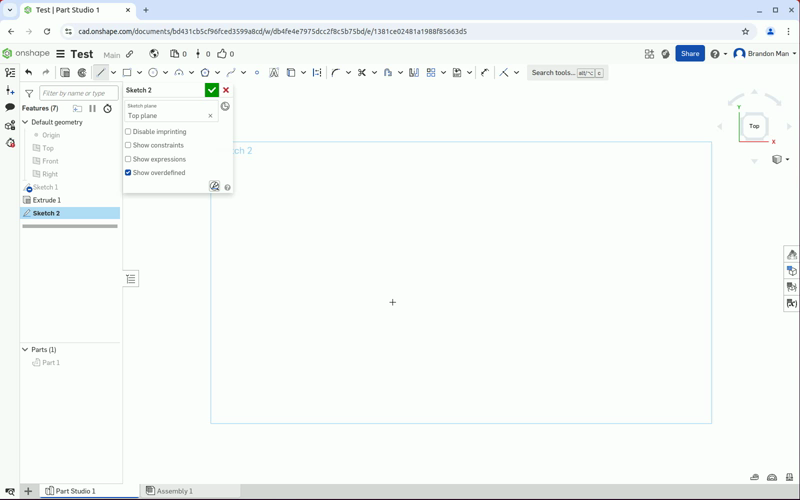
key_up(shift)
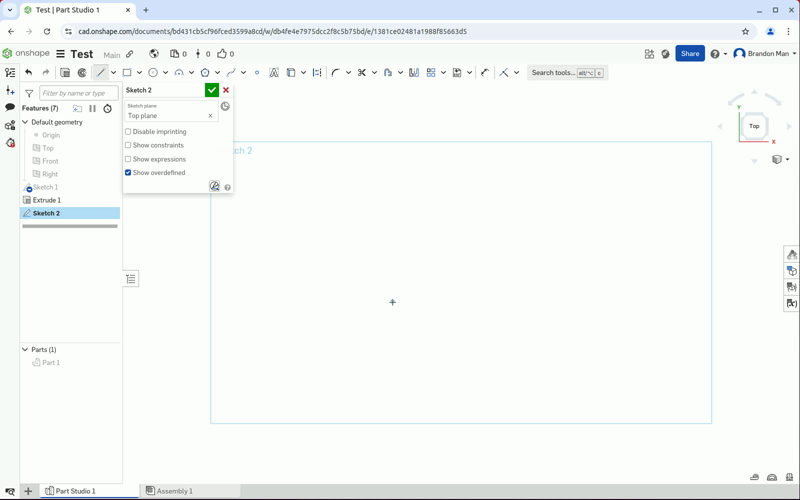
key_down(shift)
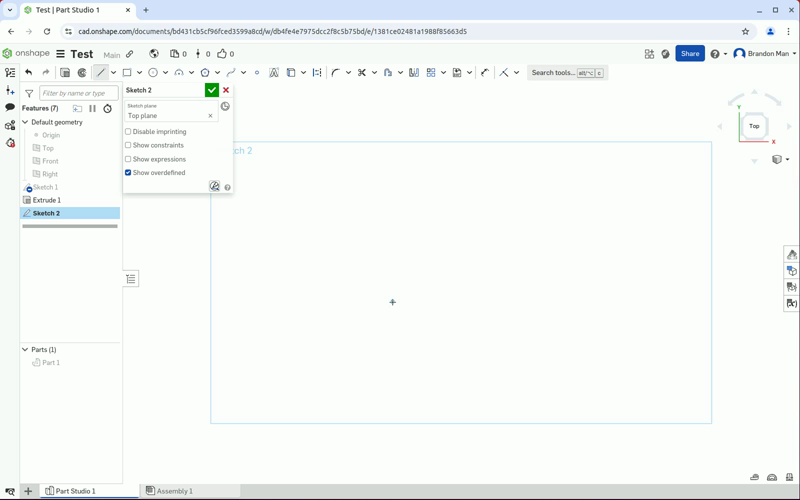
mouse_move(529, 301)
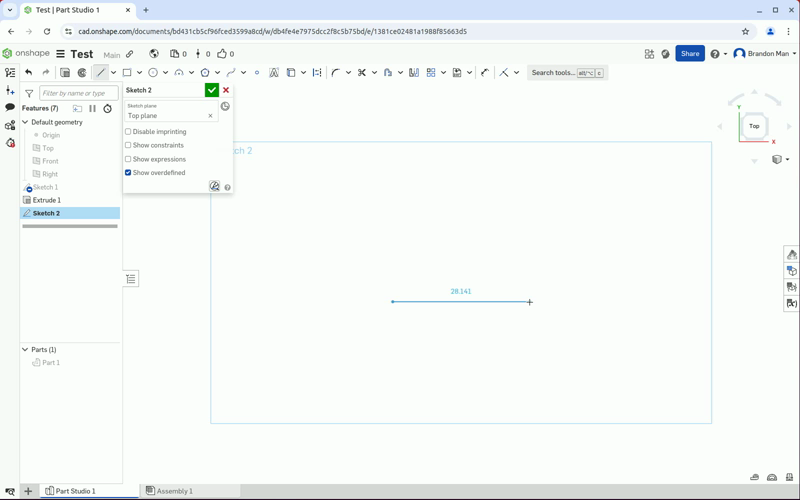
click(529, 301)
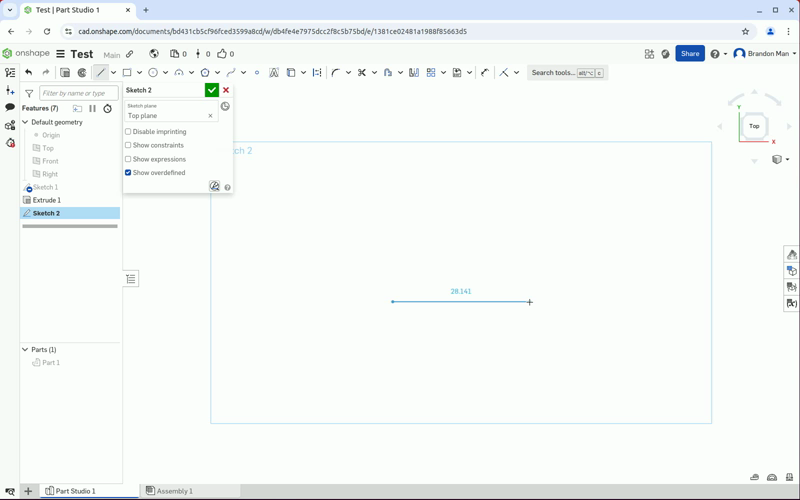
key_up(shift)
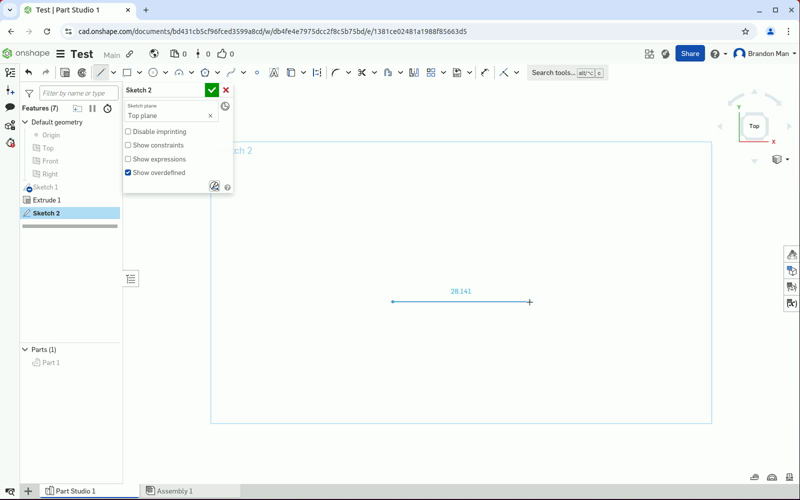
key_down(shift)
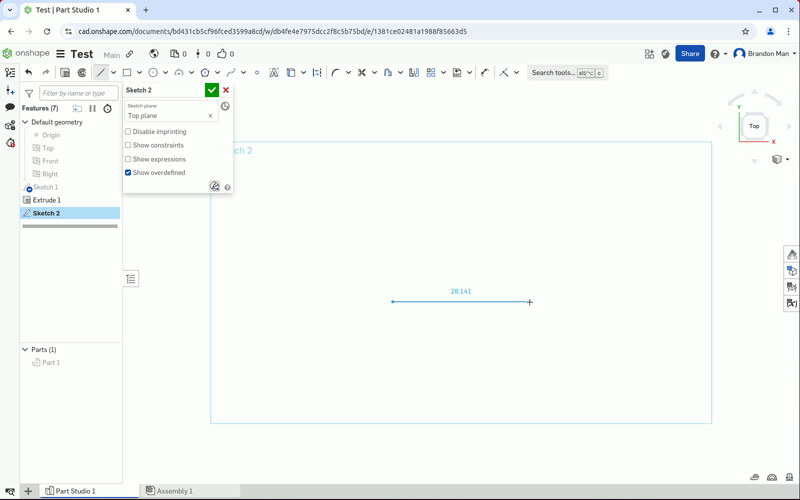
mouse_move(559, 301)
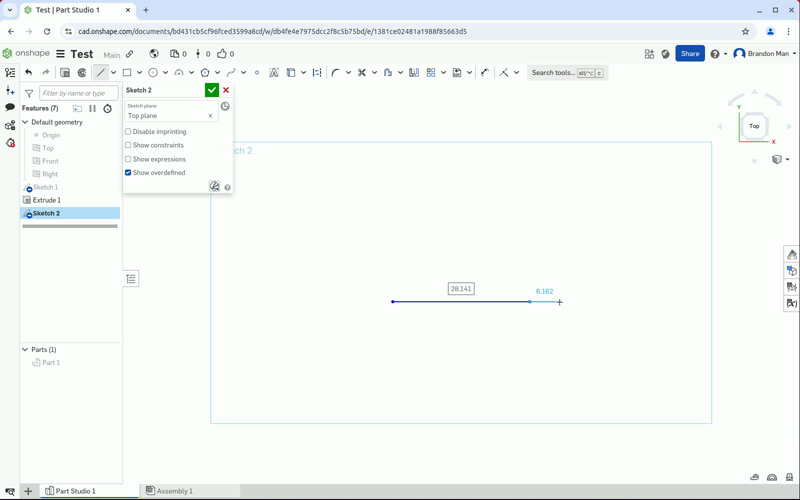
mouse_move(529, 262)
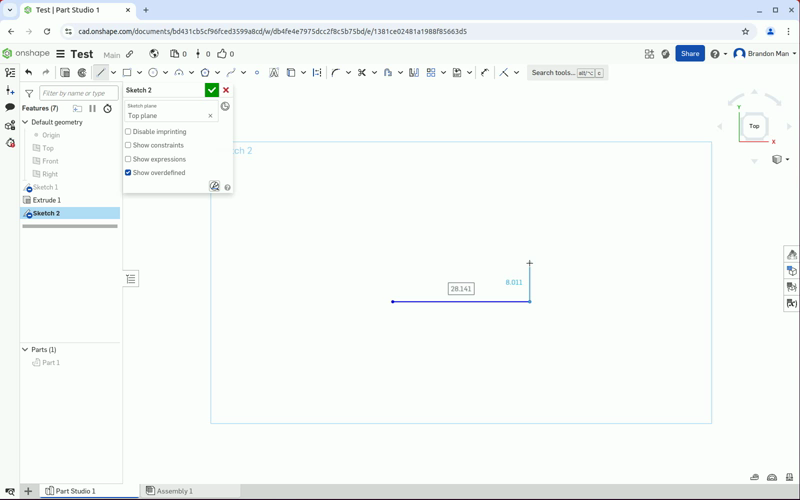
click(529, 262)
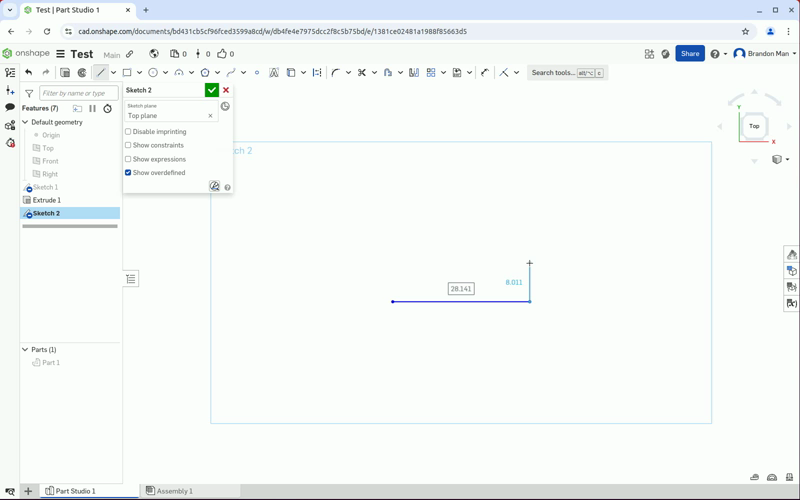
key_up(shift)
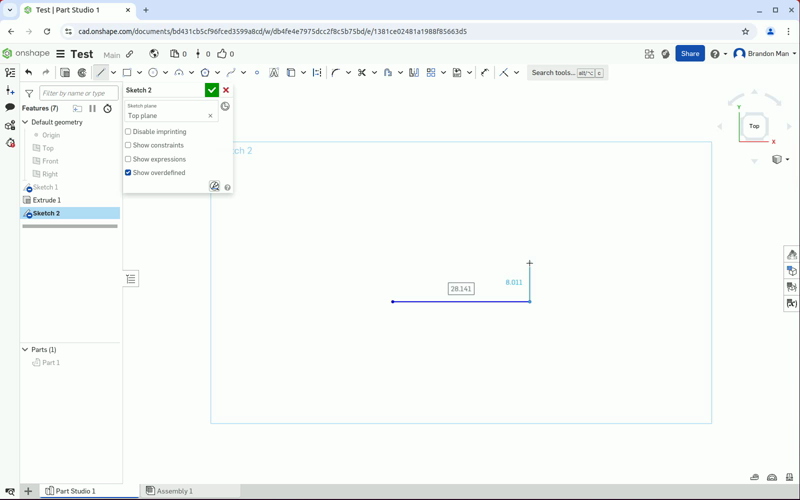
key_down(shift)
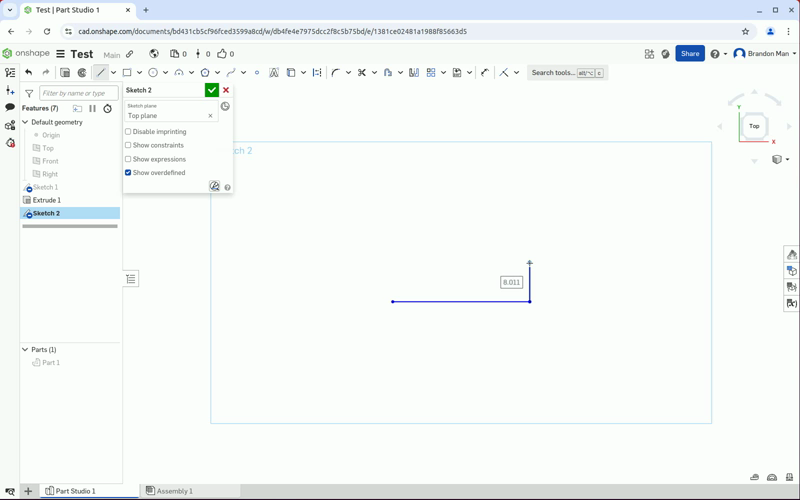
mouse_move(559, 262)
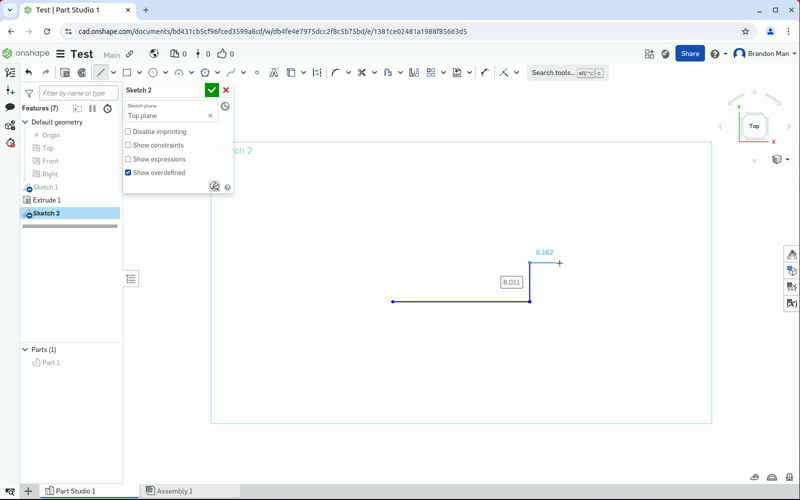
mouse_move(515, 262)
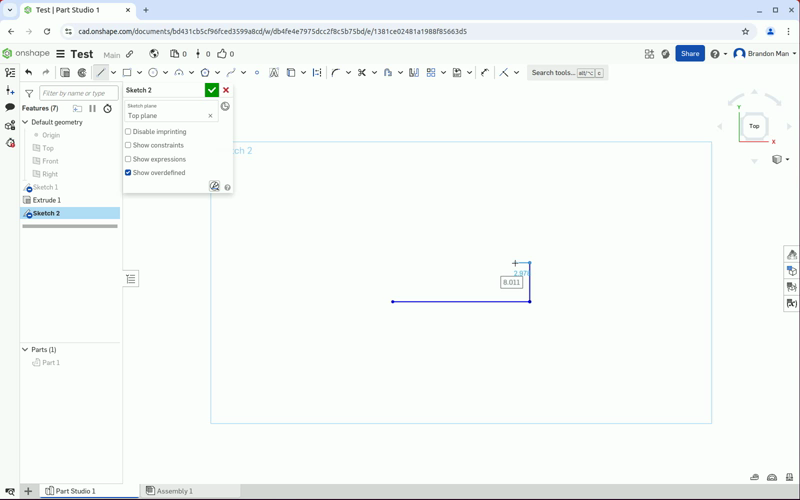
click(515, 262)
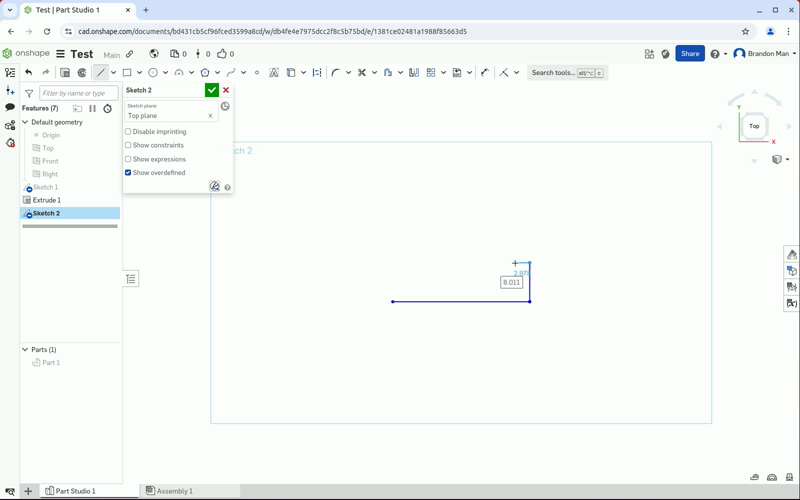
key_up(shift)
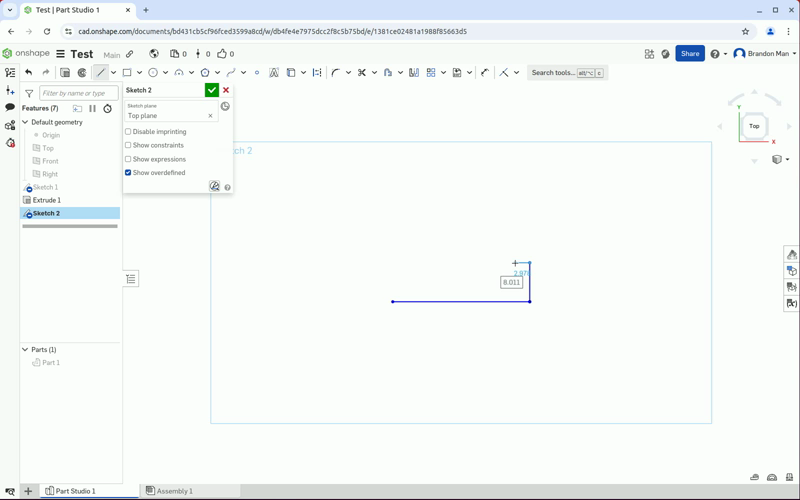
key_down(shift)
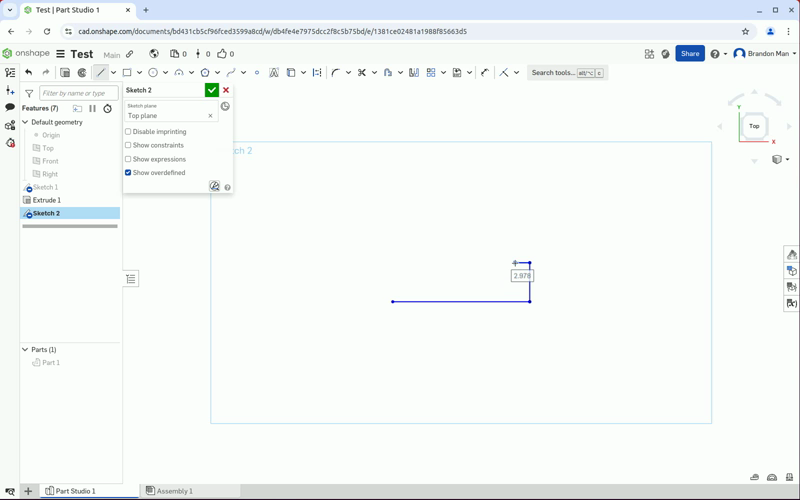
mouse_move(407, 262)
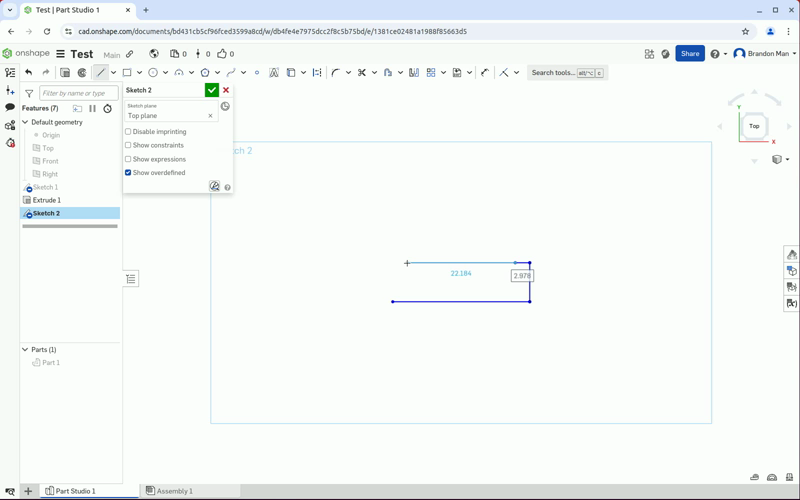
click(407, 262)
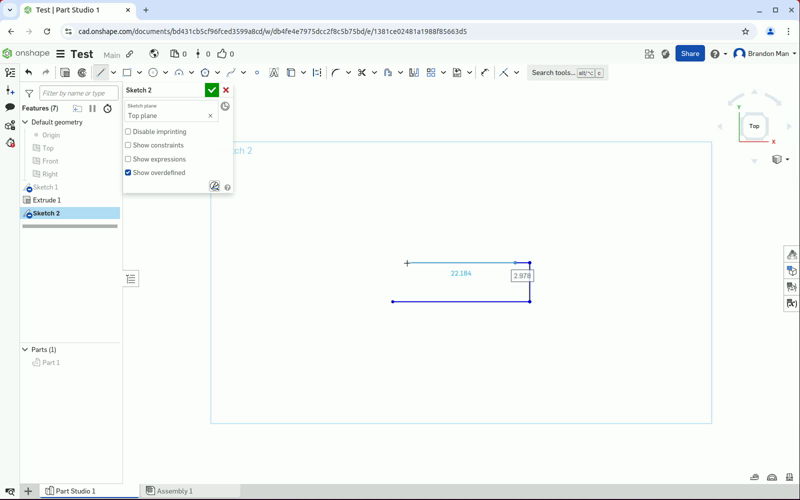
key_up(shift)
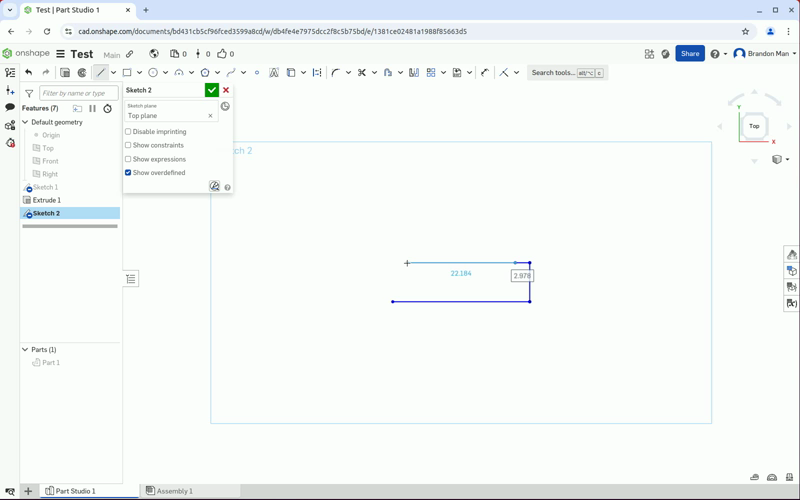
key_down(shift)
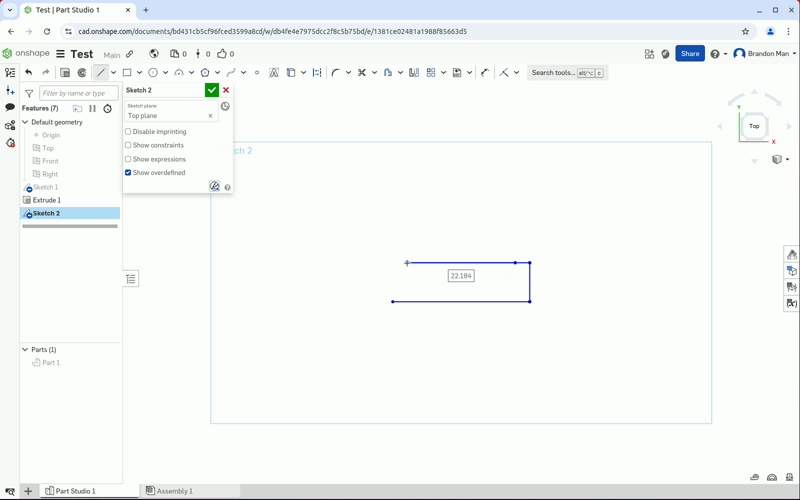
mouse_move(437, 262)
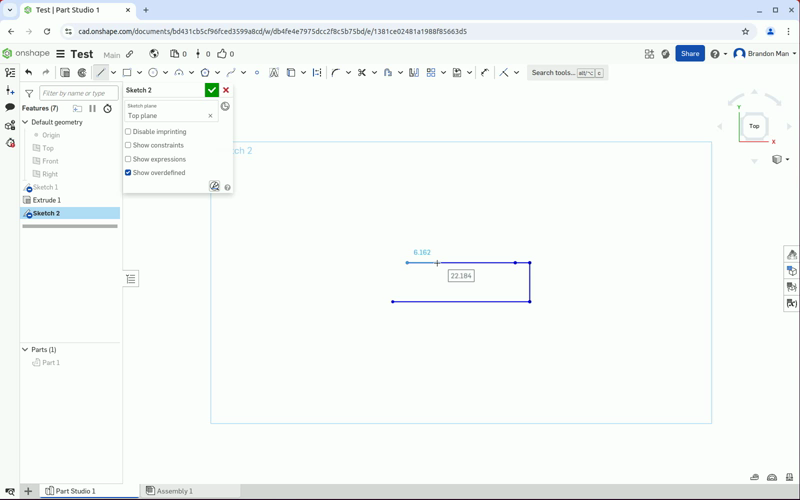
mouse_move(392, 262)
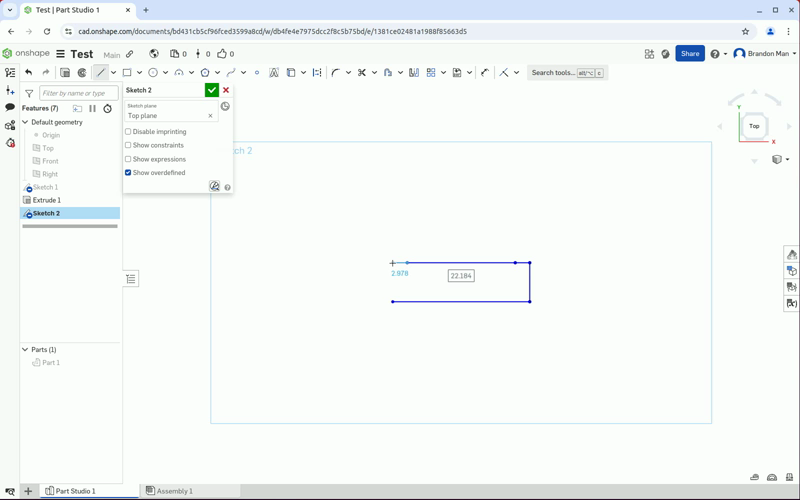
click(392, 262)
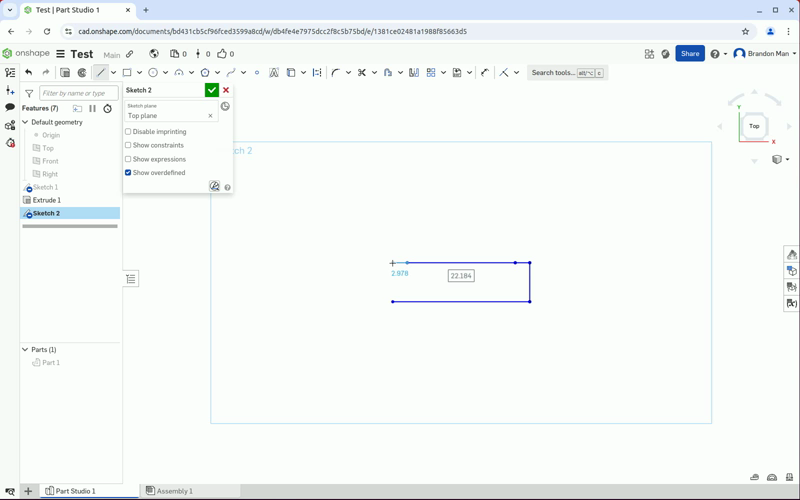
key_up(shift)
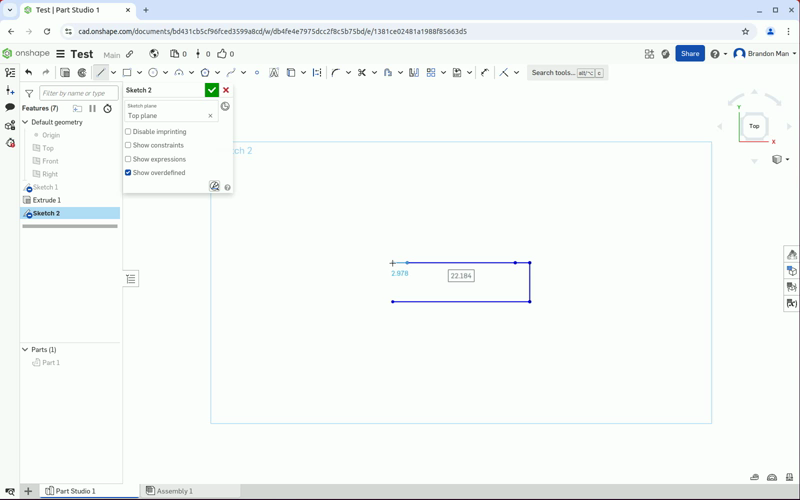
mouse_move(422, 262)
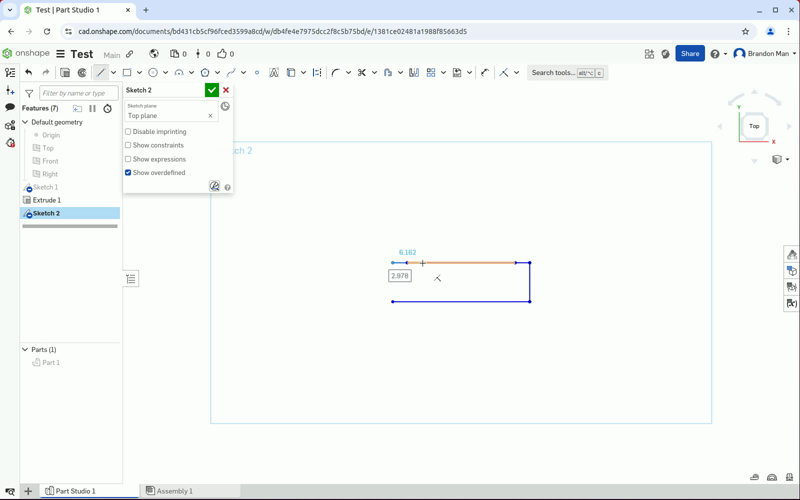
key_down(shift)
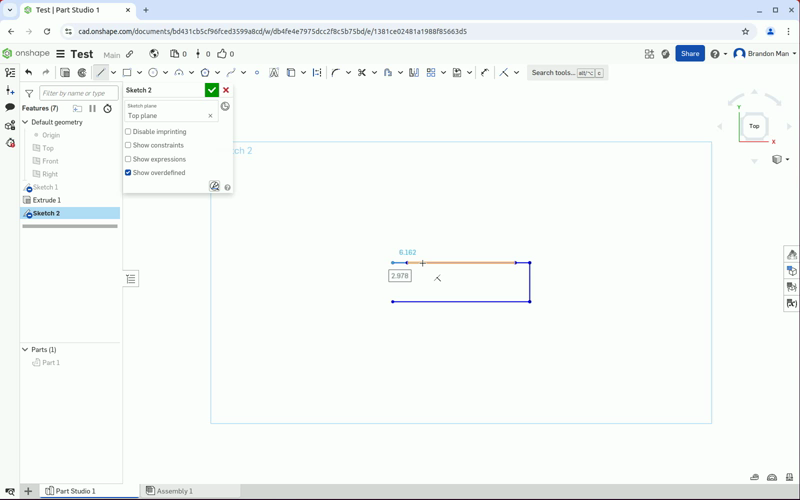
mouse_move(392, 301)
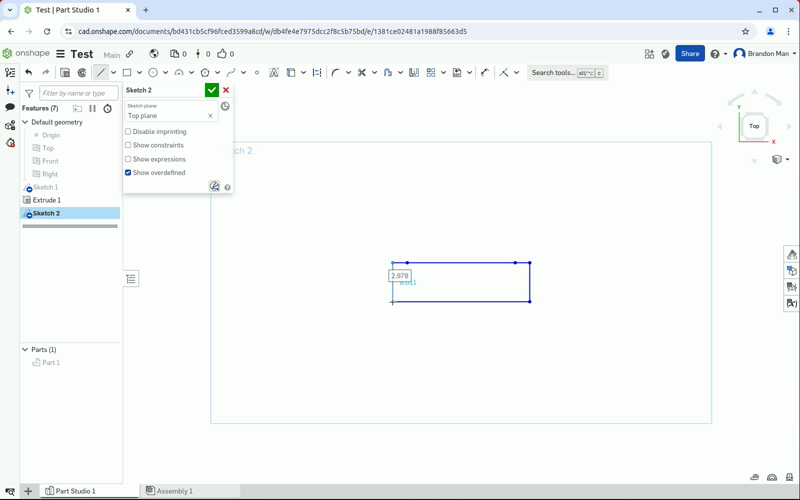
key_up(shift)
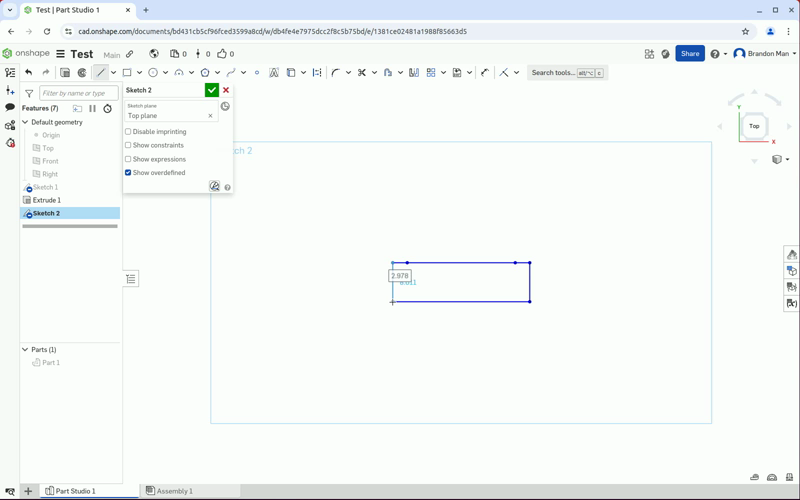
click(392, 301)
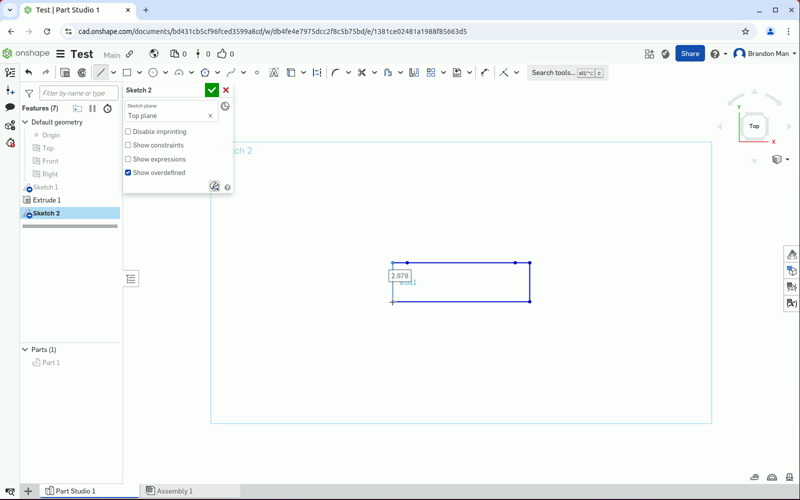
key(esc)
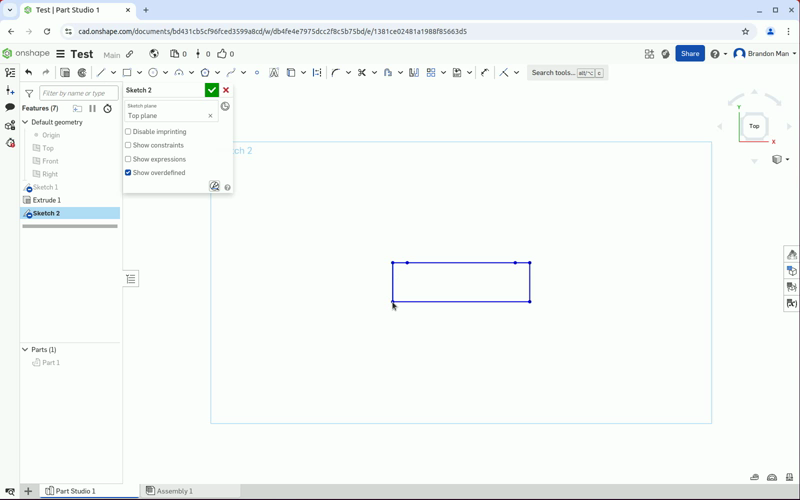
mouse_move(458, 280)
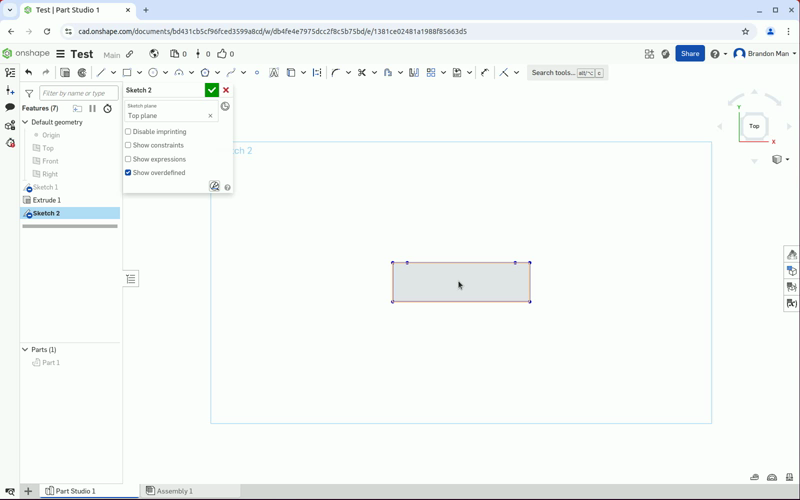
click(458, 280)
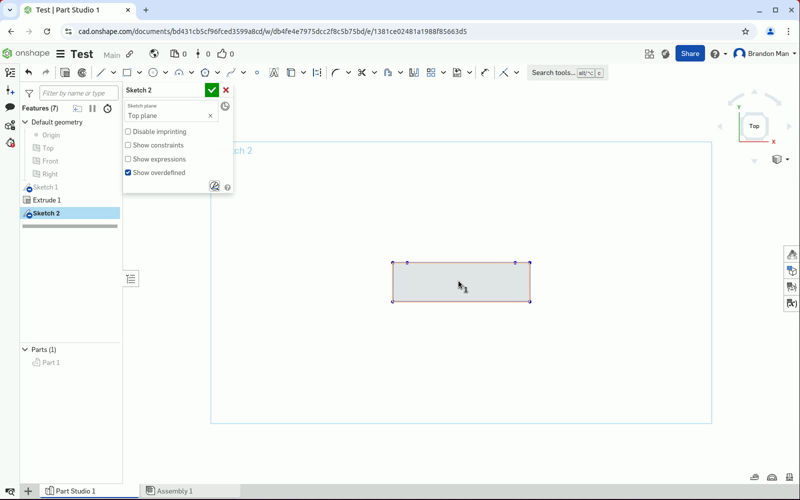
mouse_move(73, 352)
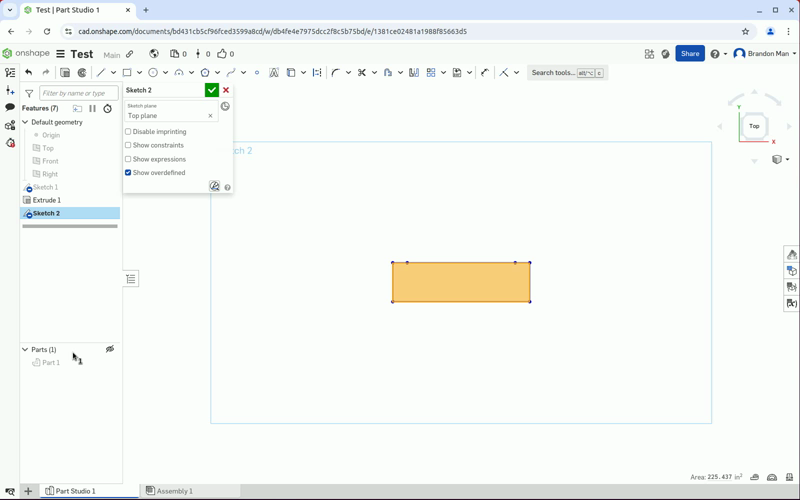
key(shift+y)
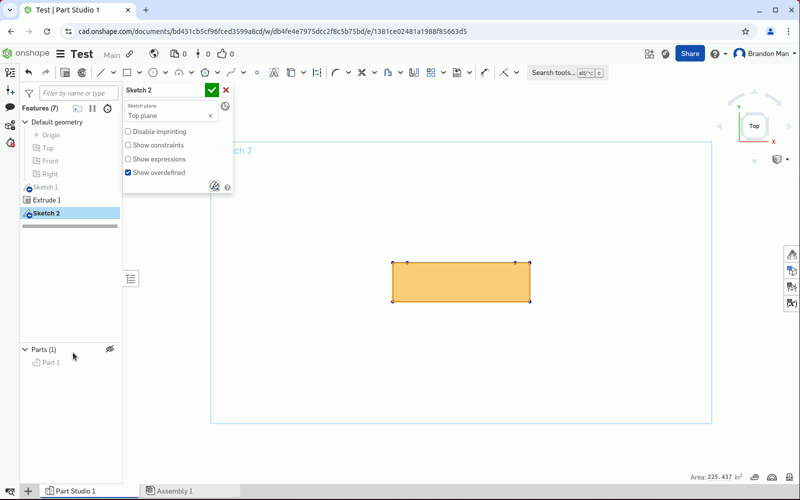
key(shift+e)
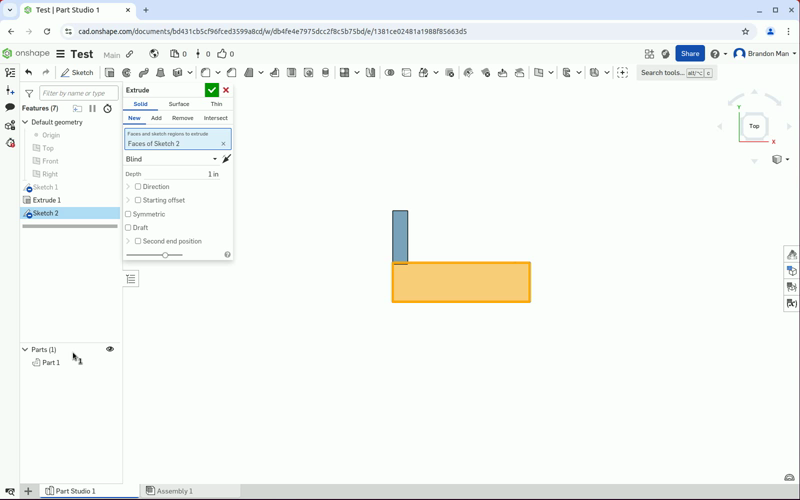
mouse_move(143, 106)
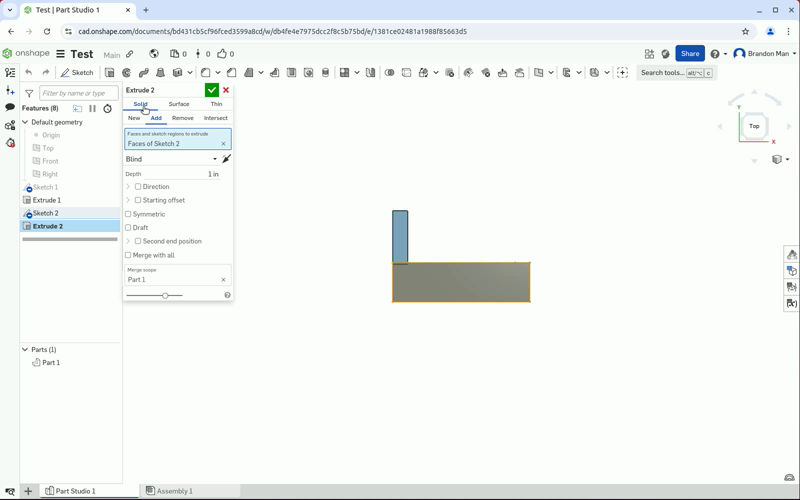
click(143, 106)
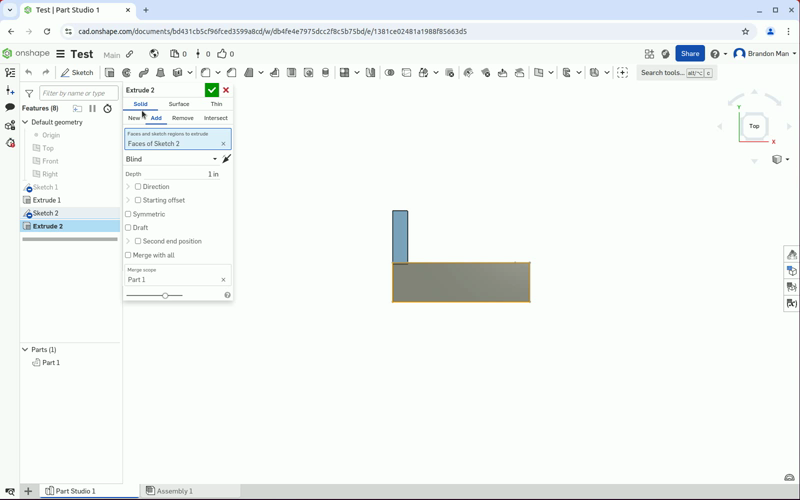
mouse_move(137, 120)
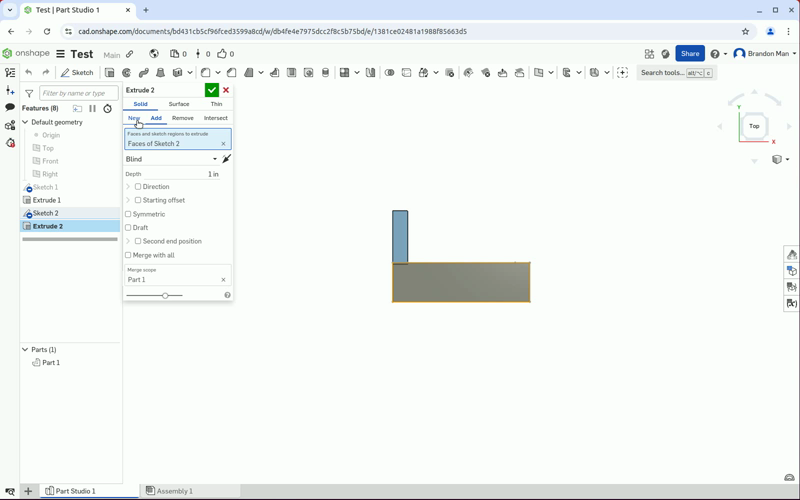
click(137, 120)
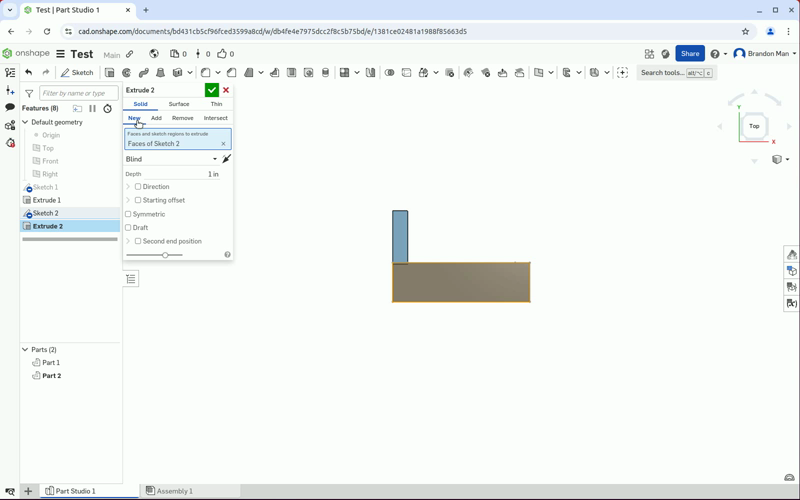
key(tab, 4)
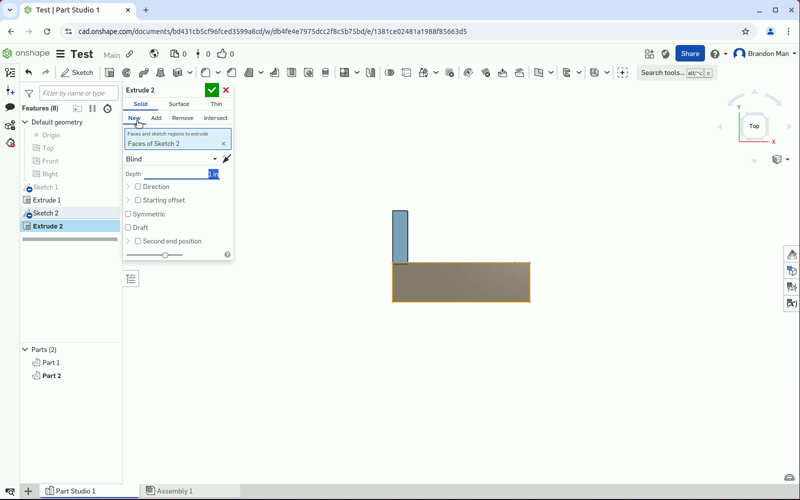
text(23.108)
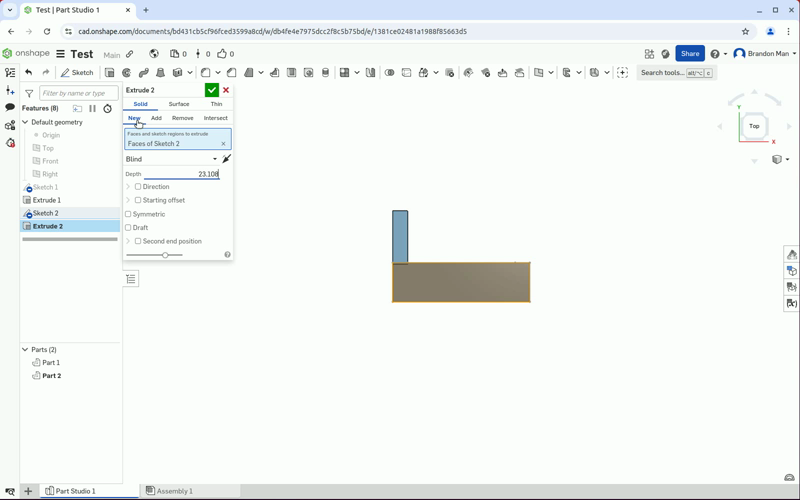
key(enter)
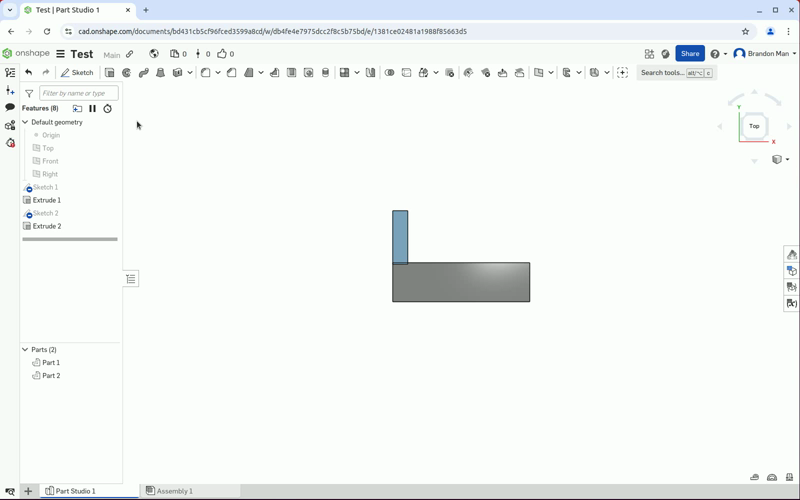
key(shift+h)
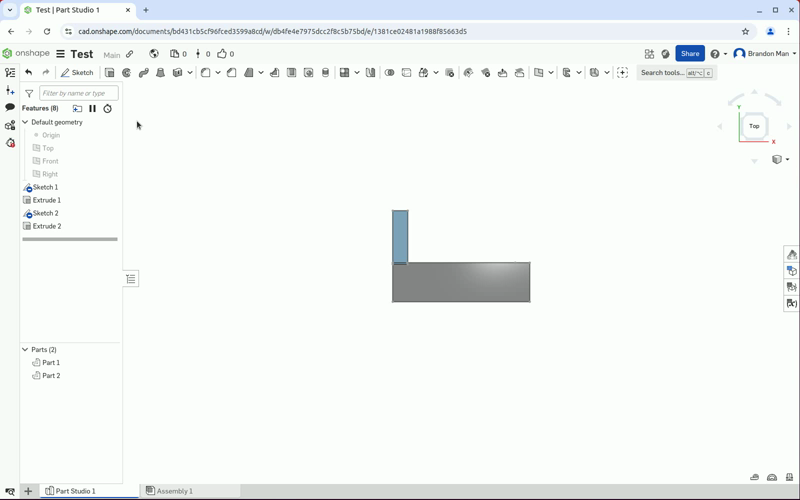
key(shift+h)
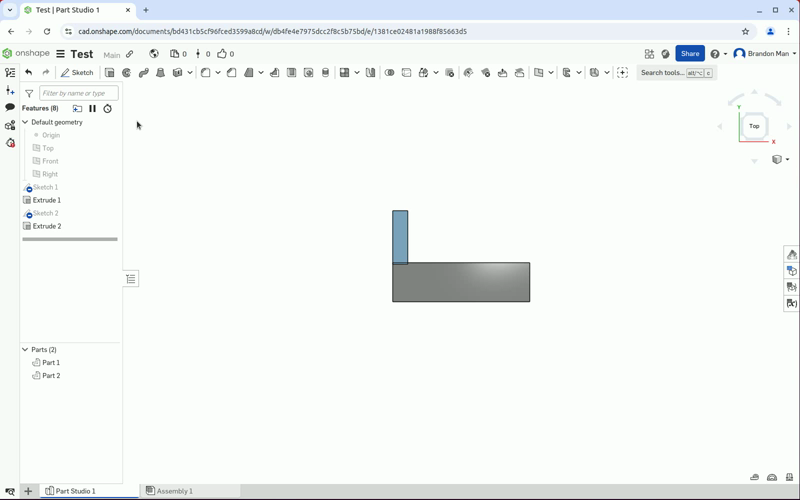
mouse_move(73, 189)
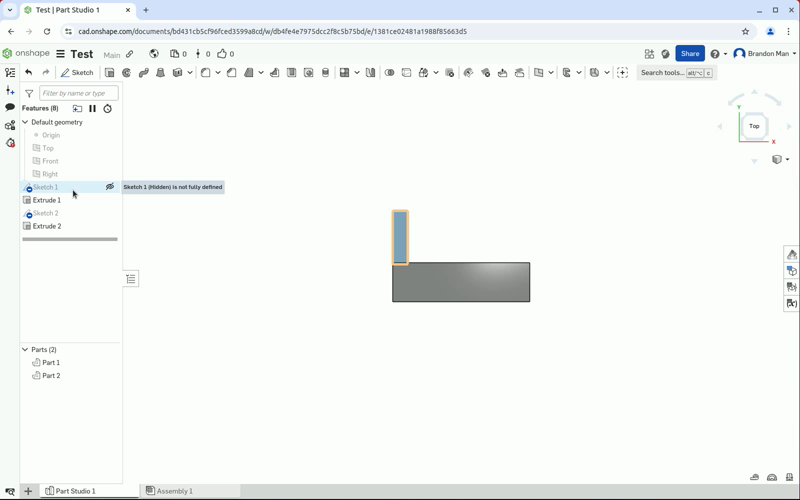
click(73, 189)
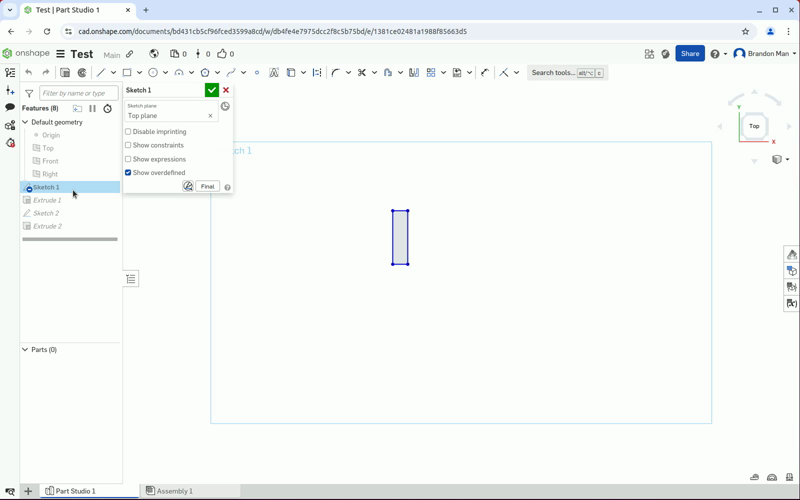
mouse_move(229, 92)
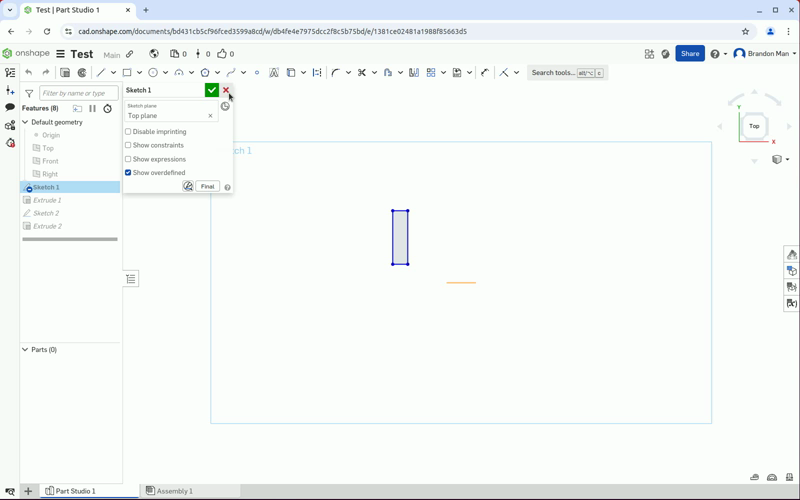
click(229, 92)
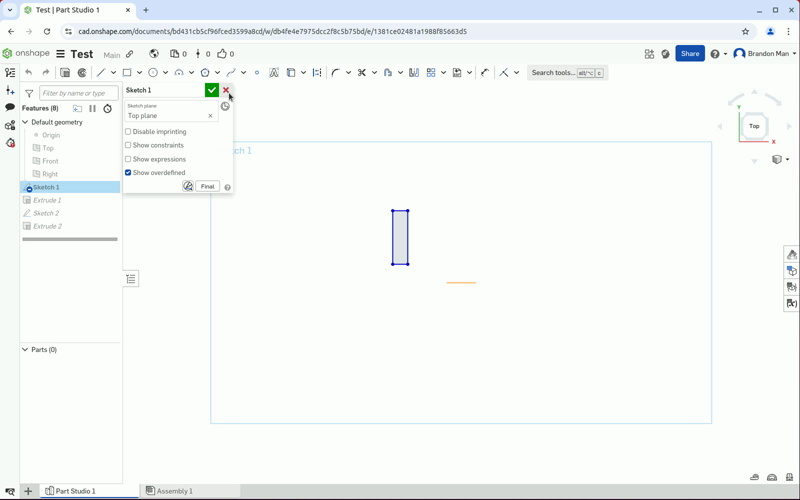
key(shift+s)
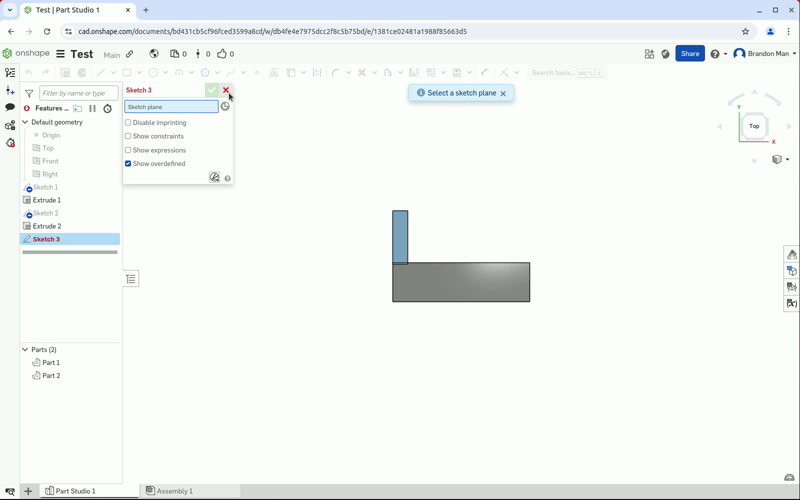
mouse_move(73, 150)
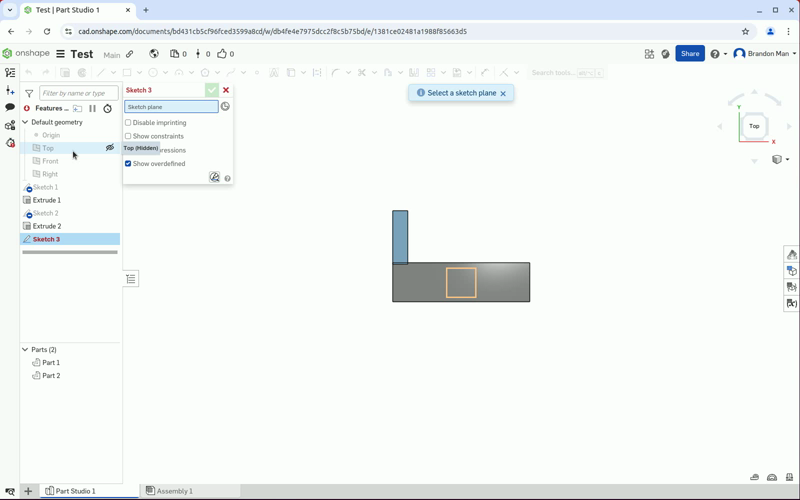
click(73, 150)
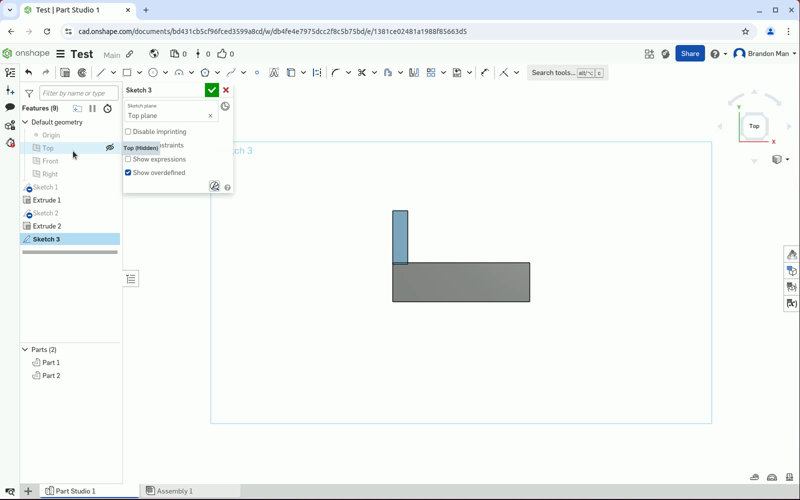
mouse_move(73, 352)
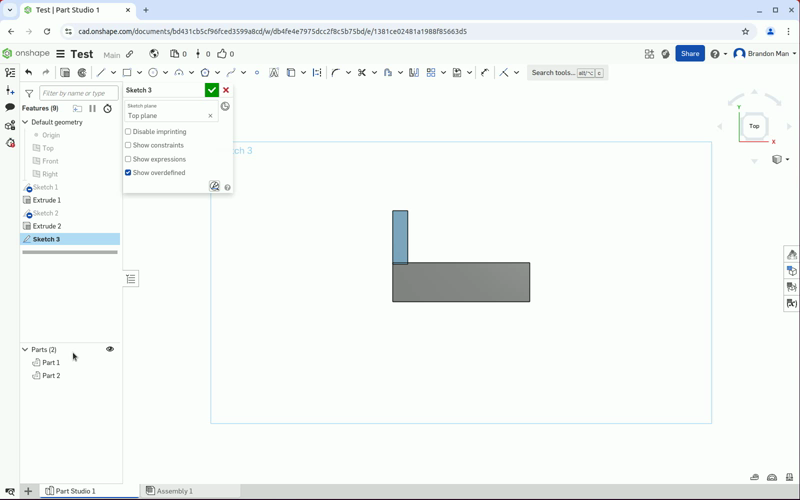
key(y)
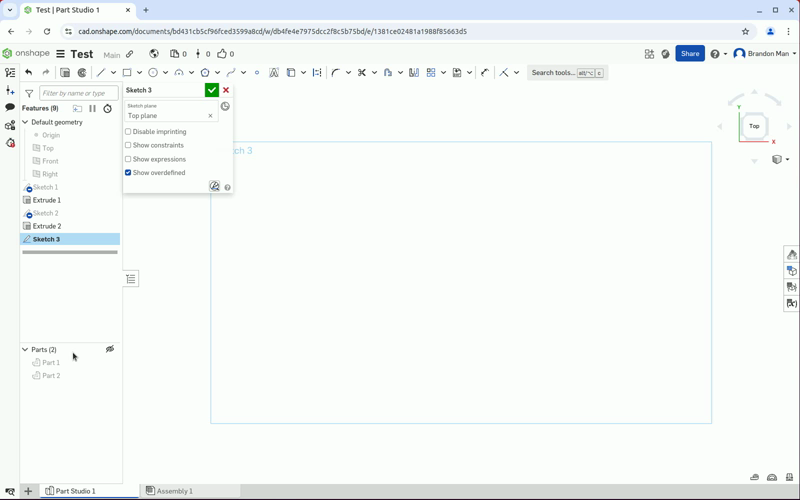
key(l)
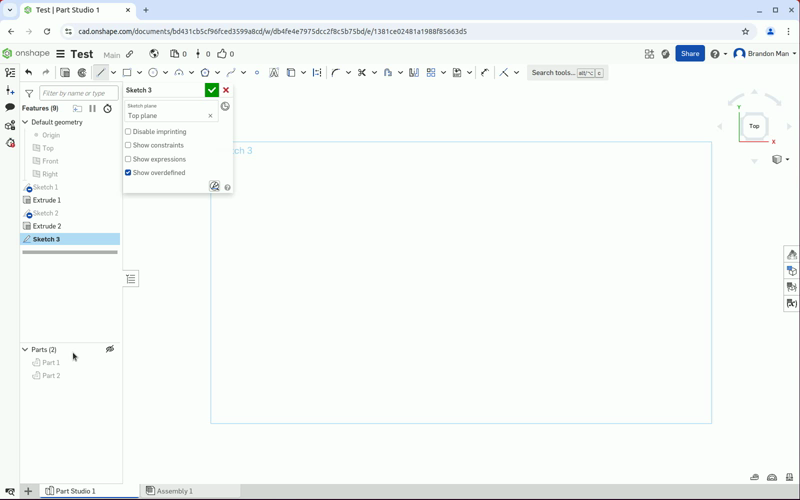
key_down(shift)
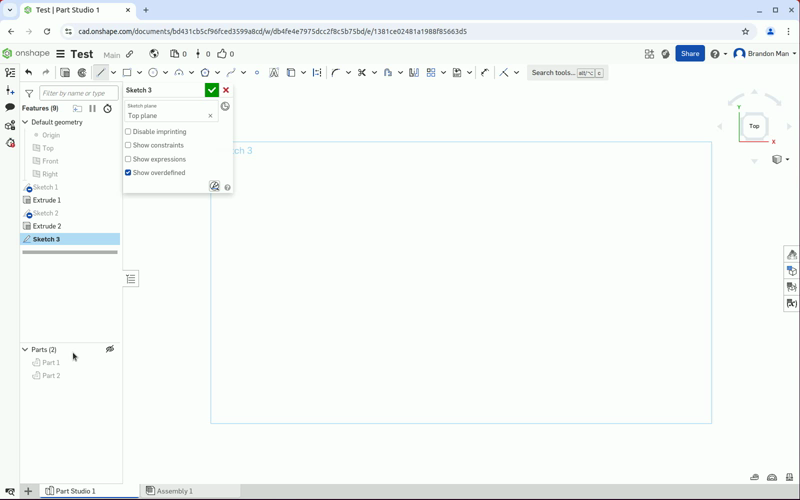
mouse_move(513, 264)
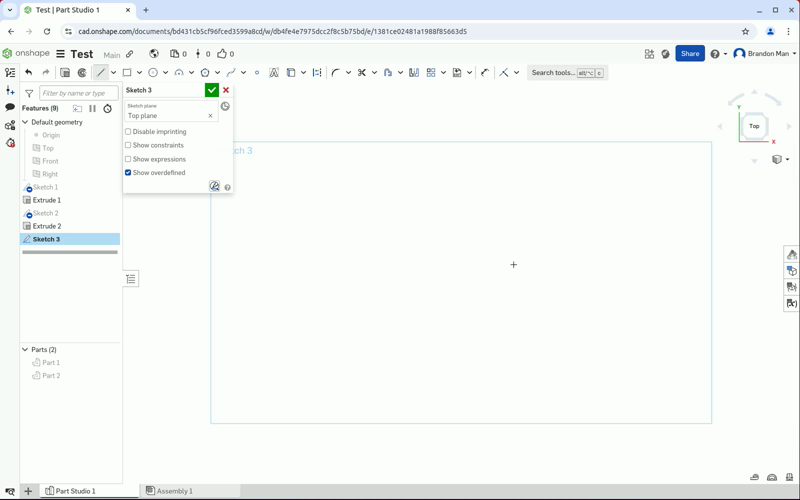
click(513, 264)
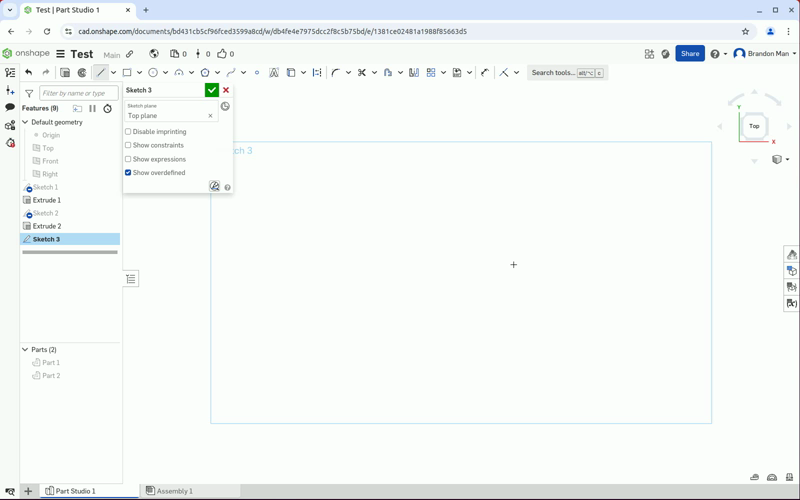
key_up(shift)
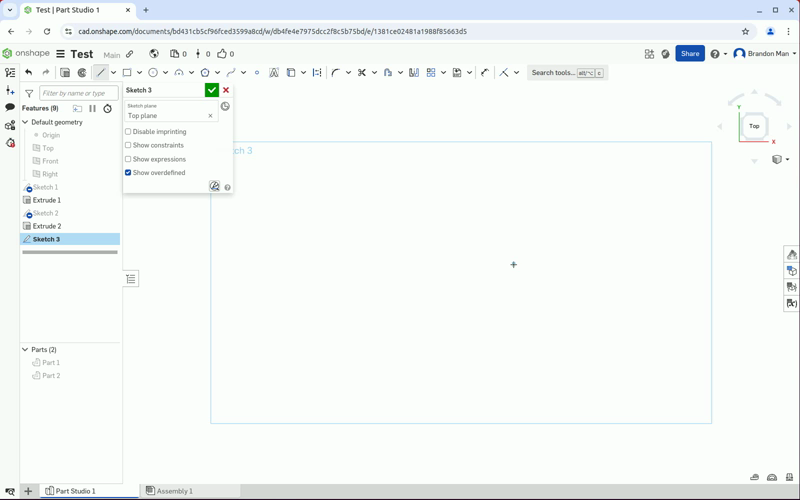
key_down(shift)
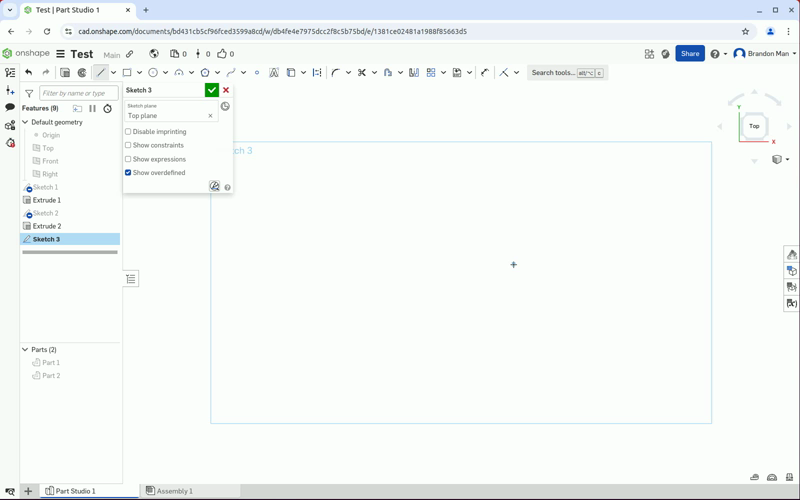
mouse_move(543, 264)
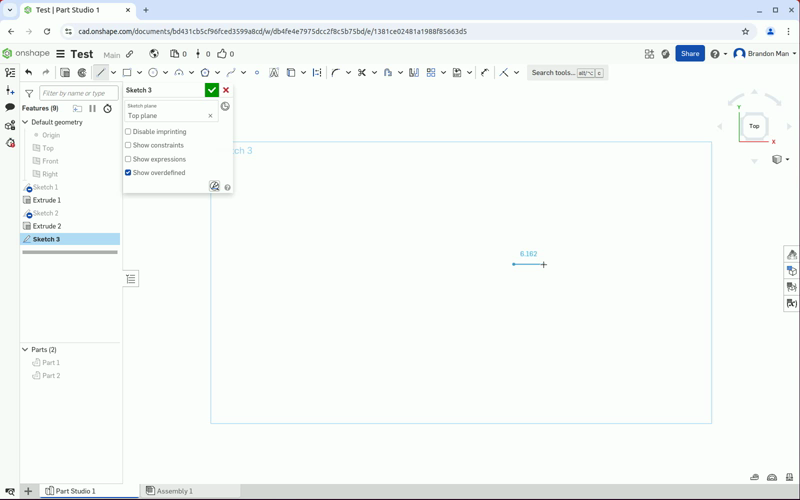
mouse_move(528, 264)
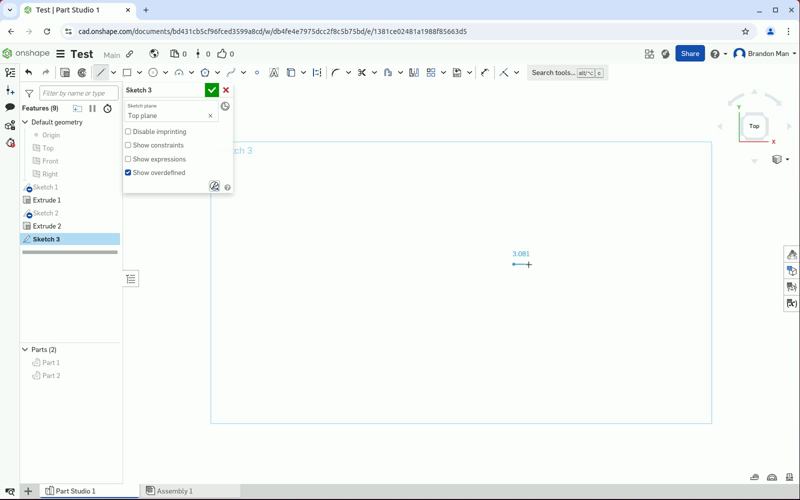
click(528, 264)
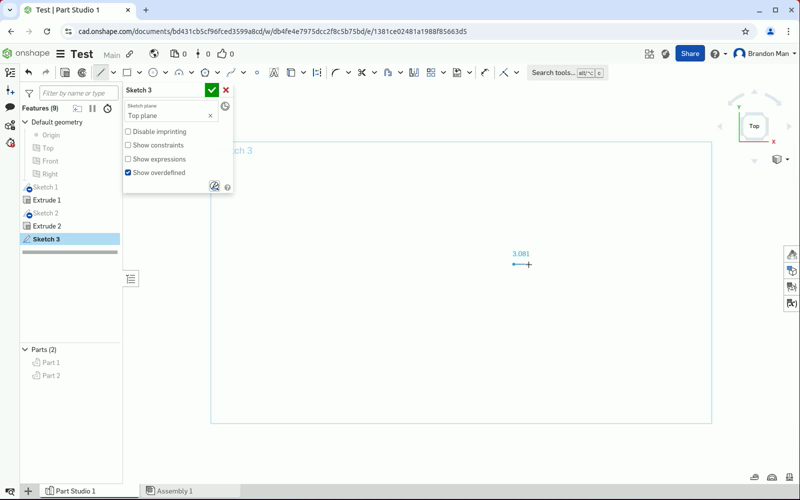
key_up(shift)
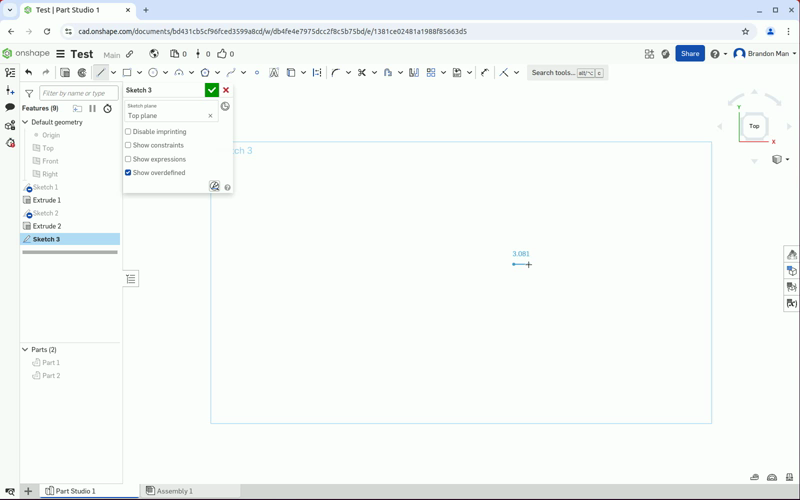
key_down(shift)
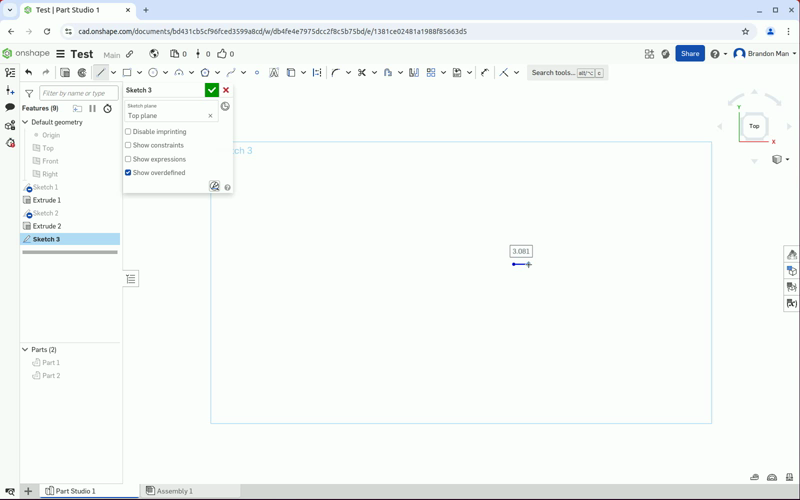
mouse_move(558, 264)
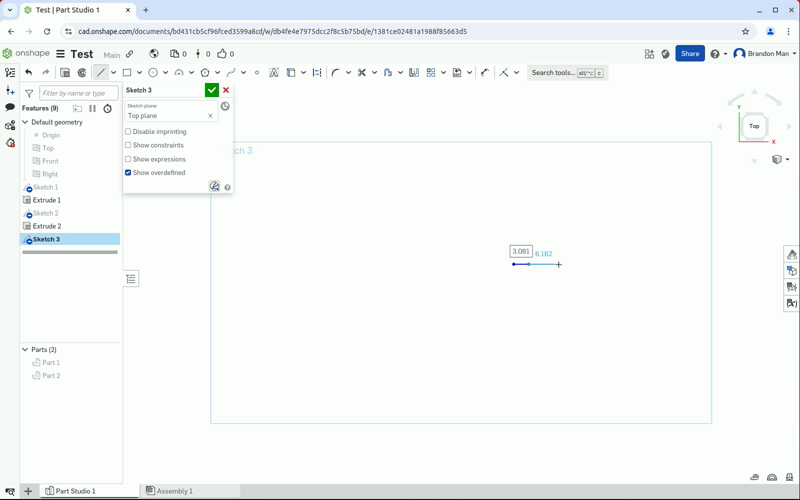
mouse_move(528, 227)
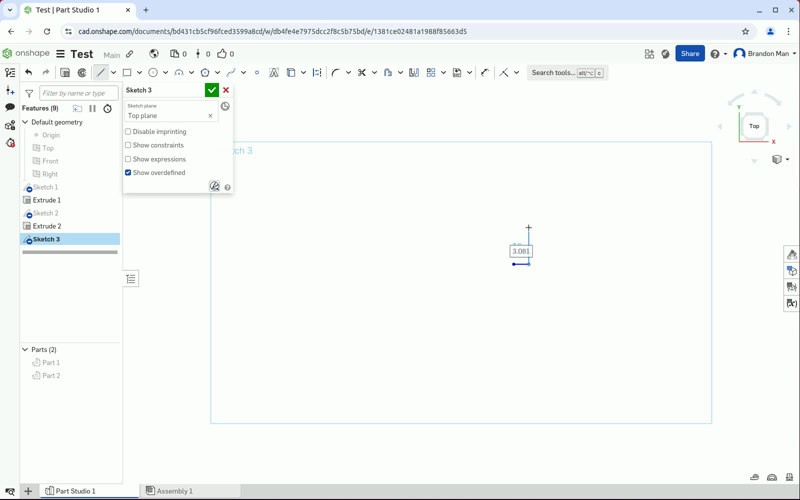
click(528, 227)
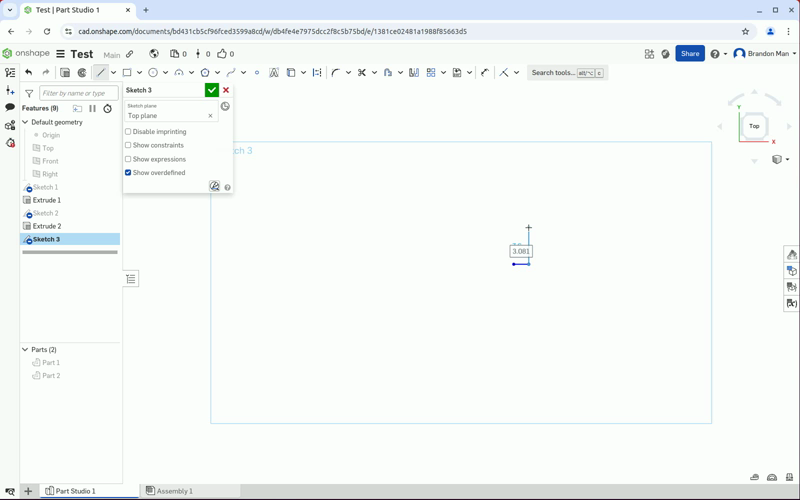
key_up(shift)
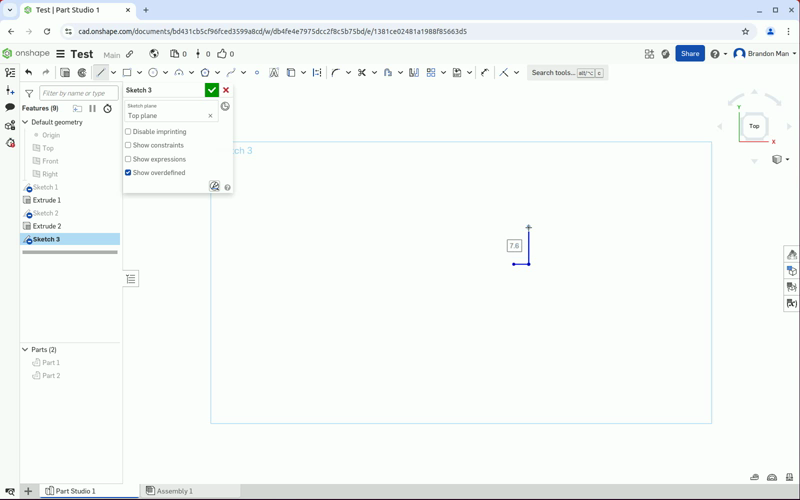
key_down(shift)
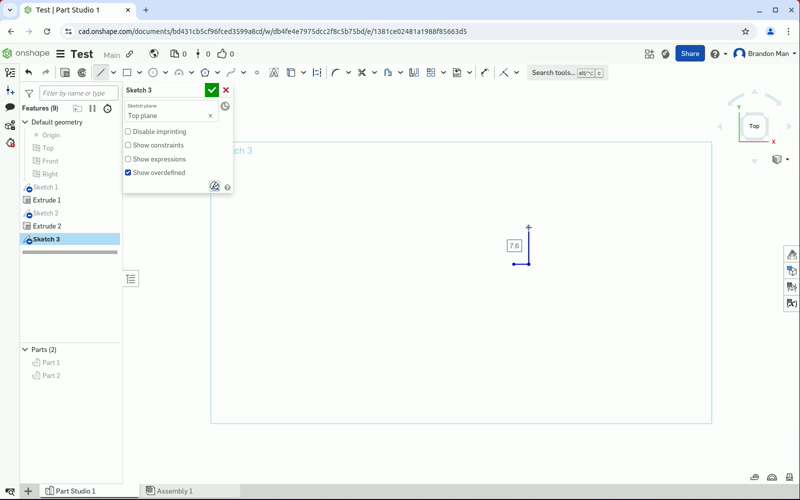
mouse_move(558, 227)
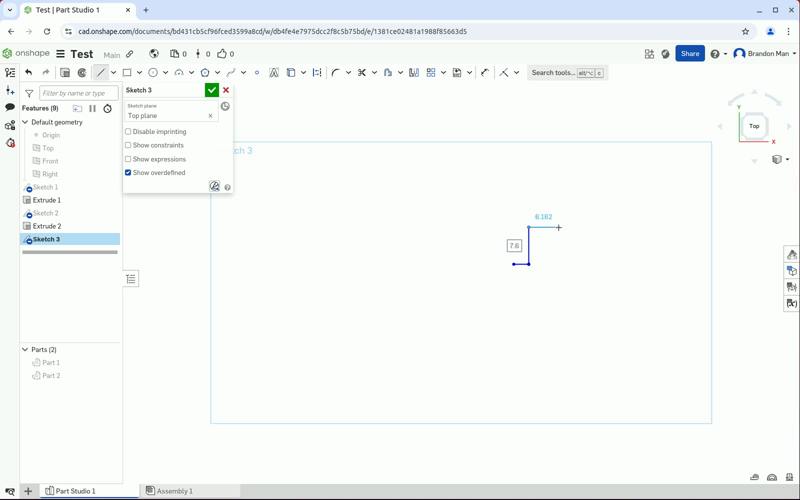
mouse_move(513, 227)
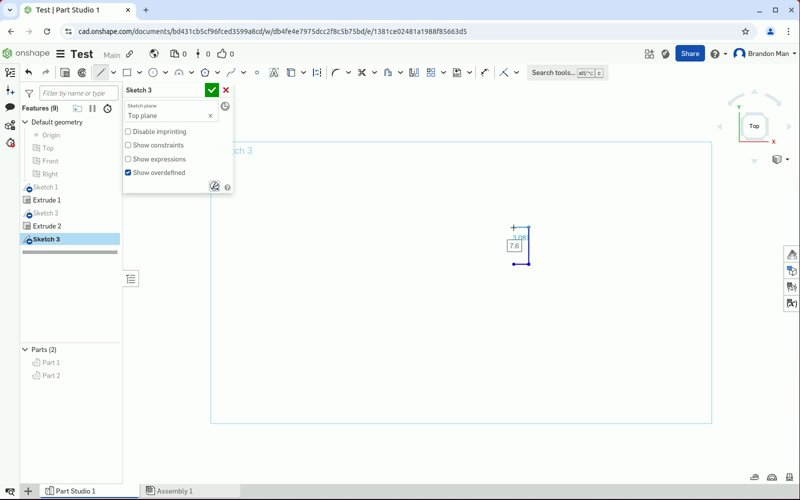
click(513, 227)
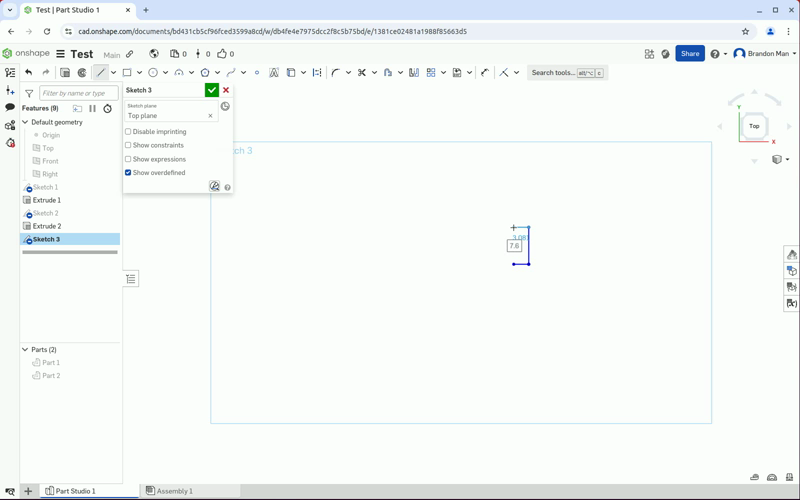
key_up(shift)
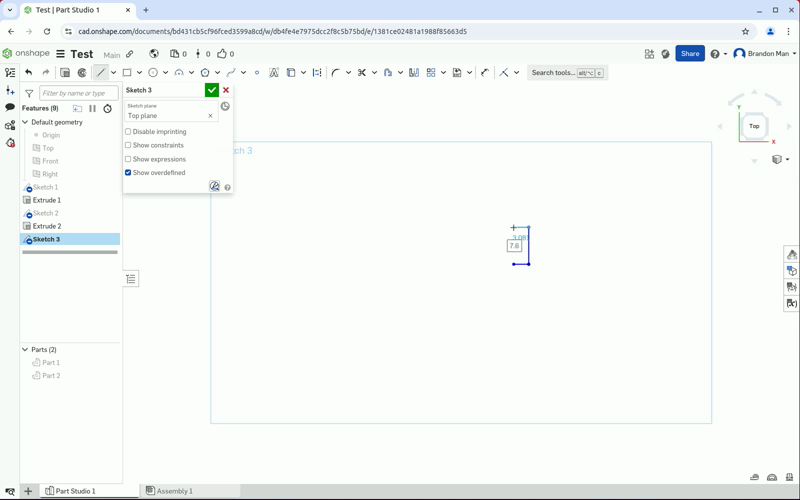
mouse_move(543, 227)
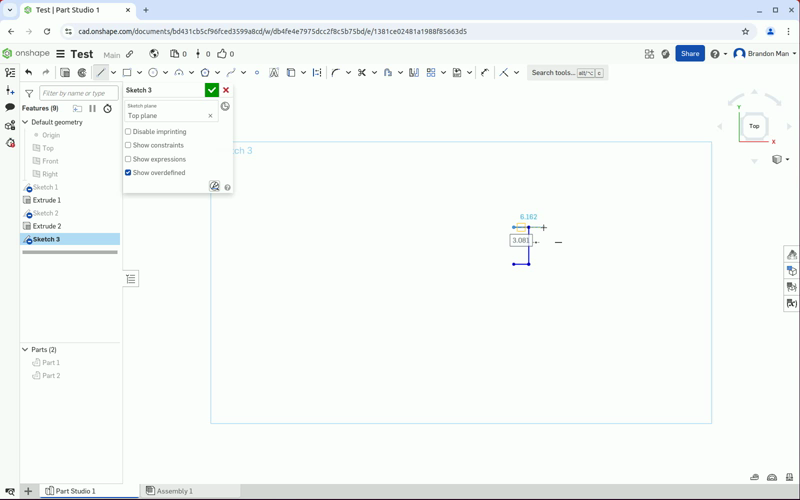
key_down(shift)
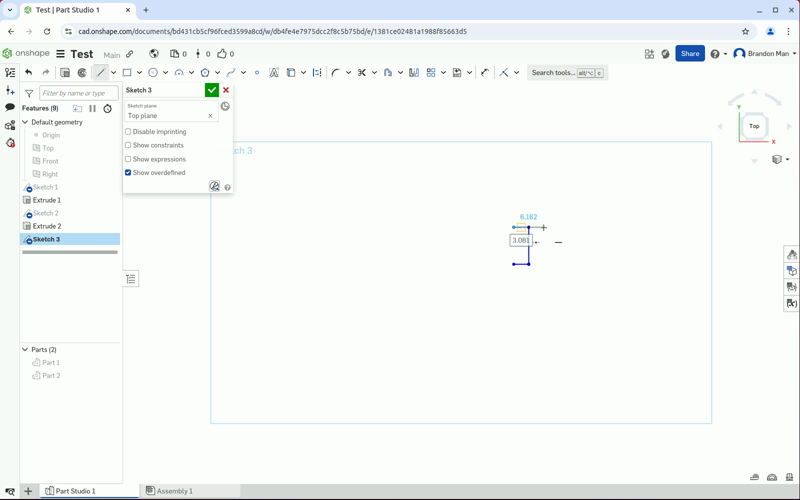
mouse_move(513, 264)
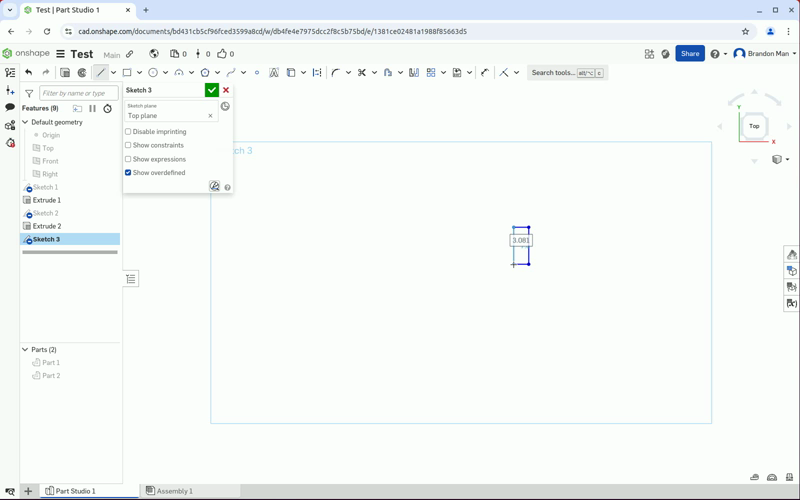
key_up(shift)
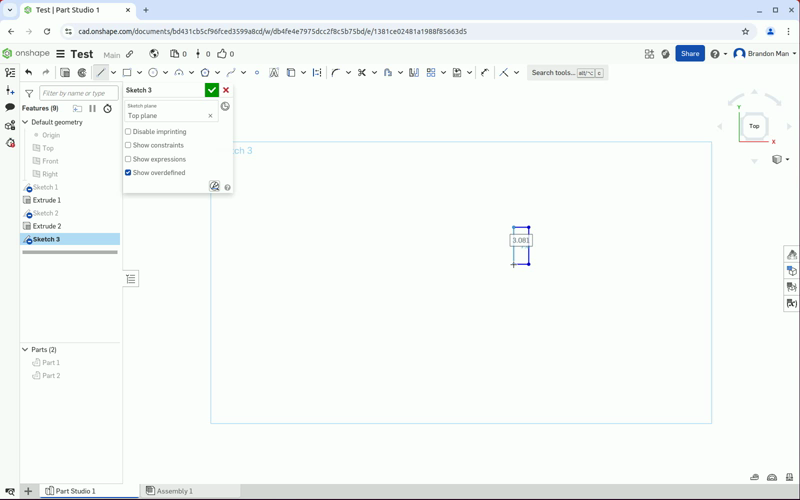
click(513, 264)
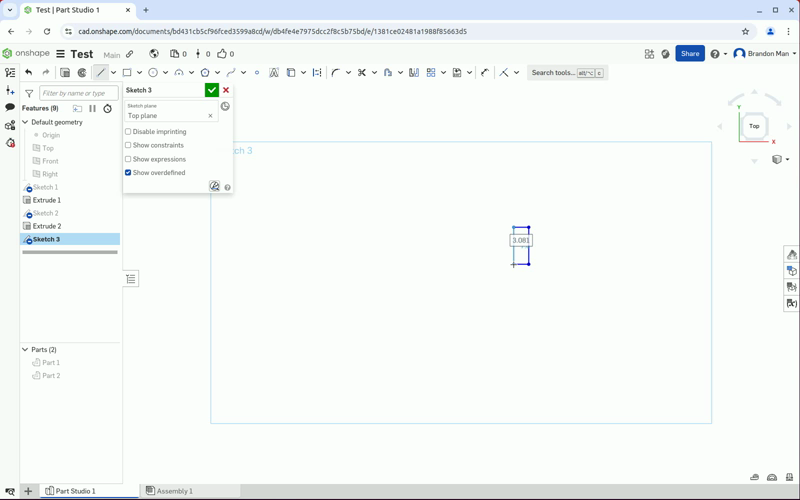
key(esc)
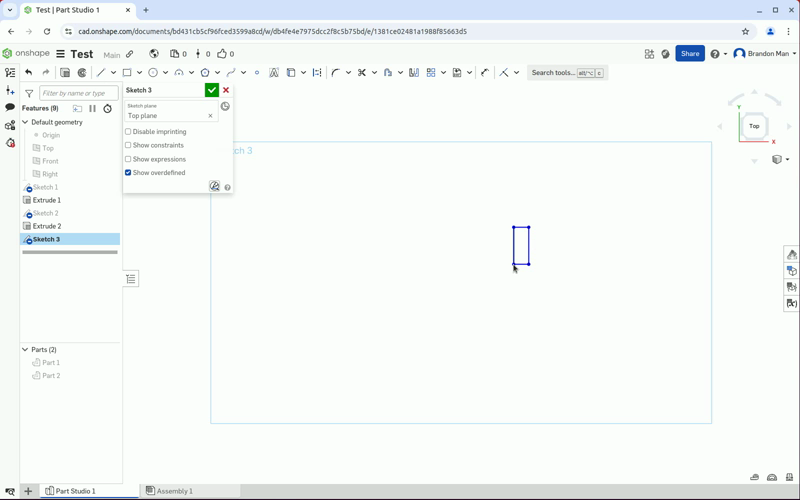
mouse_move(520, 255)
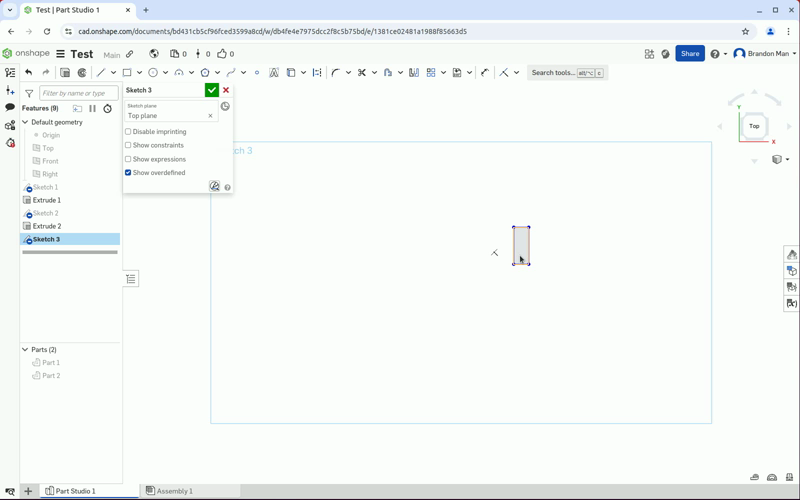
scroll(6)
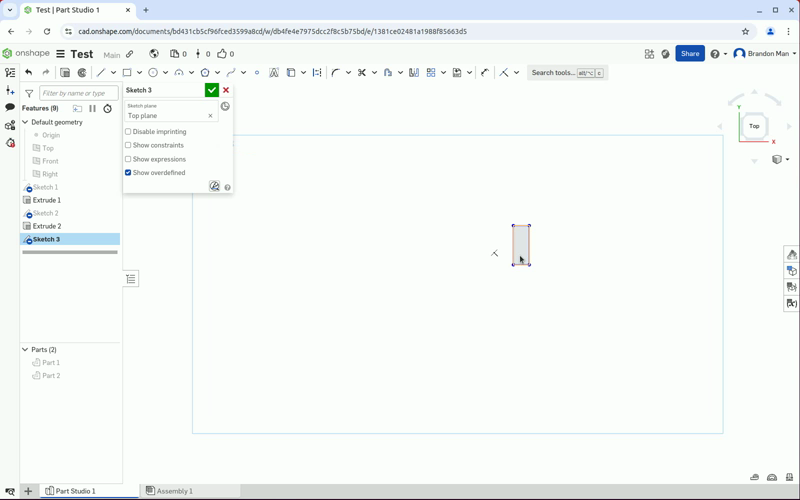
scroll(6)
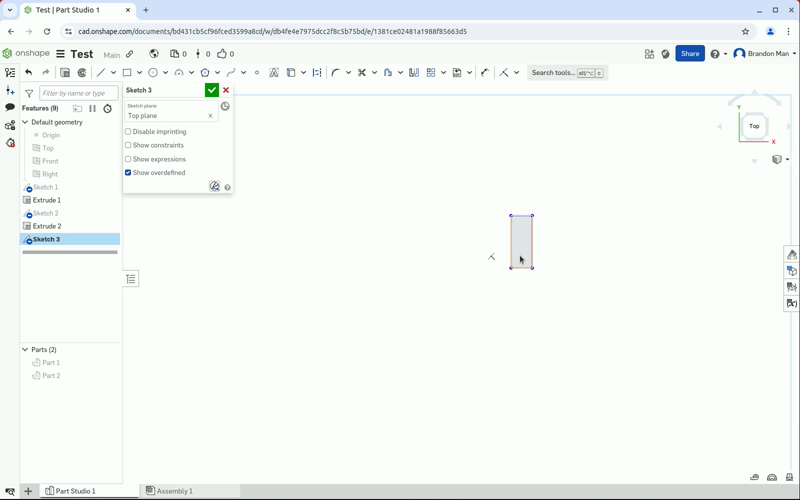
scroll(6)
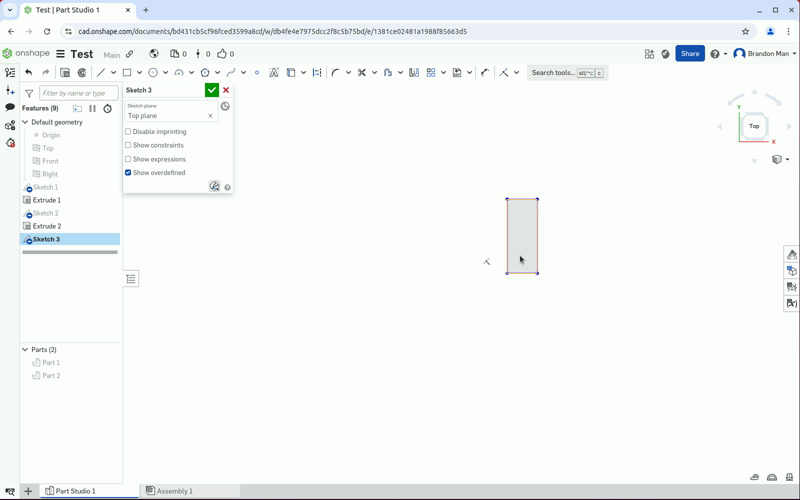
scroll(6)
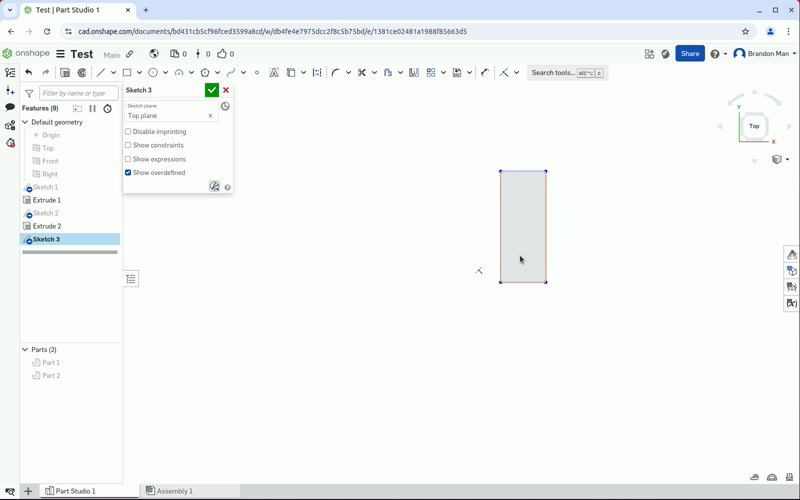
scroll(6)
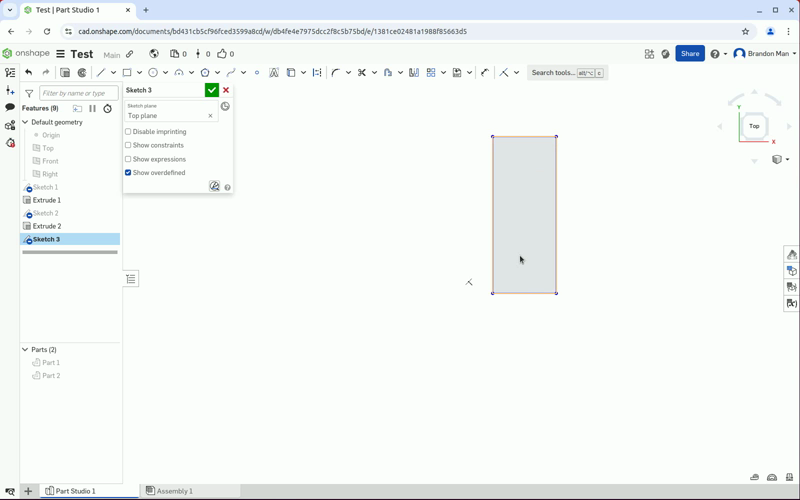
scroll(6)
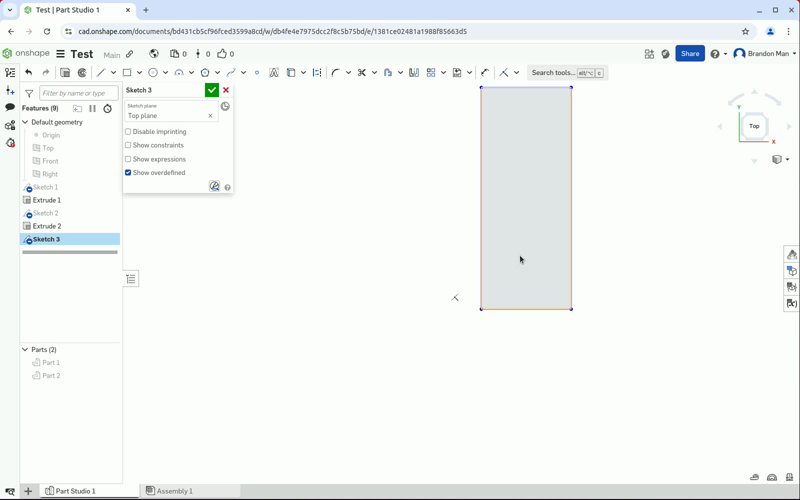
scroll(6)
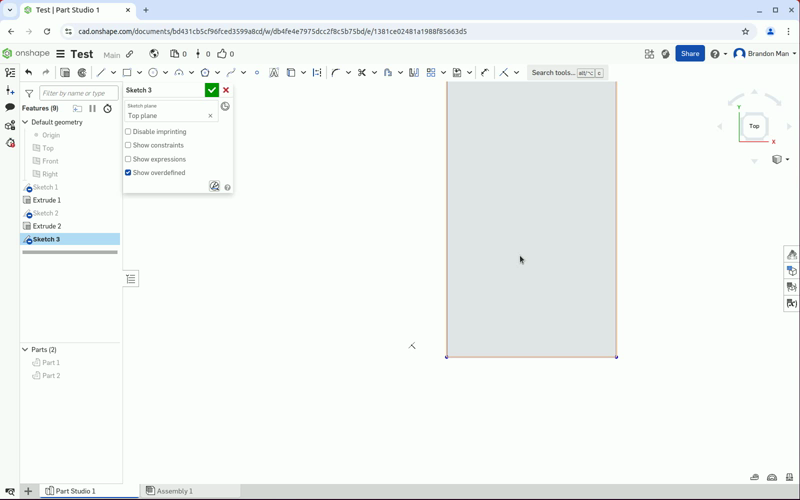
click(520, 255)
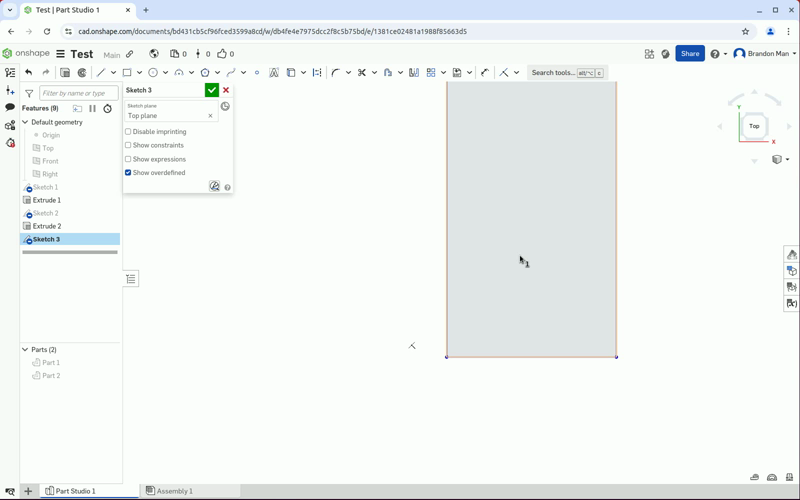
scroll(-6)
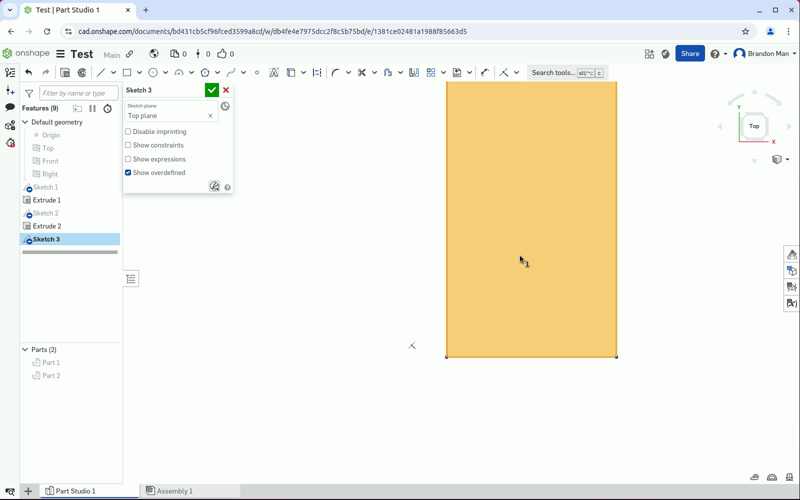
scroll(-6)
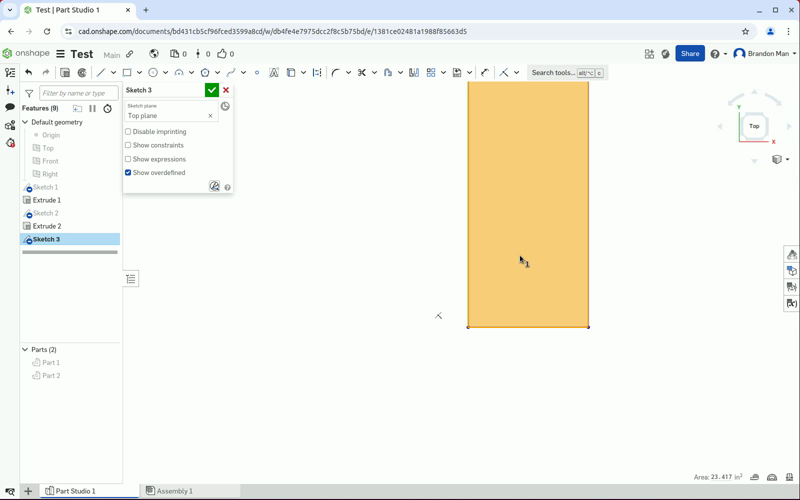
scroll(-6)
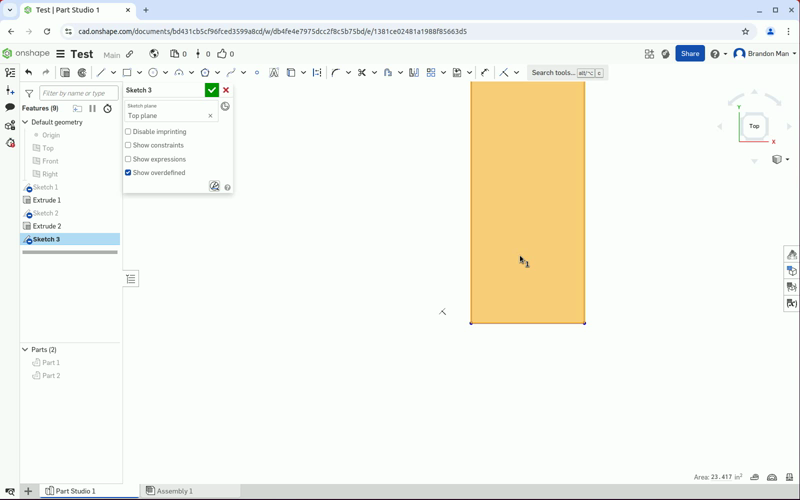
scroll(-6)
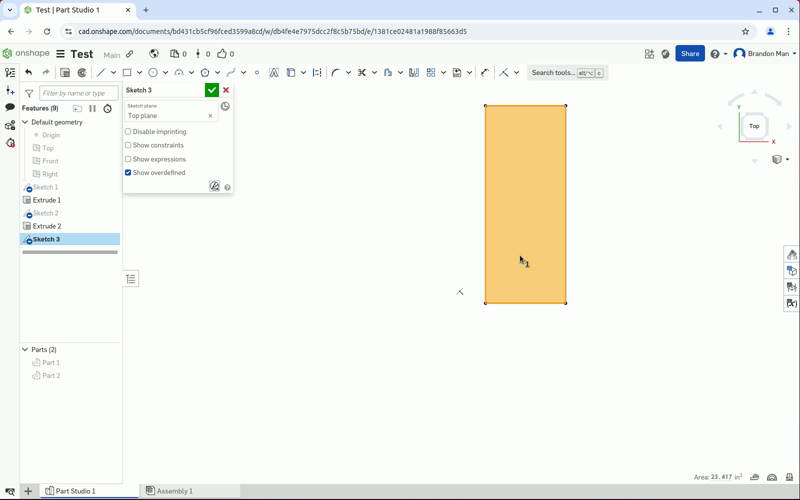
scroll(-6)
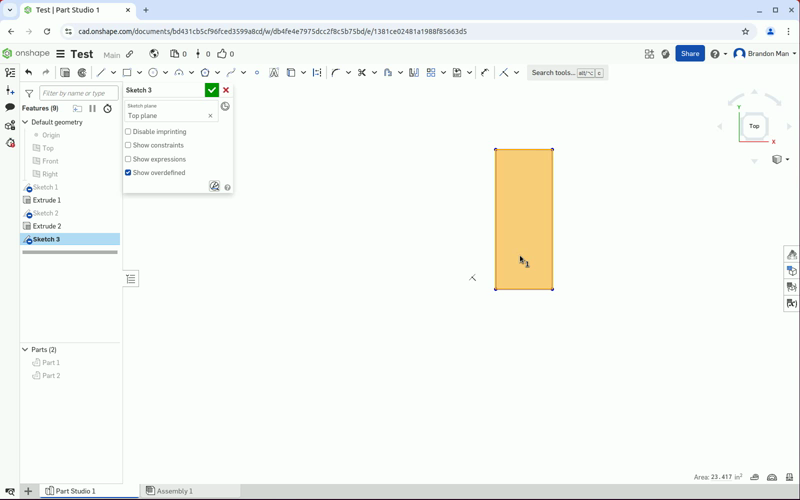
scroll(-6)
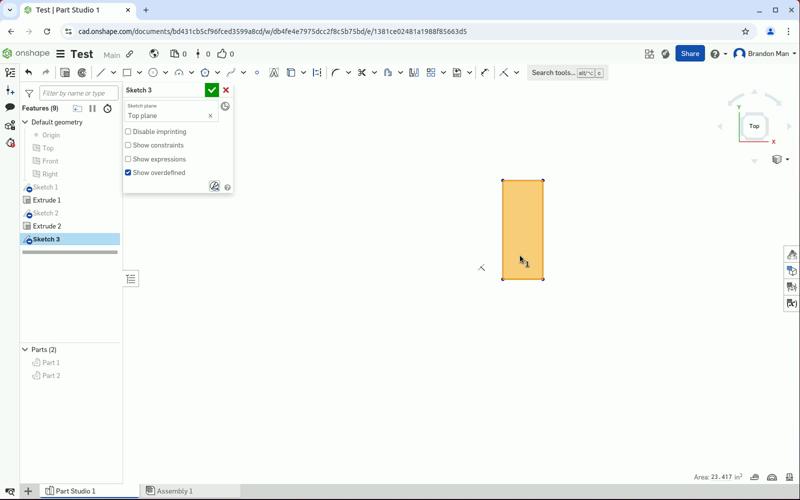
scroll(-6)
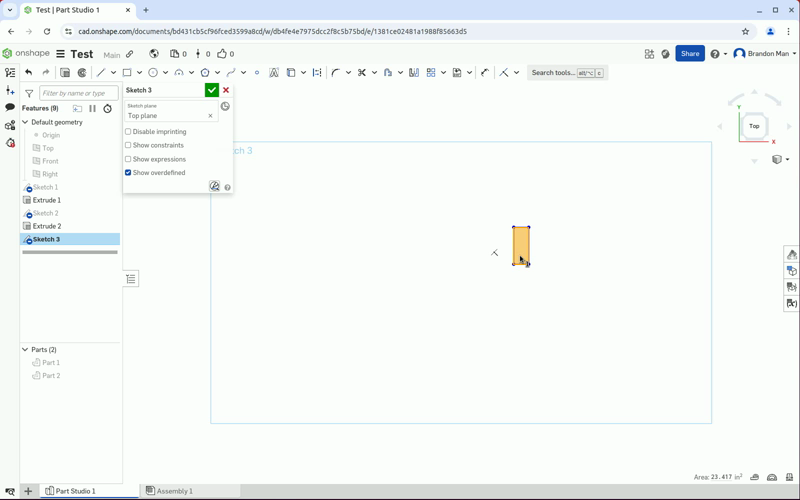
mouse_move(73, 352)
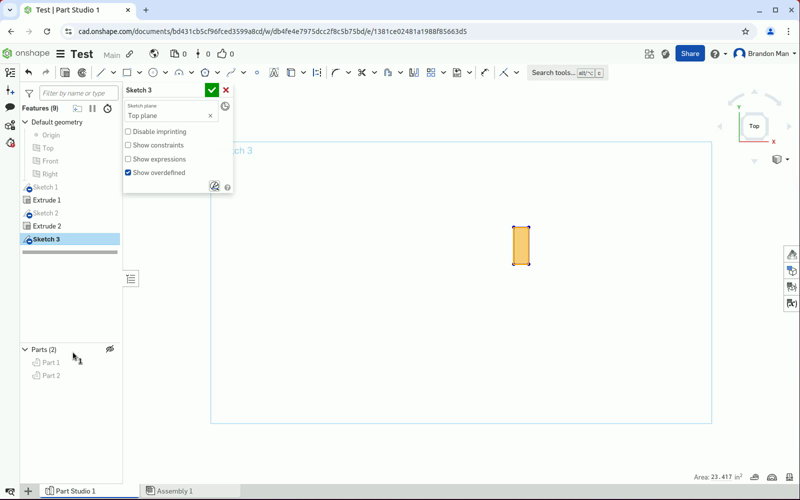
key(shift+y)
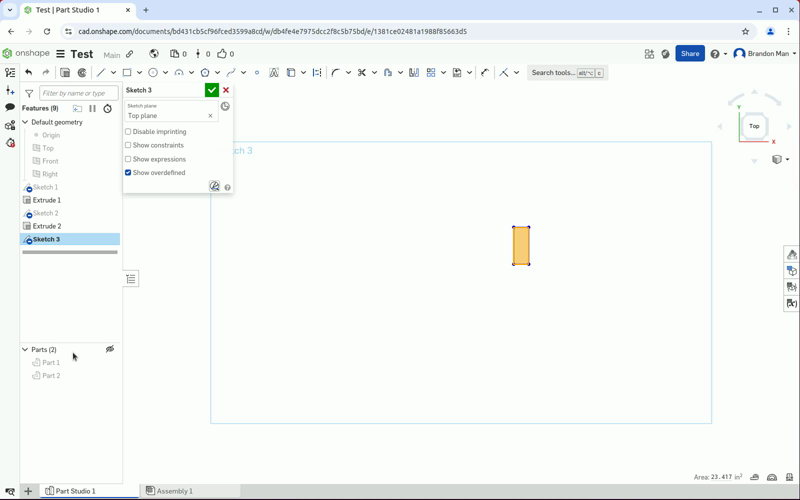
key(shift+e)
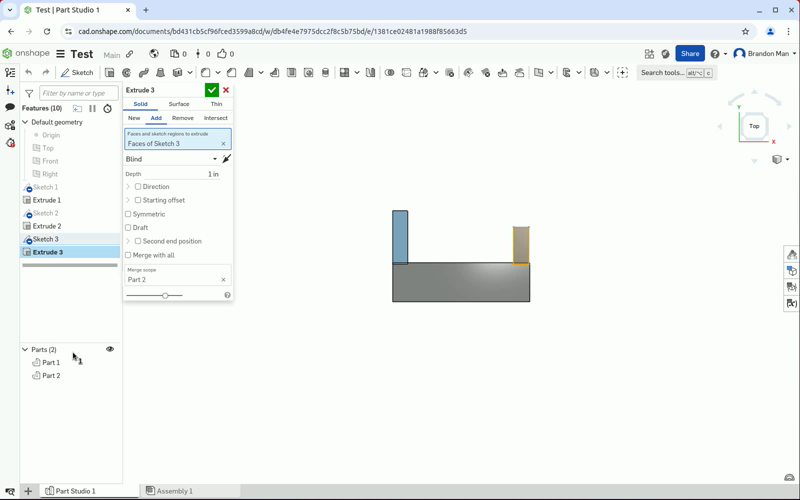
mouse_move(143, 106)
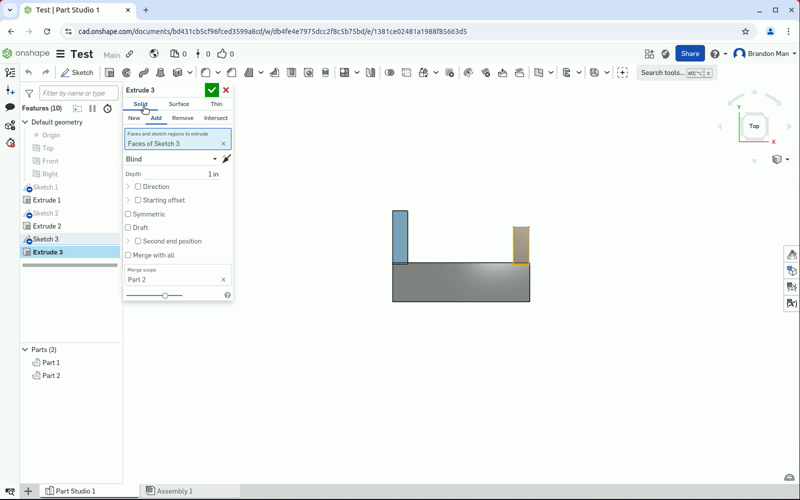
click(143, 106)
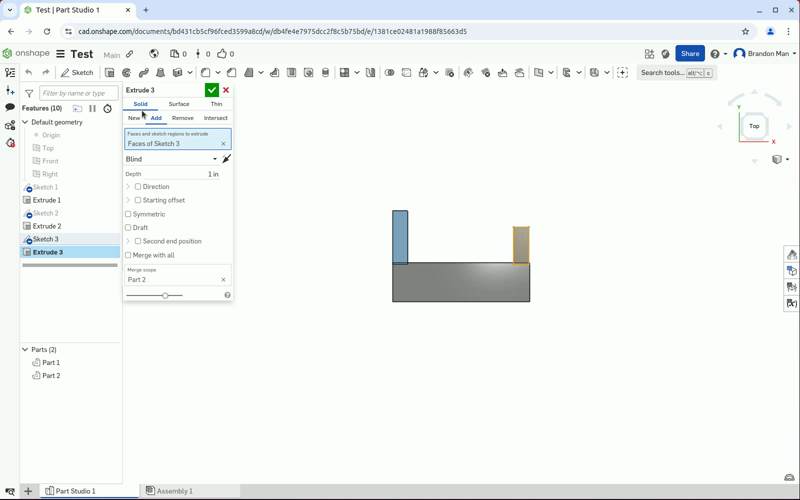
mouse_move(137, 120)
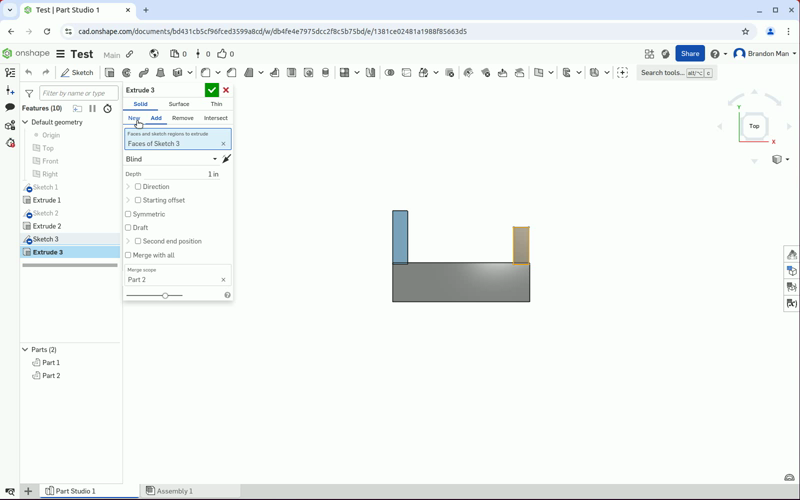
click(137, 120)
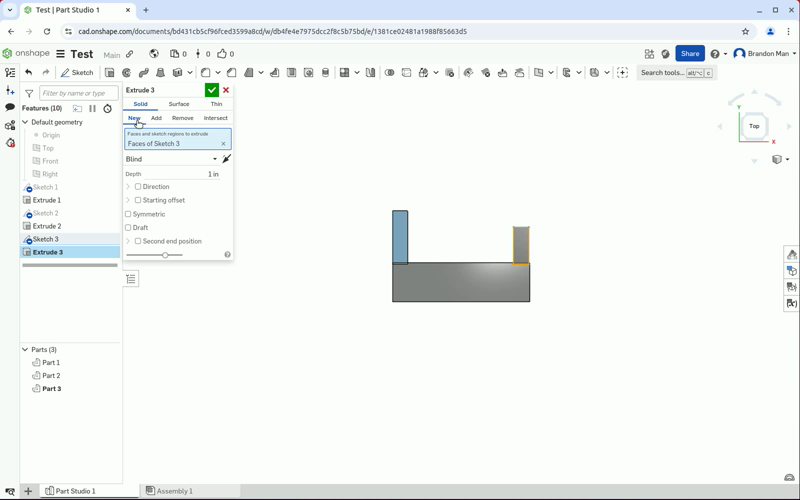
key(tab, 4)
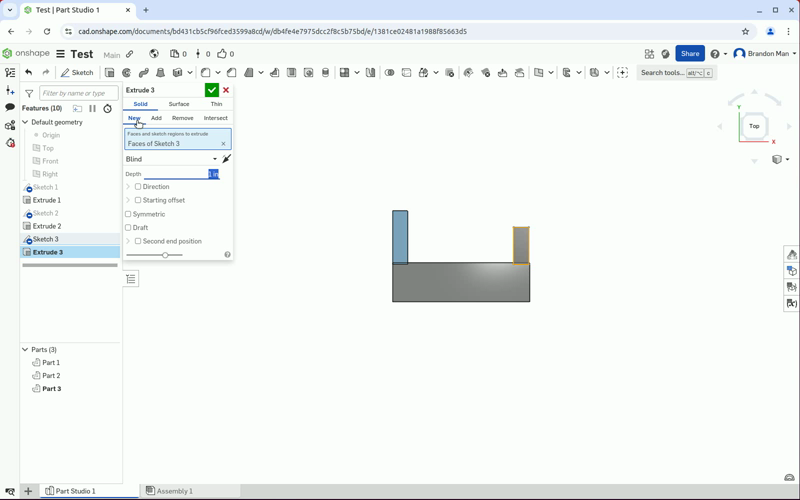
text(23.108)
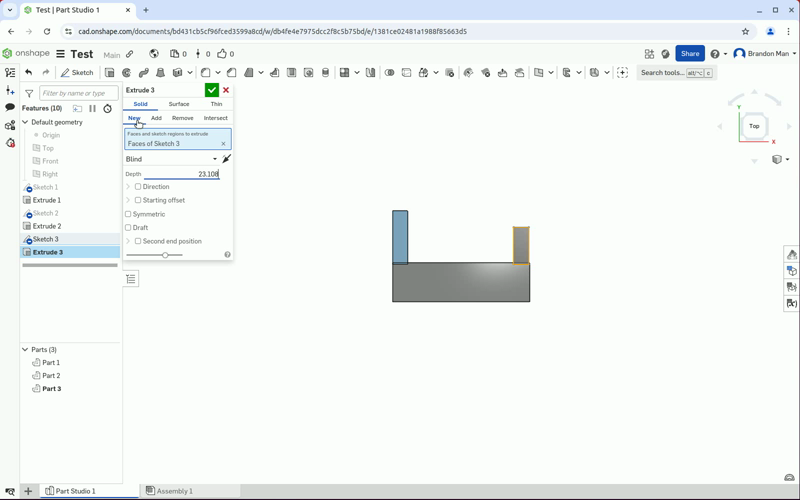
key(enter)
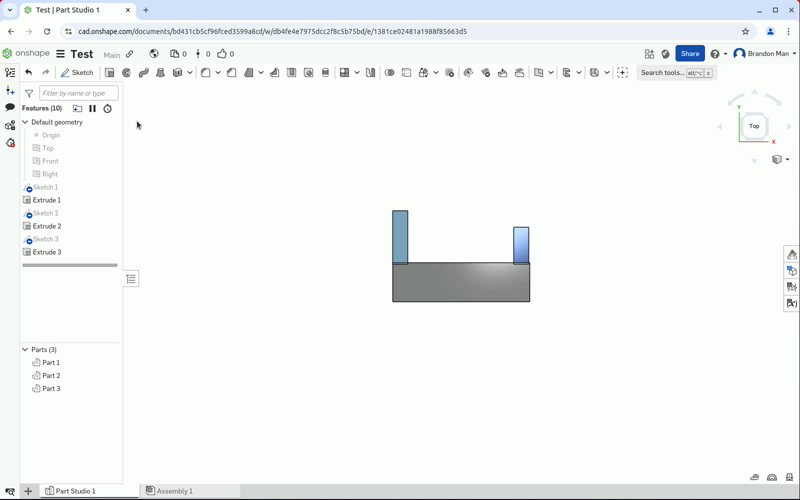
key(shift+h)
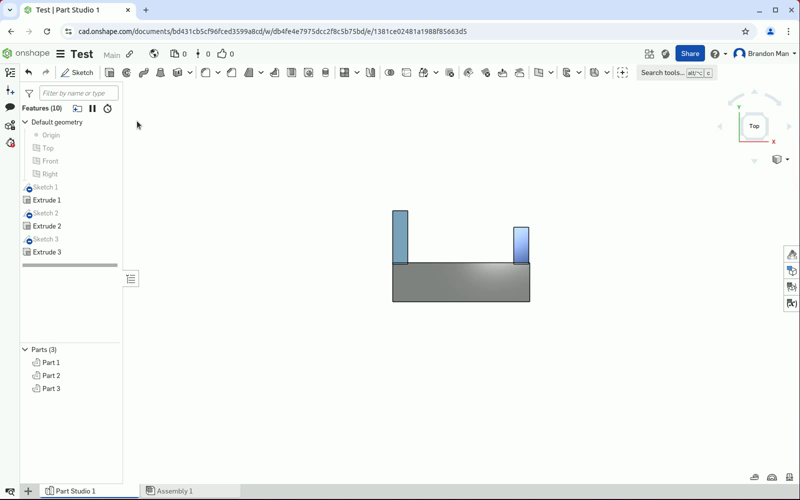
key(shift+h)
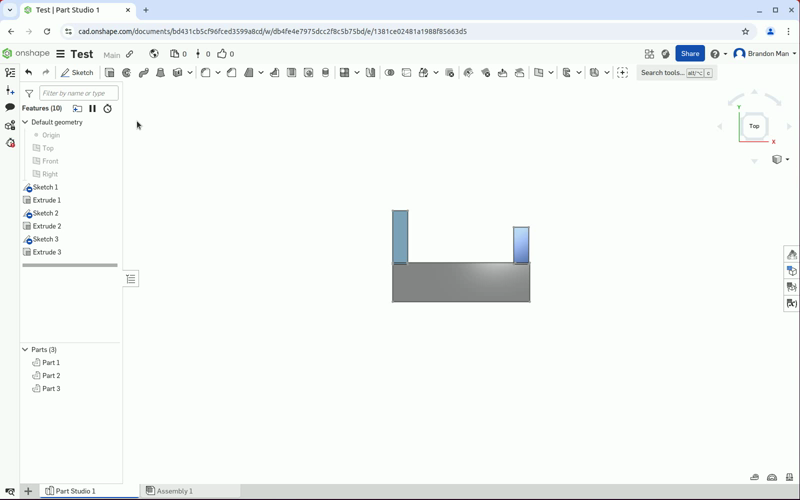
key(shift+7)
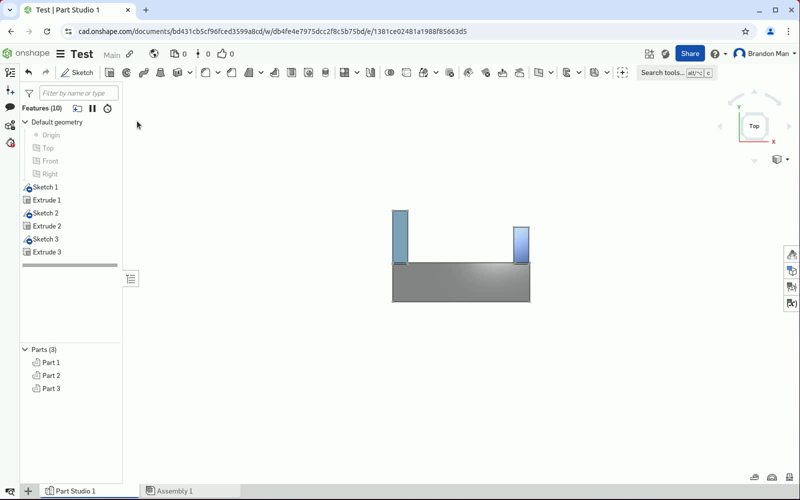
key(up, 3)
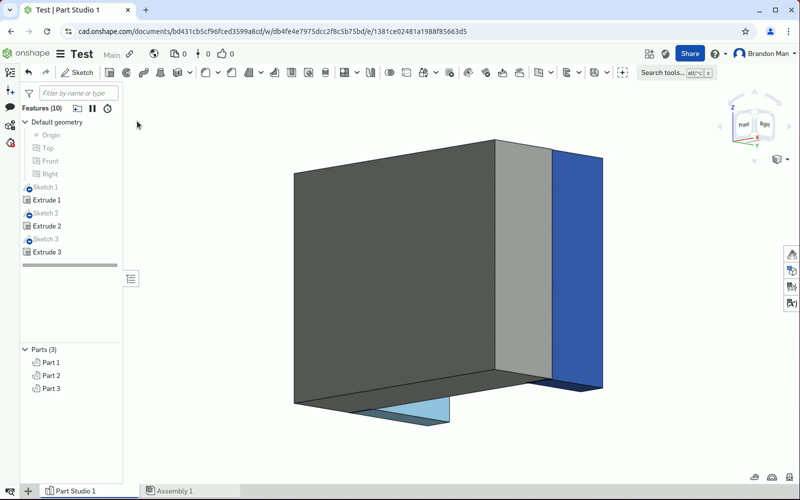
key(left, 3)
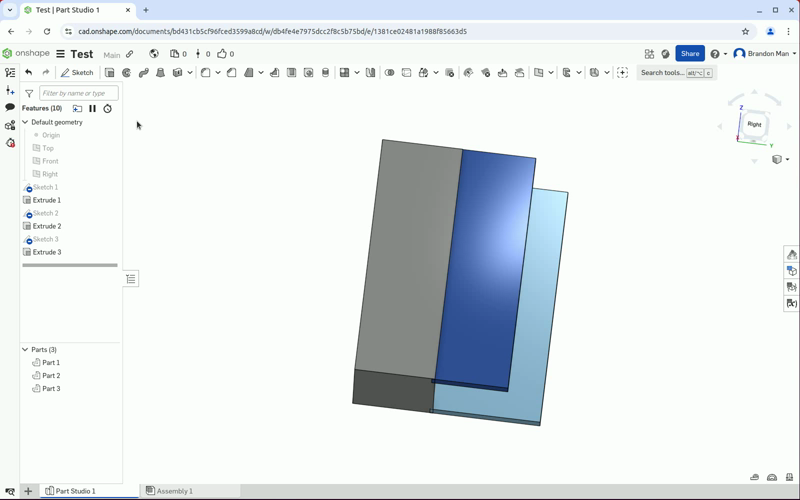
key(right, 3)
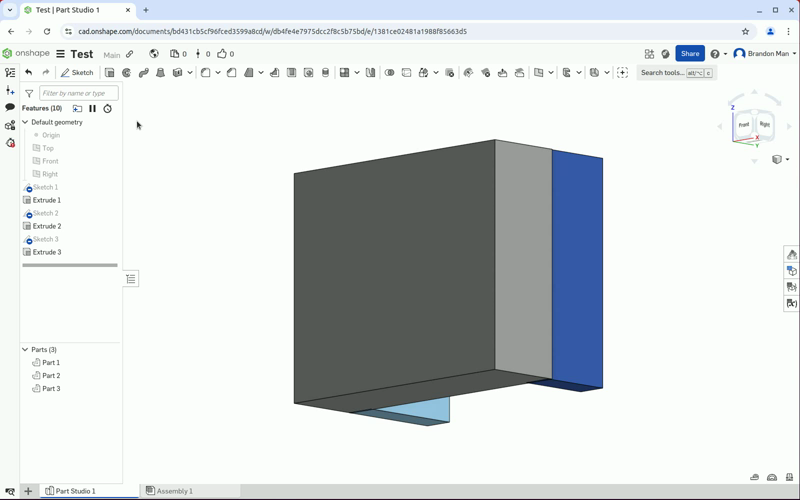
key(down, 3)
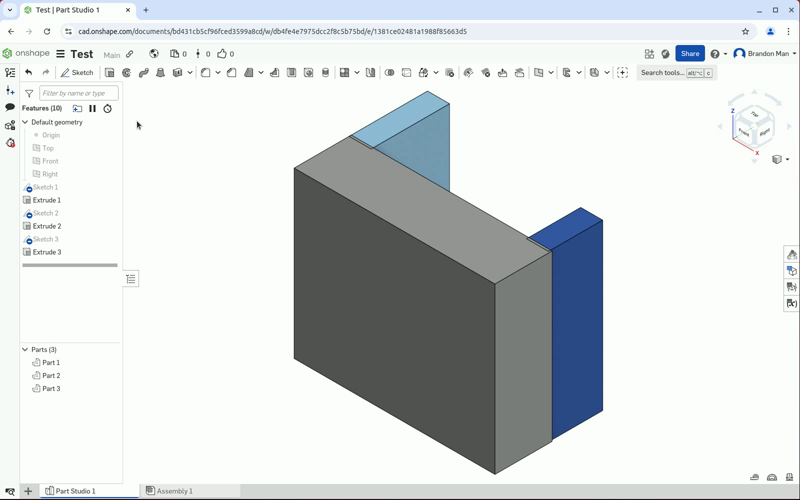
mouse_move(73, 189)
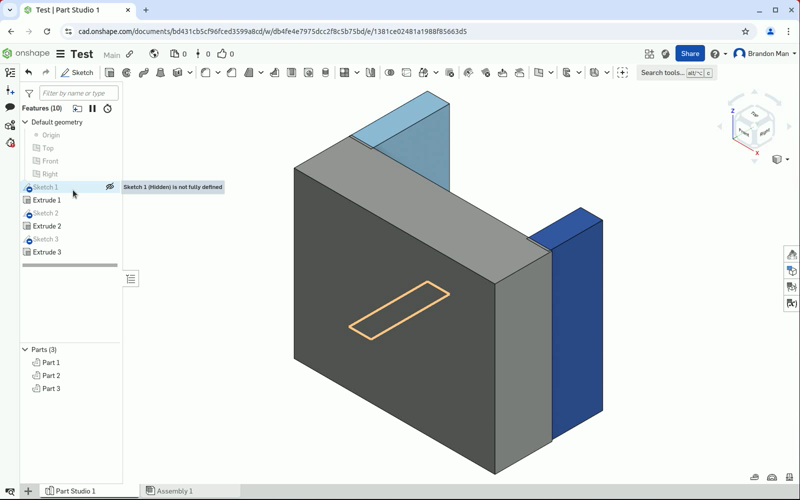
click(73, 189)